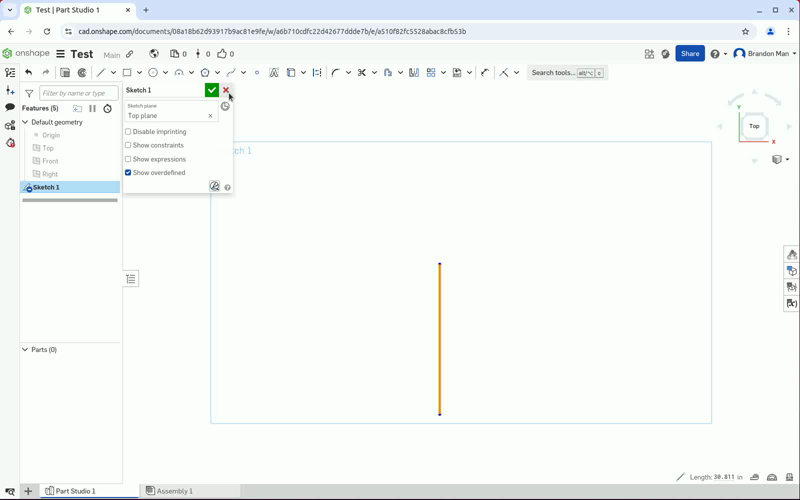
key(shift+h)
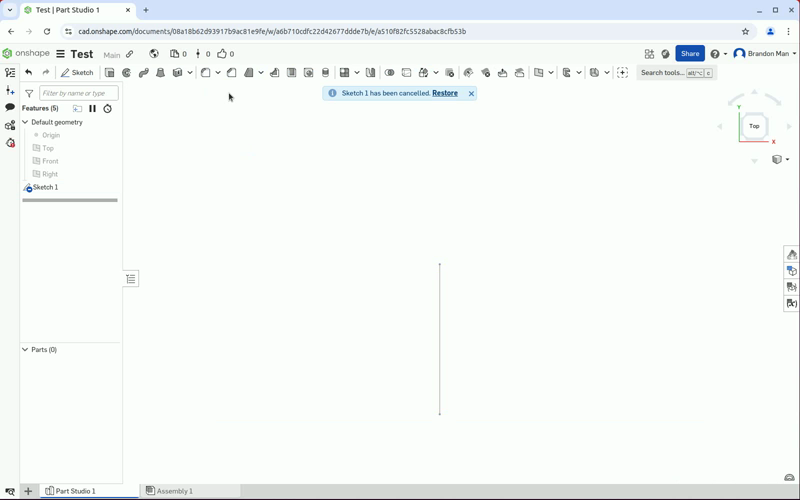
key(shift+s)
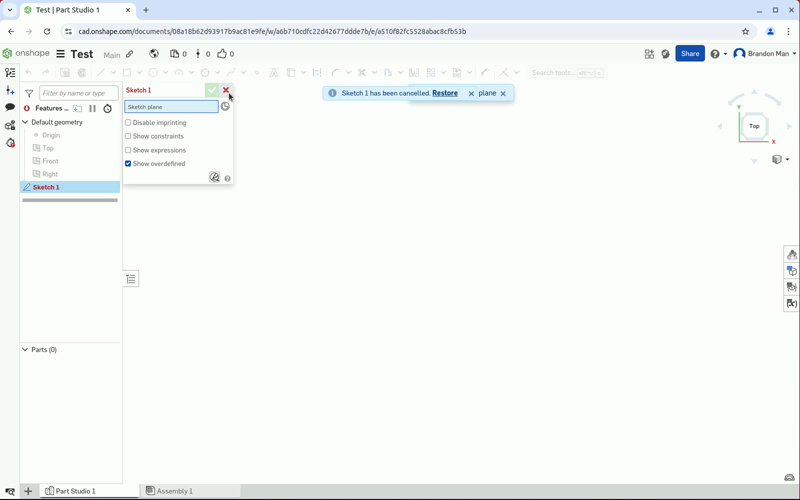
mouse_move(73, 150)
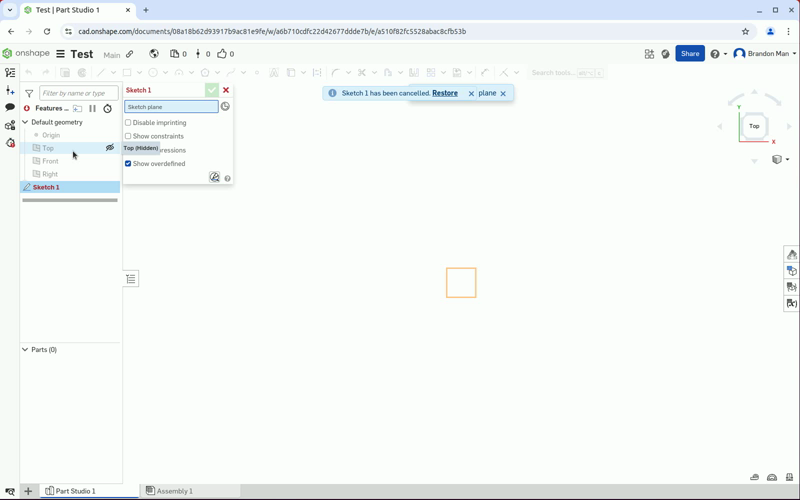
click(73, 150)
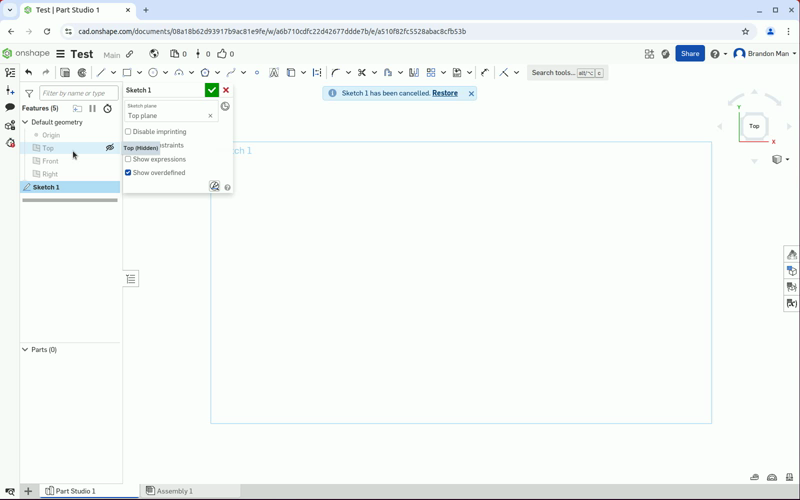
mouse_move(73, 352)
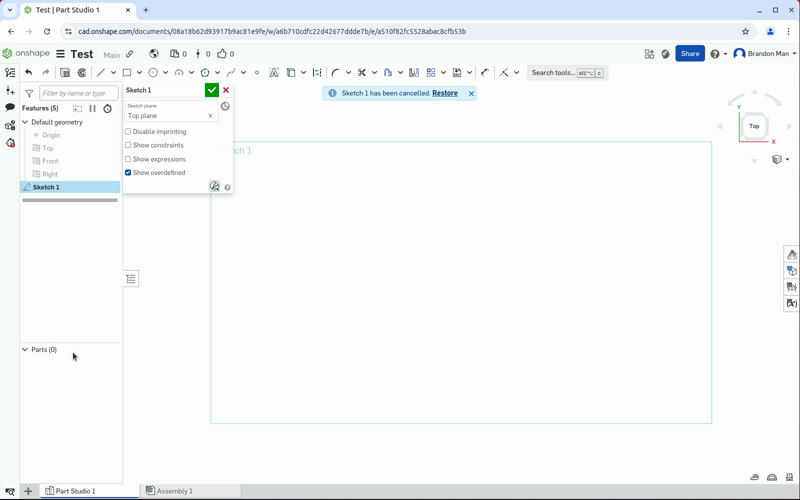
key(y)
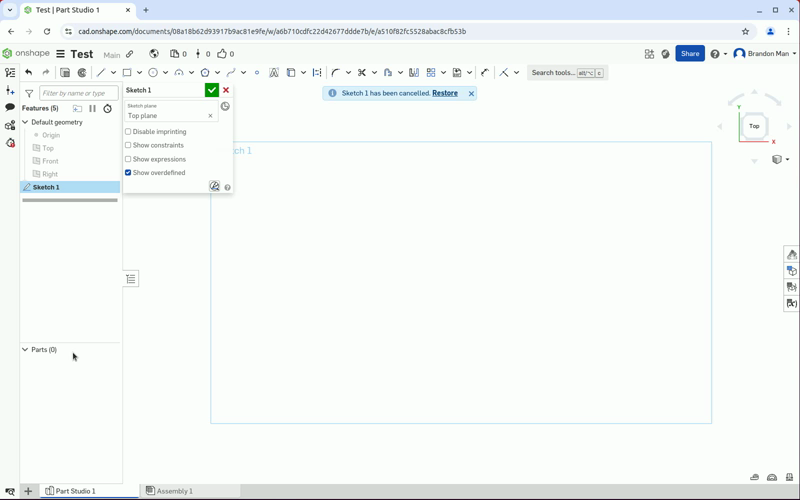
key(c)
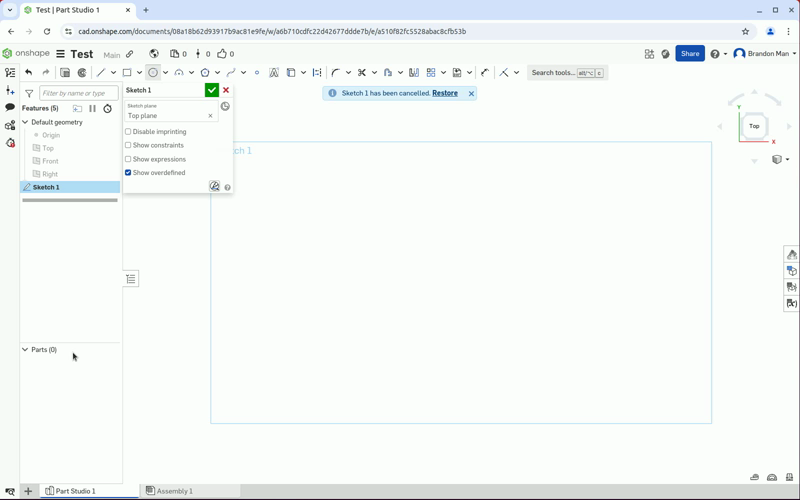
key_down(shift)
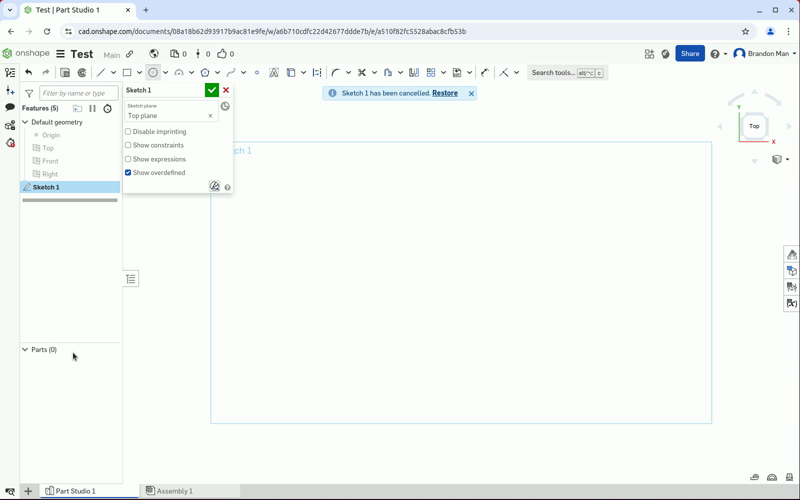
mouse_move(461, 282)
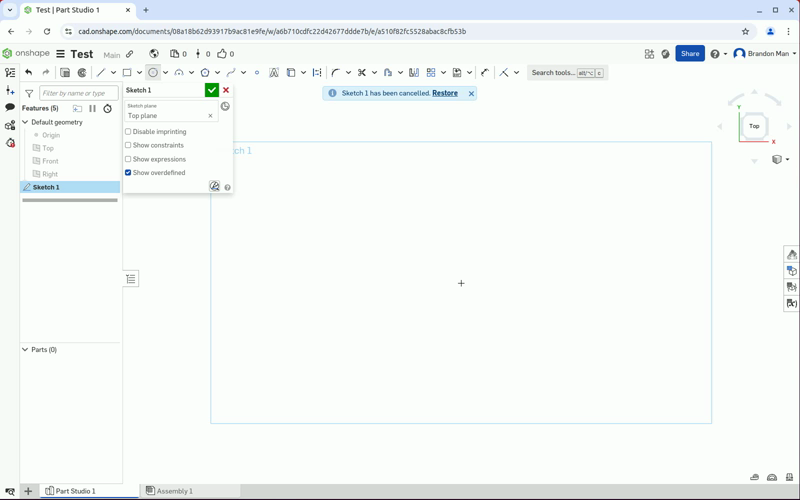
click(461, 282)
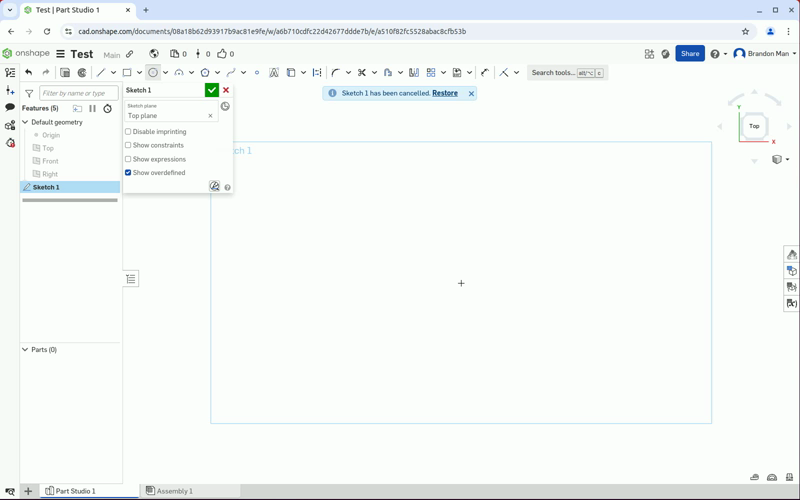
key_up(shift)
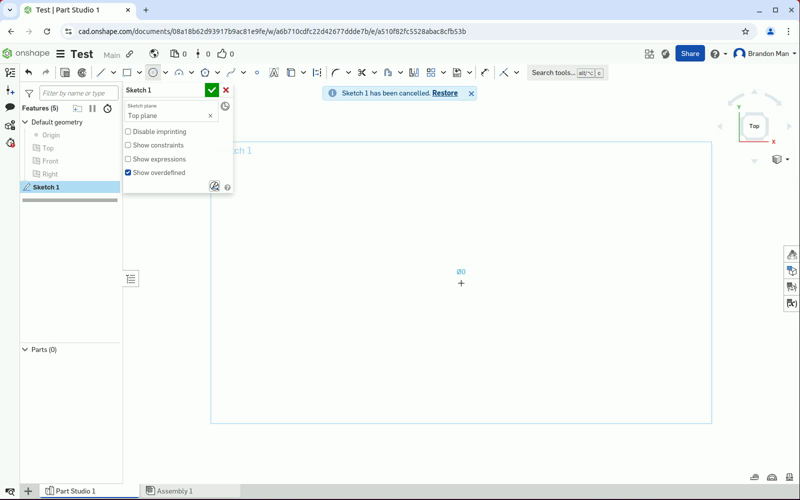
mouse_move(574, 282)
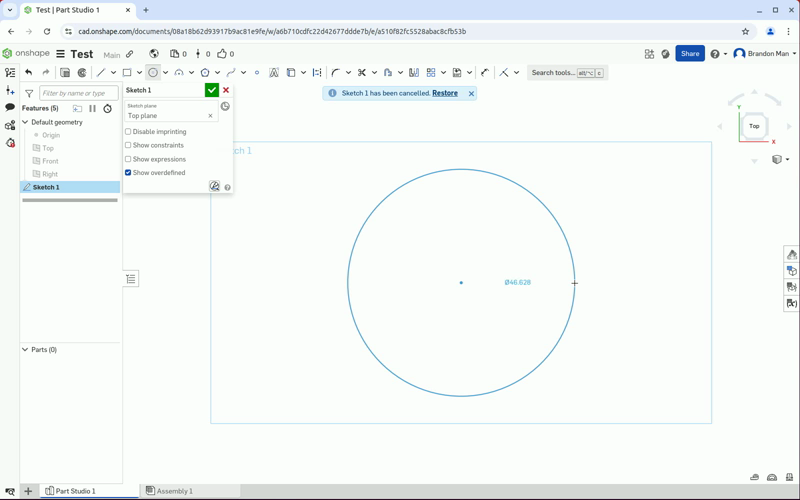
click(574, 282)
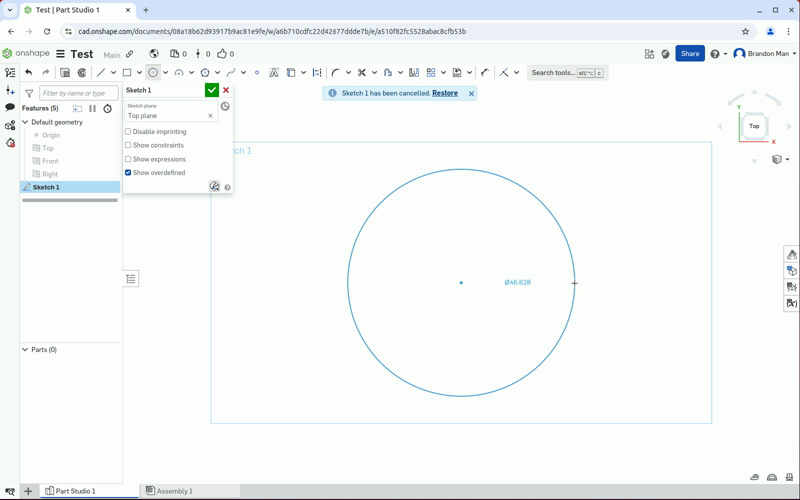
key(esc)
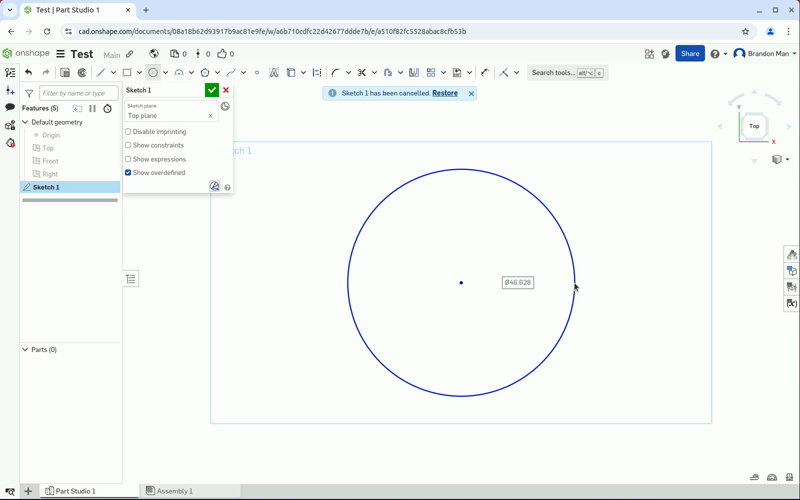
mouse_move(416, 344)
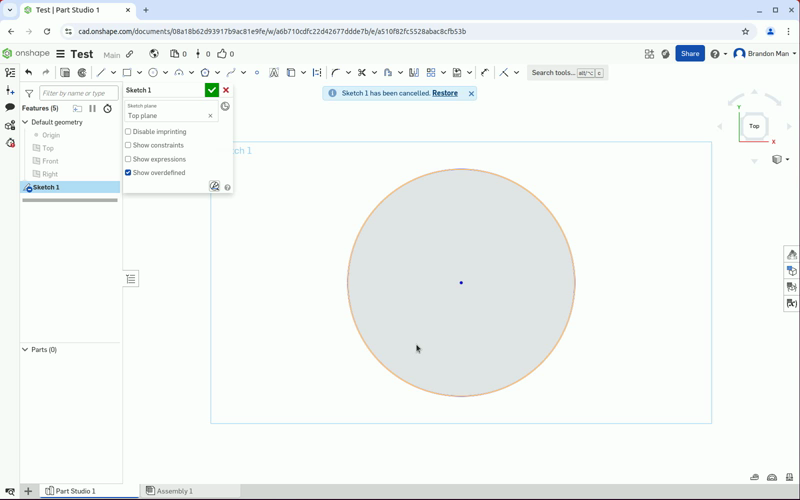
click(416, 344)
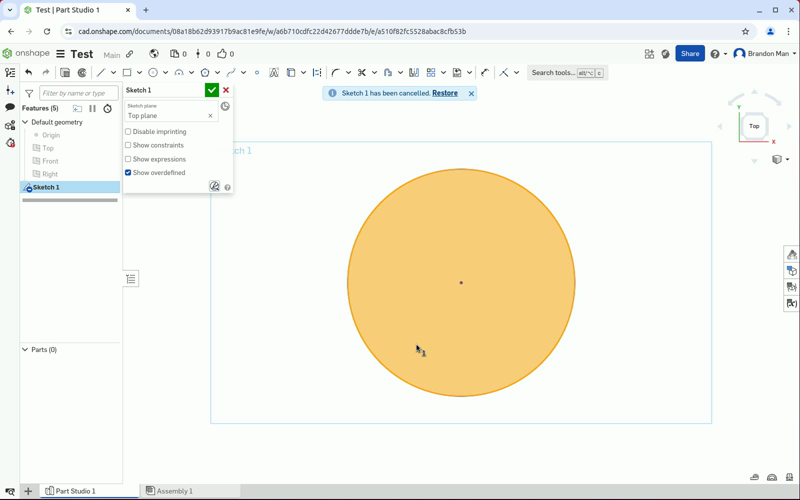
mouse_move(73, 352)
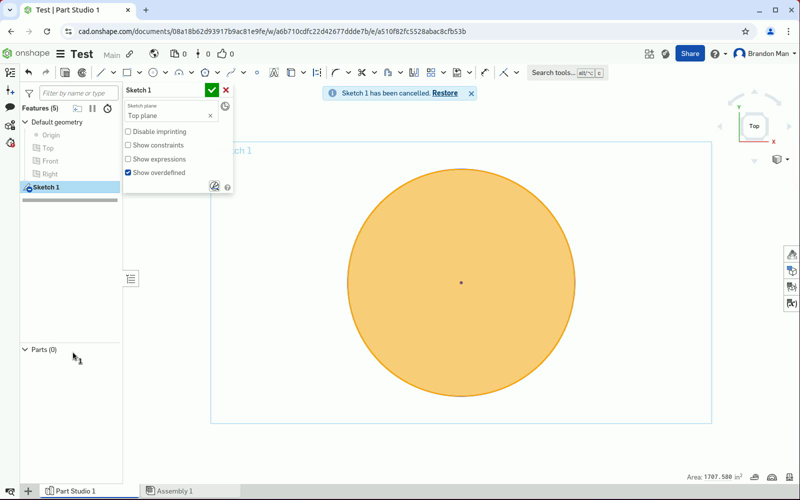
key(shift+y)
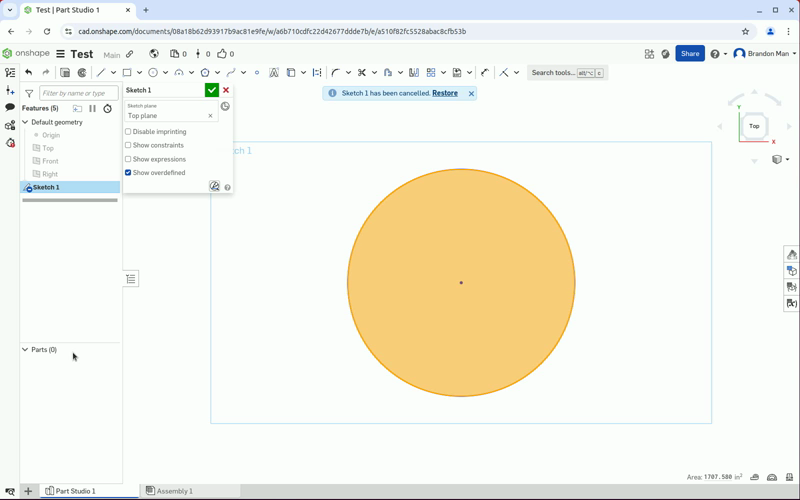
key(shift+e)
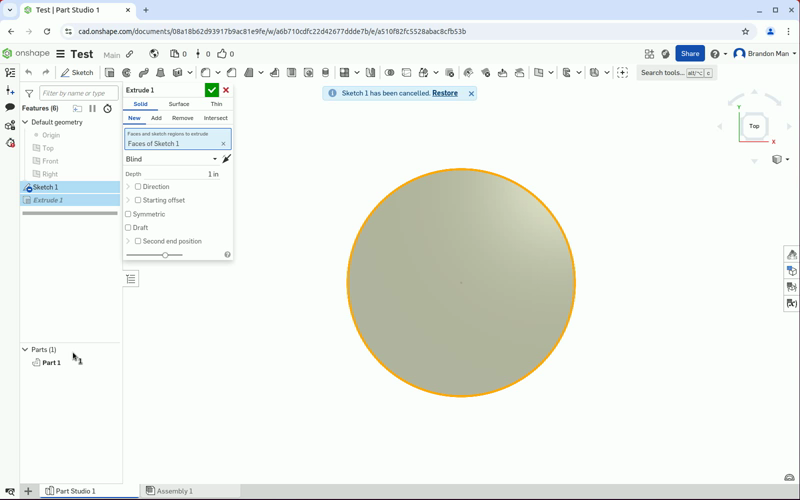
mouse_move(143, 106)
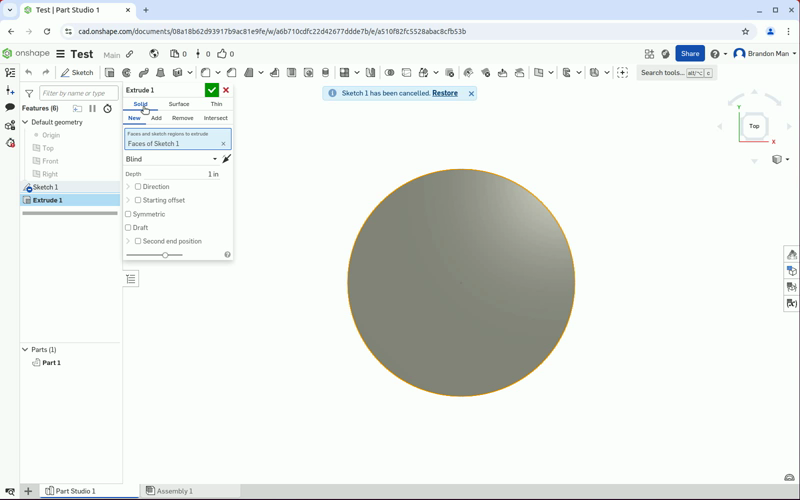
click(143, 106)
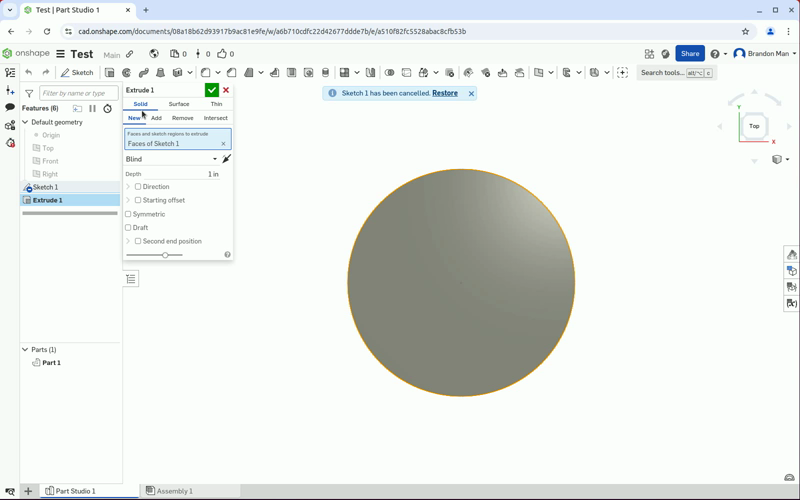
mouse_move(137, 120)
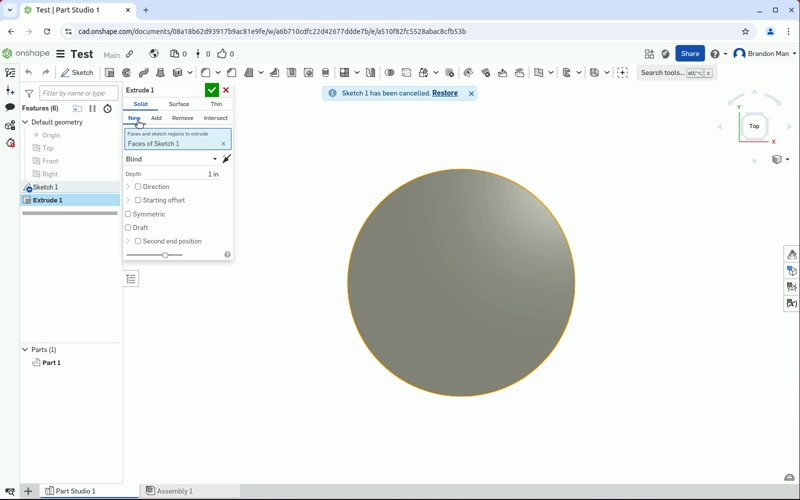
click(137, 120)
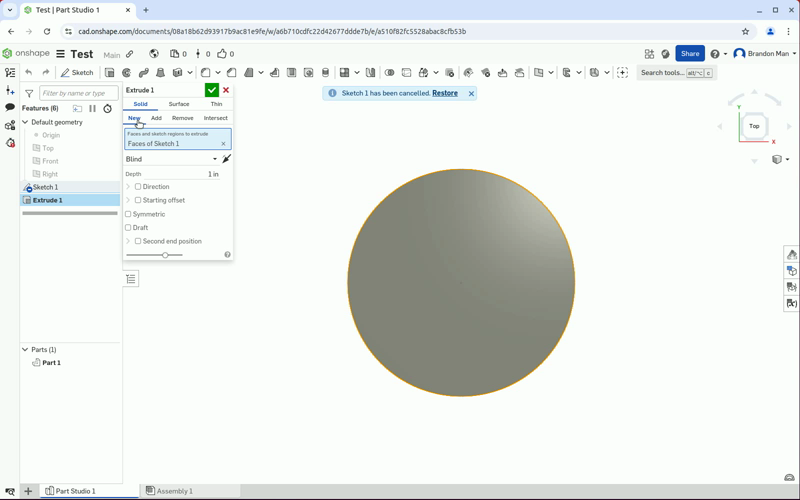
key(tab, 4)
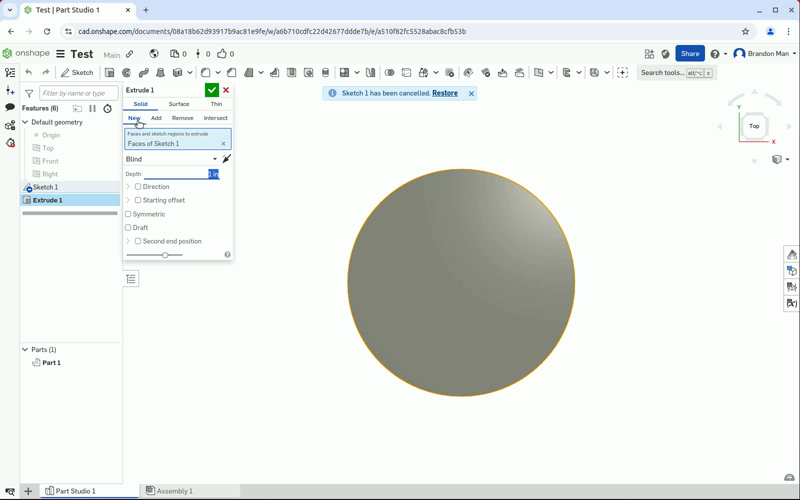
text(4.814)
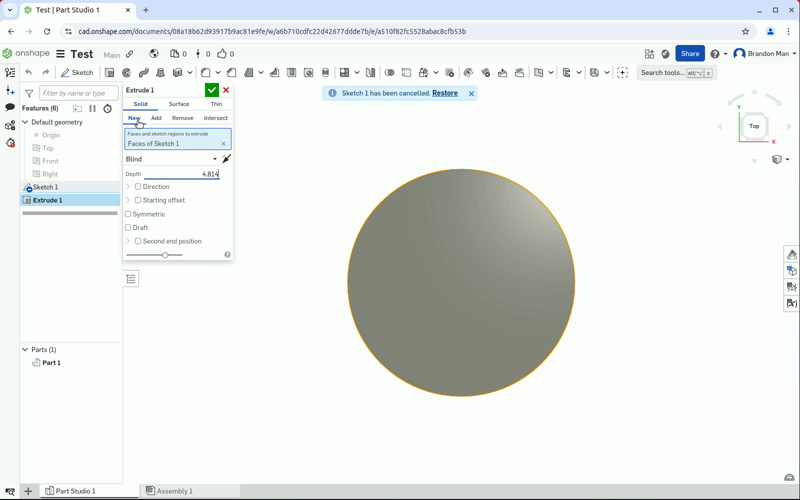
key(tab, 3)
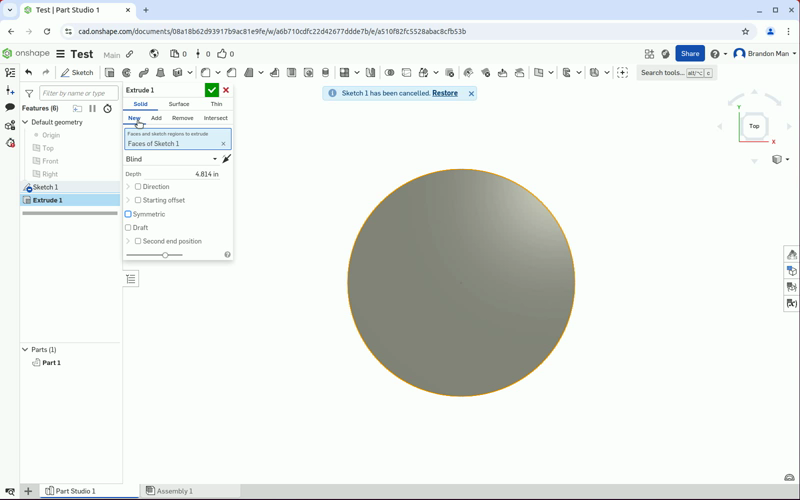
key(space)
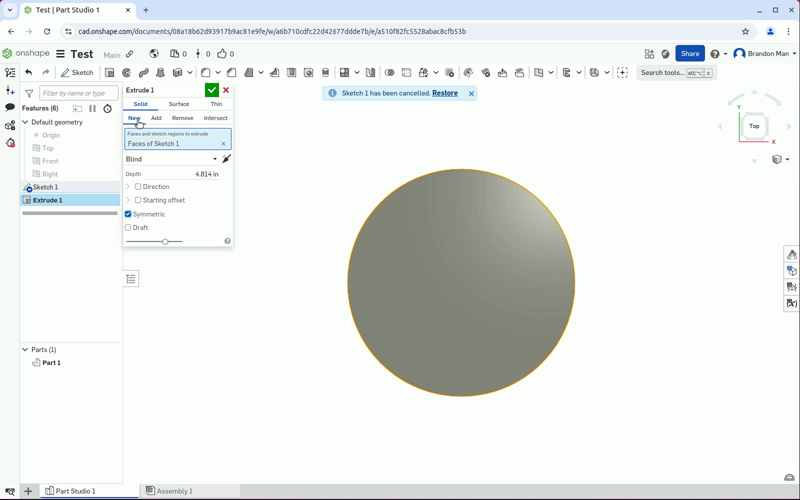
key(enter)
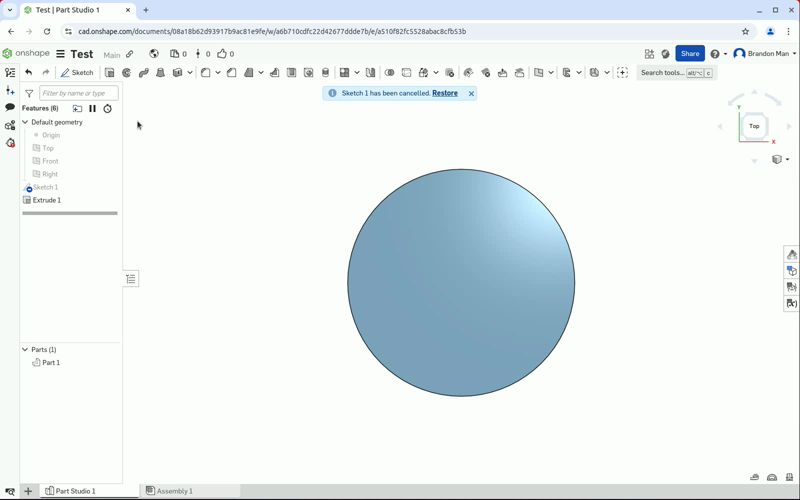
key(shift+h)
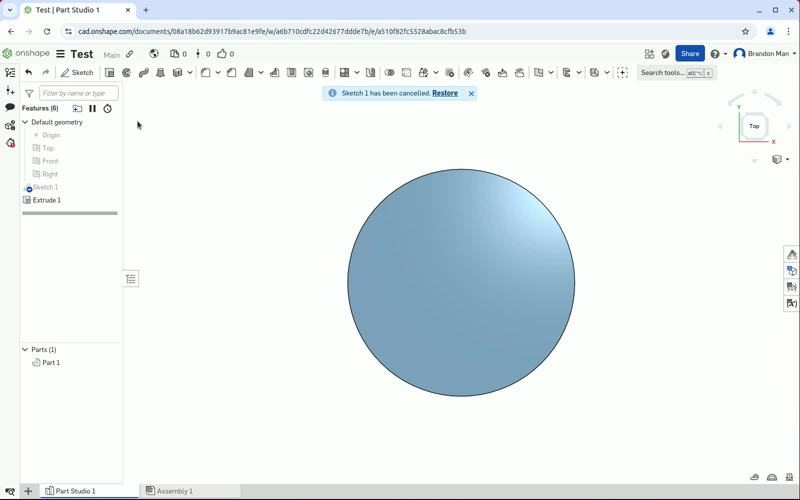
key(shift+h)
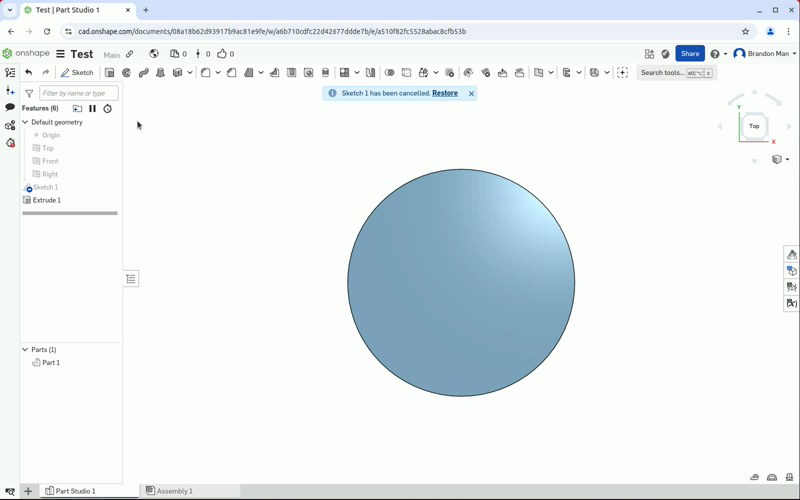
mouse_move(73, 189)
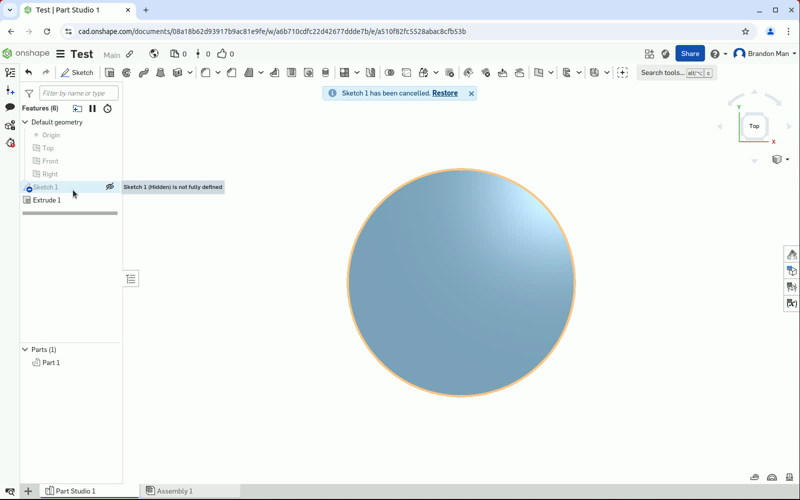
click(73, 189)
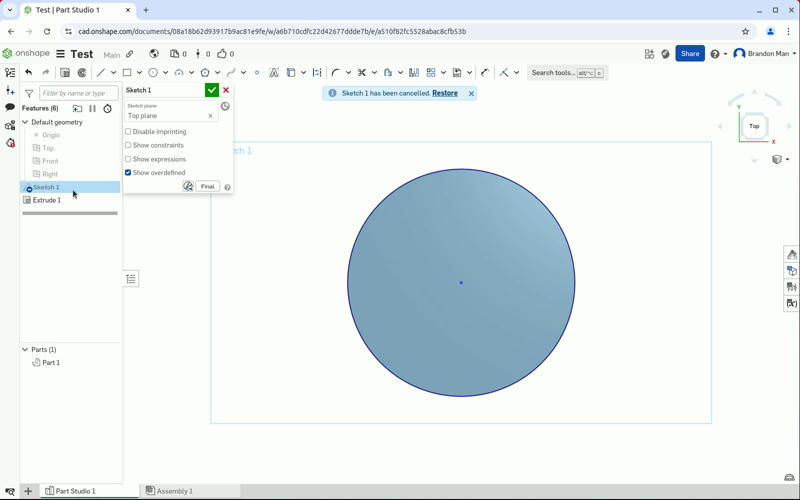
mouse_move(229, 92)
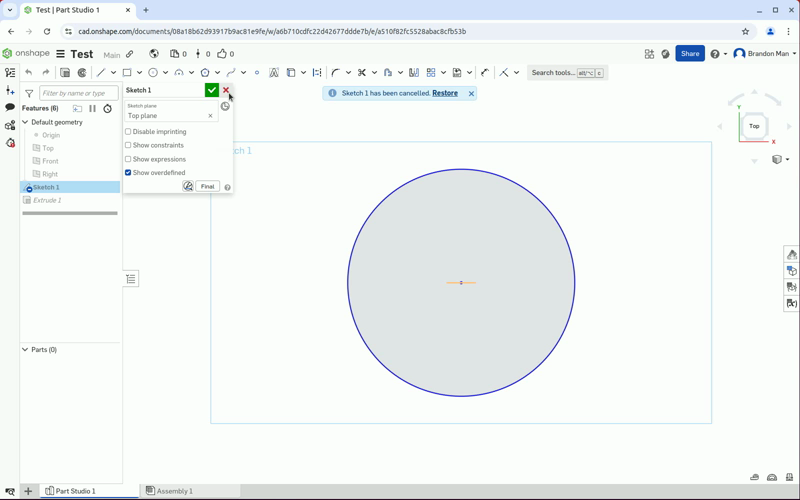
click(229, 92)
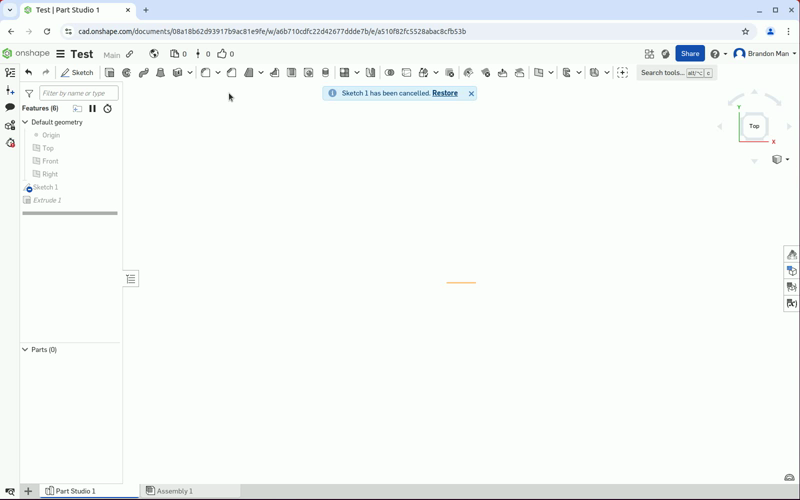
mouse_move(541, 75)
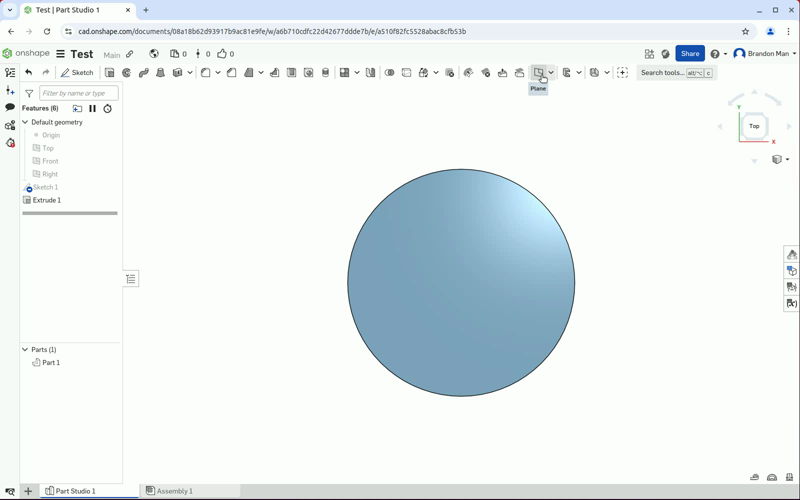
click(541, 75)
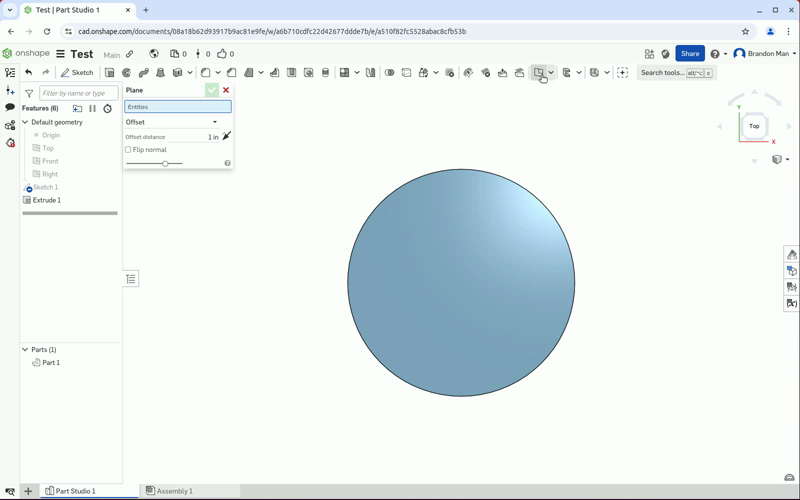
mouse_move(73, 150)
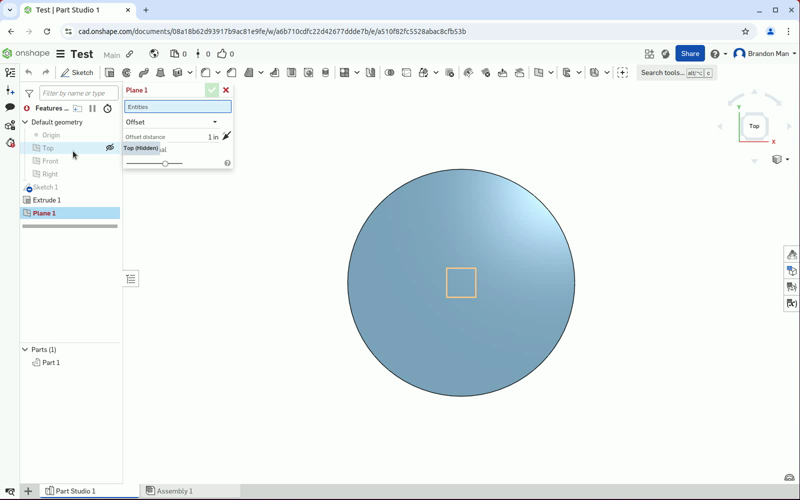
click(73, 150)
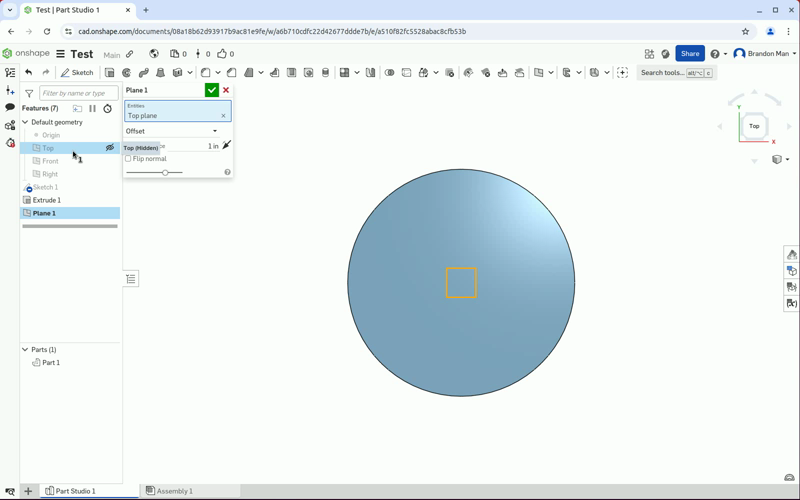
key(tab, 2)
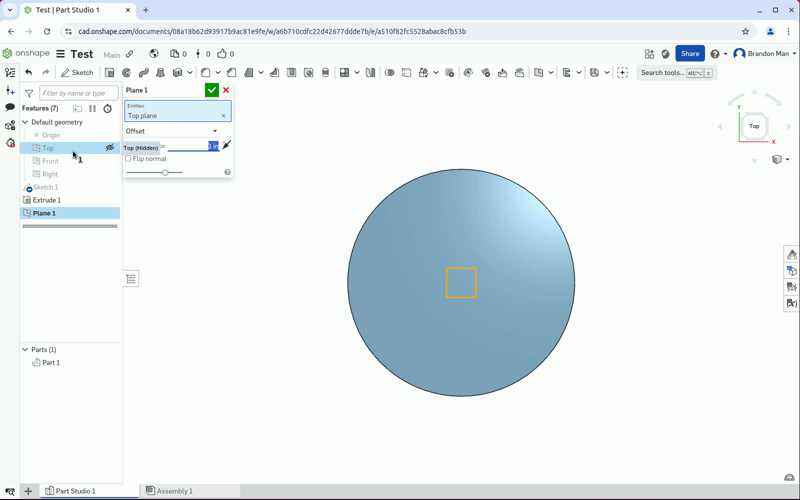
text(2.403)
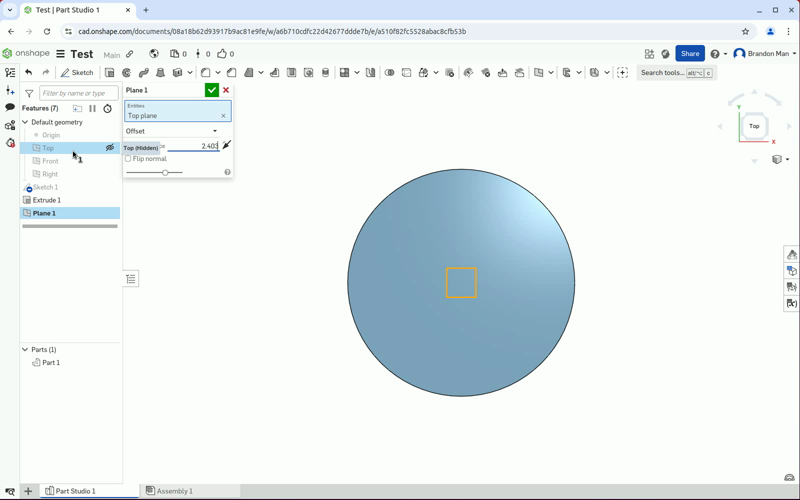
key(enter, 2)
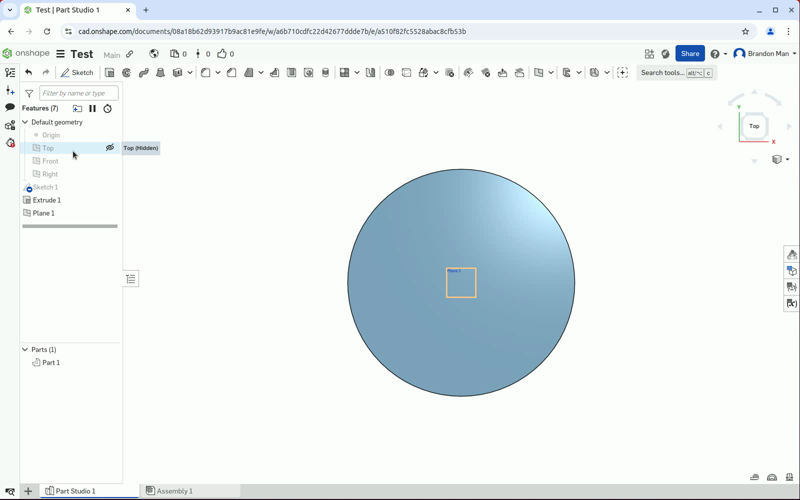
key(shift+s)
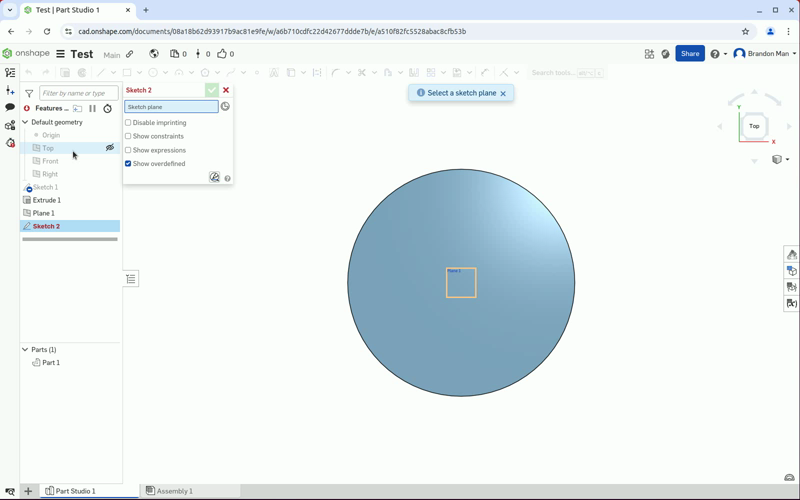
mouse_move(73, 215)
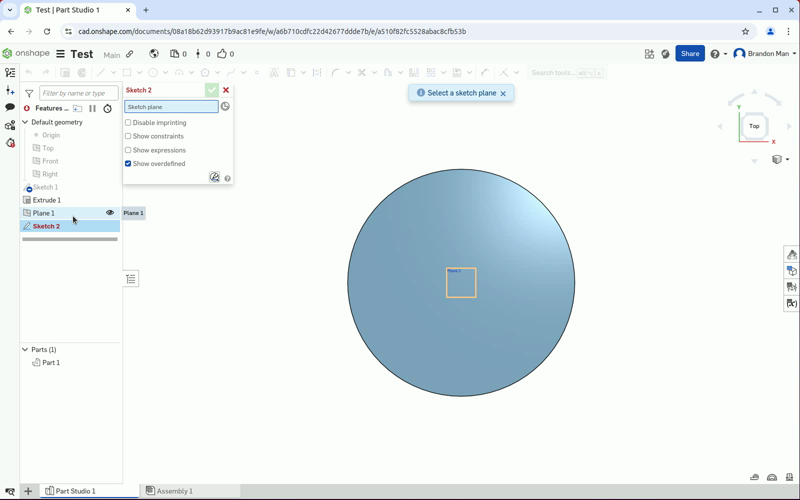
click(73, 215)
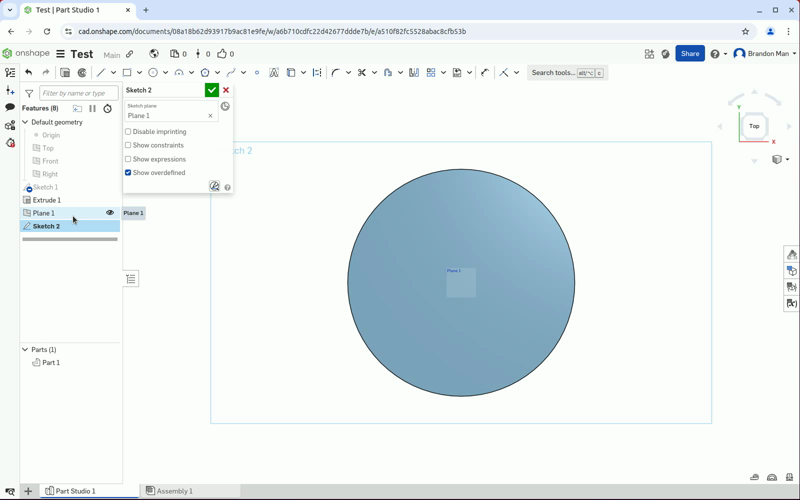
mouse_move(73, 352)
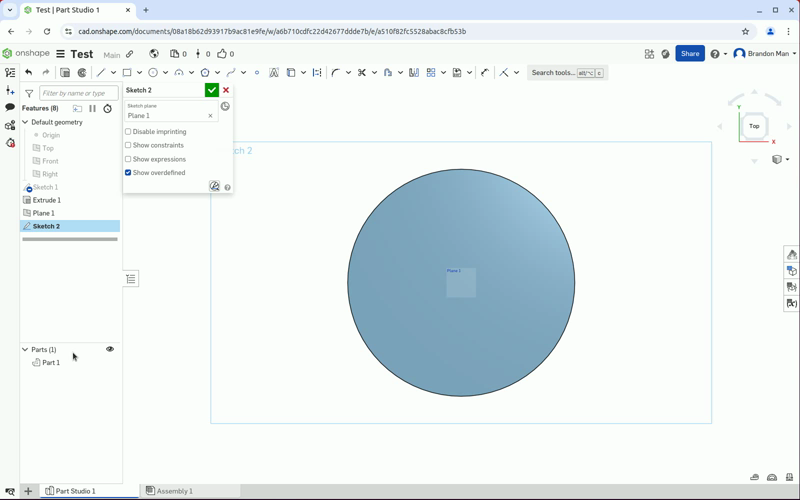
key(y)
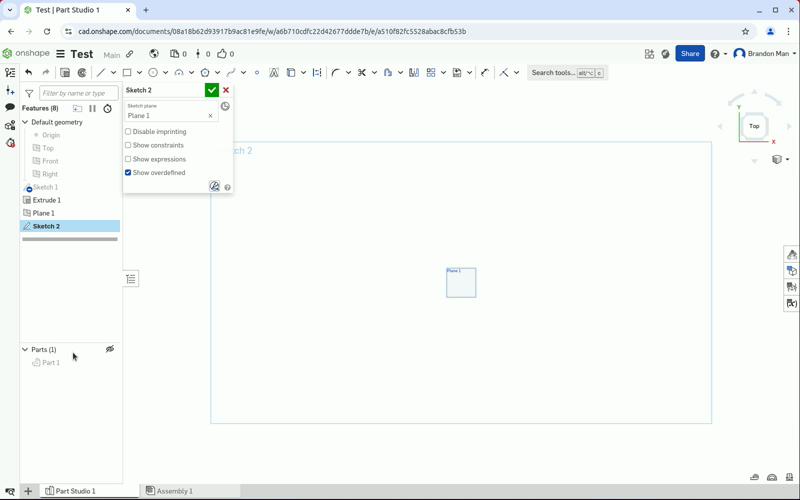
key(c)
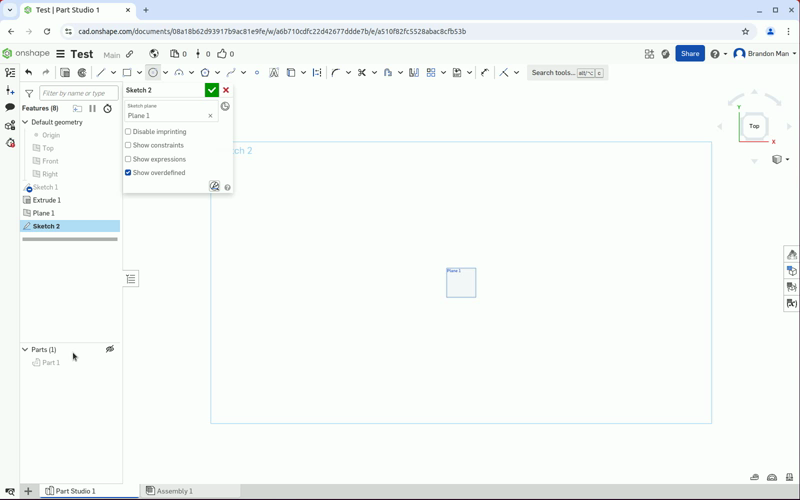
key_down(shift)
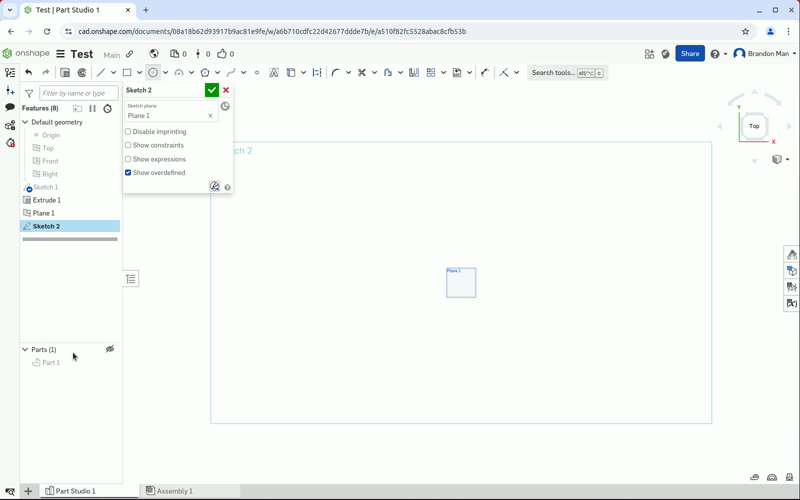
mouse_move(460, 204)
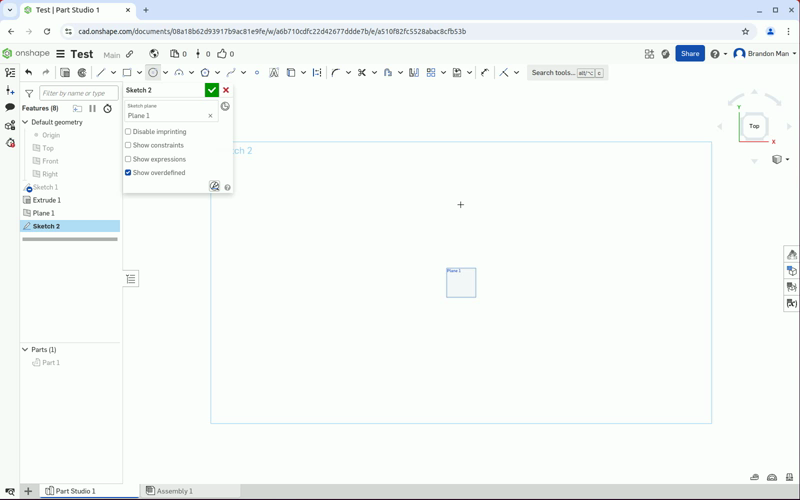
click(460, 204)
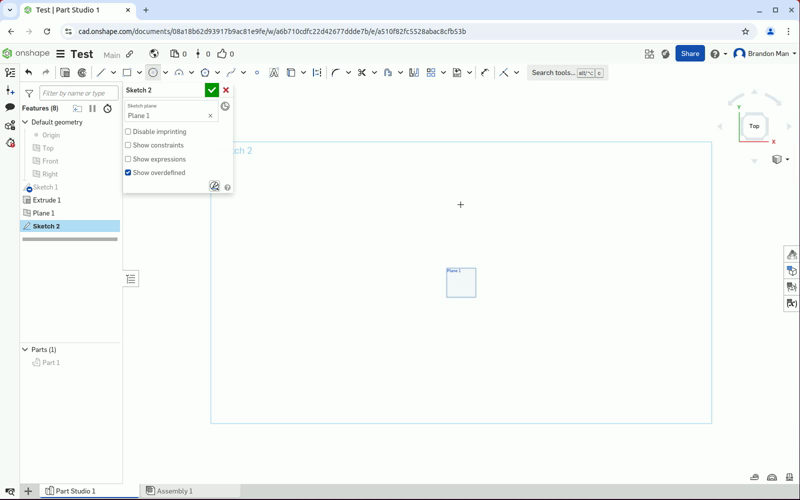
key_up(shift)
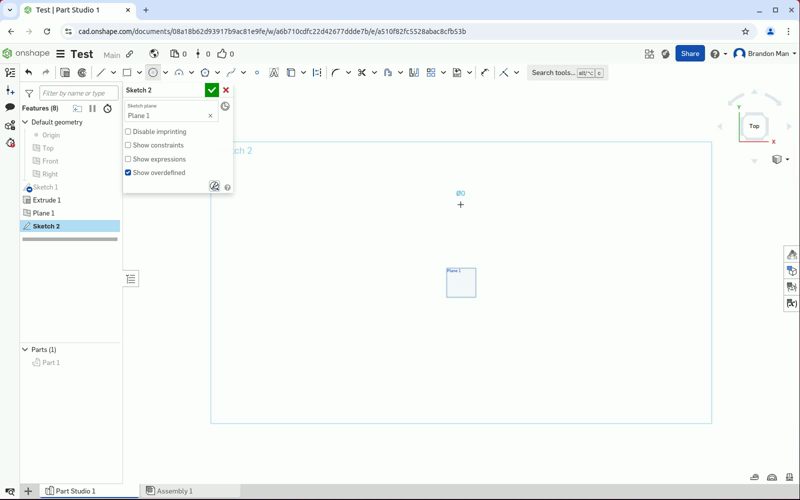
mouse_move(472, 204)
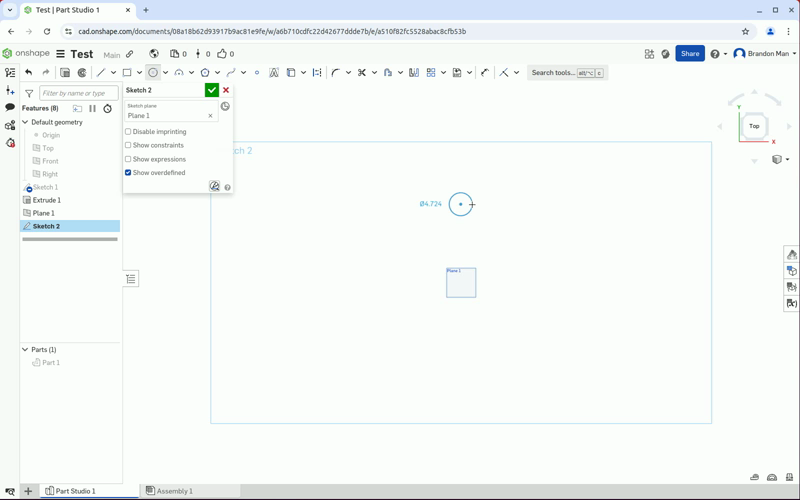
click(472, 204)
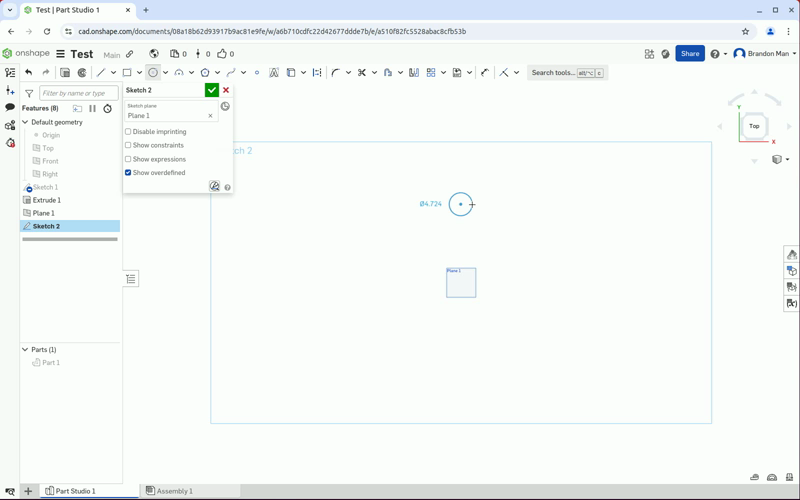
key(esc)
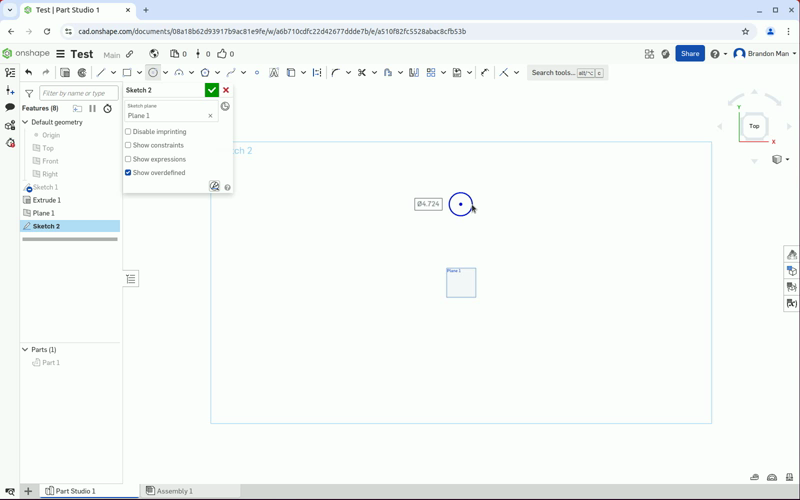
mouse_move(454, 196)
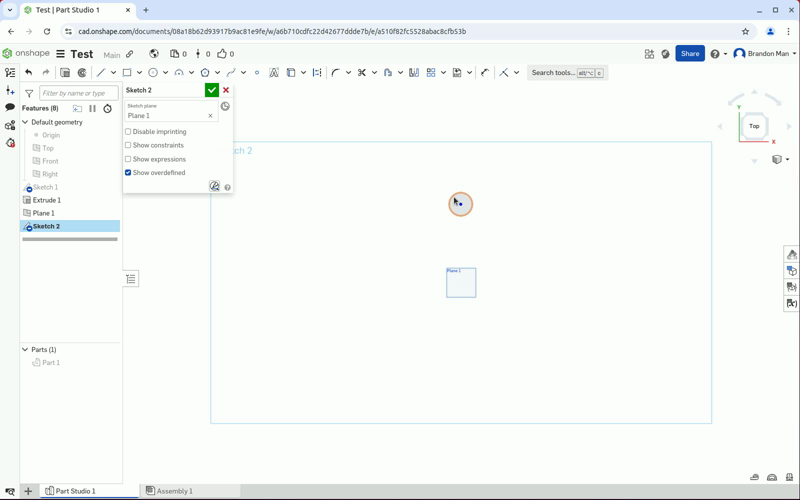
scroll(6)
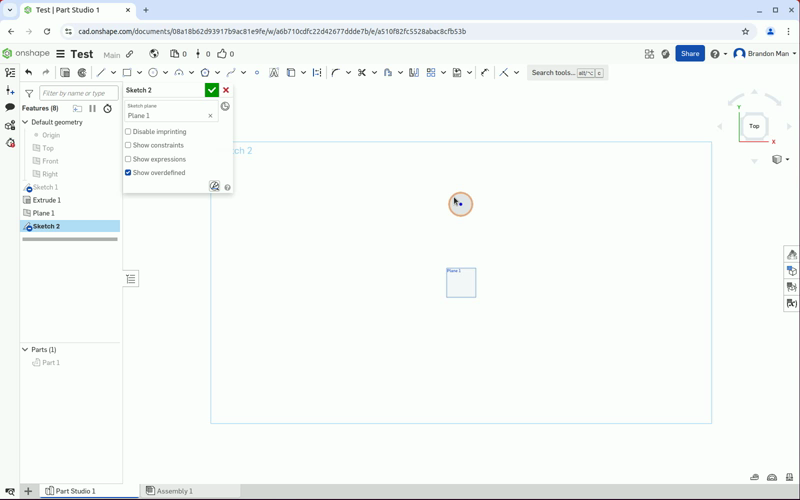
scroll(6)
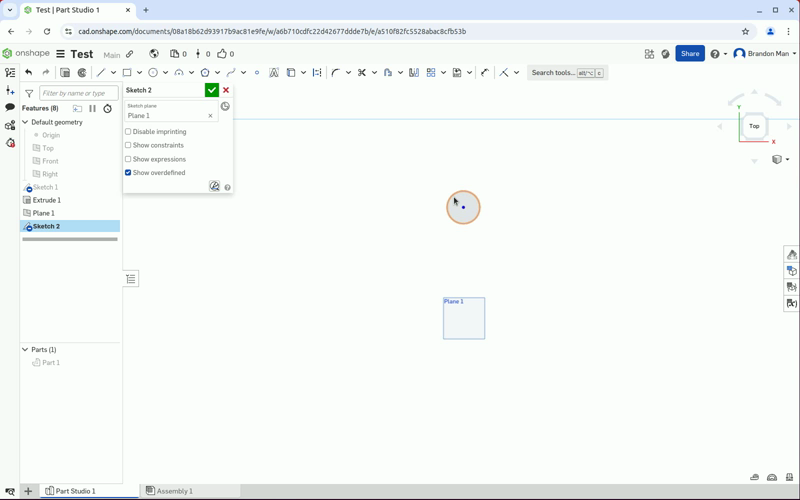
scroll(6)
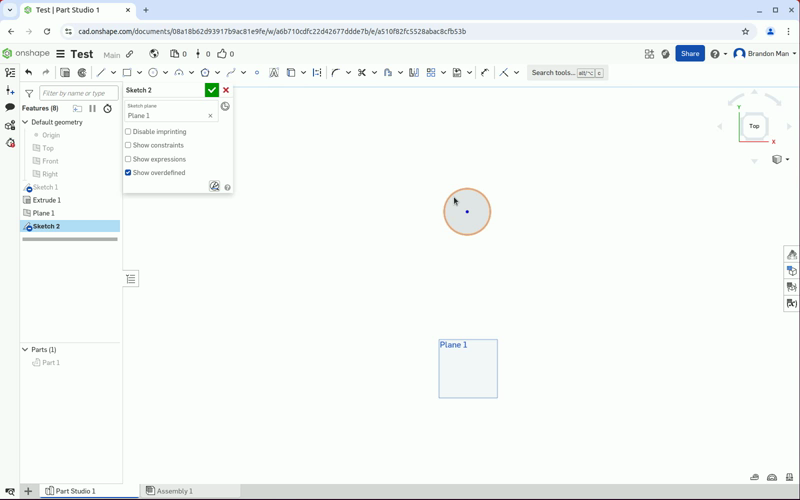
scroll(6)
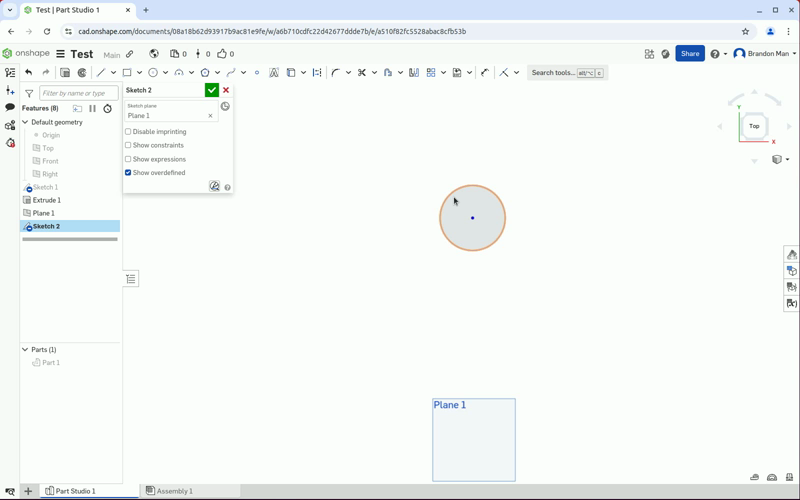
scroll(6)
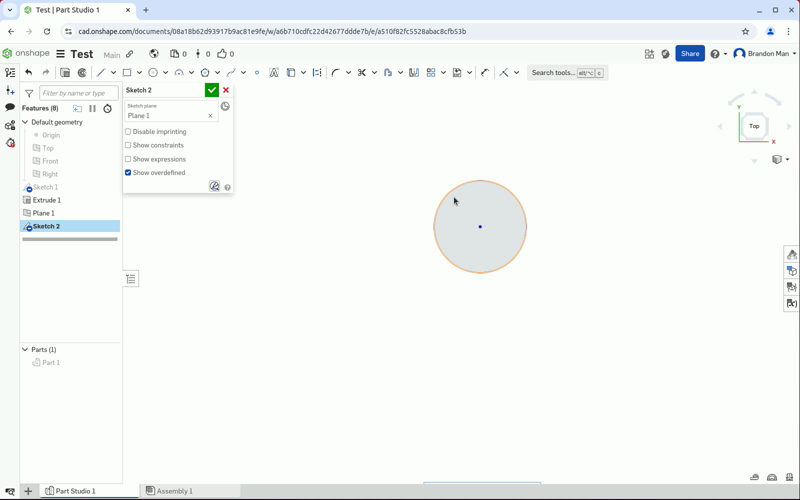
scroll(6)
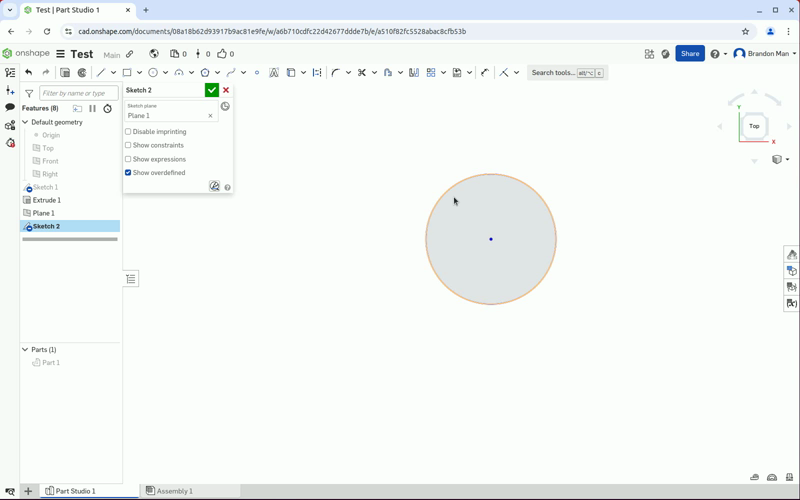
scroll(6)
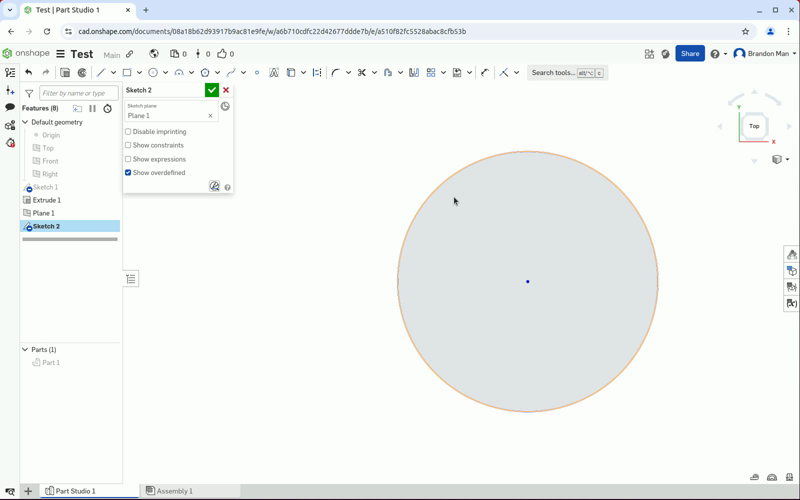
click(454, 196)
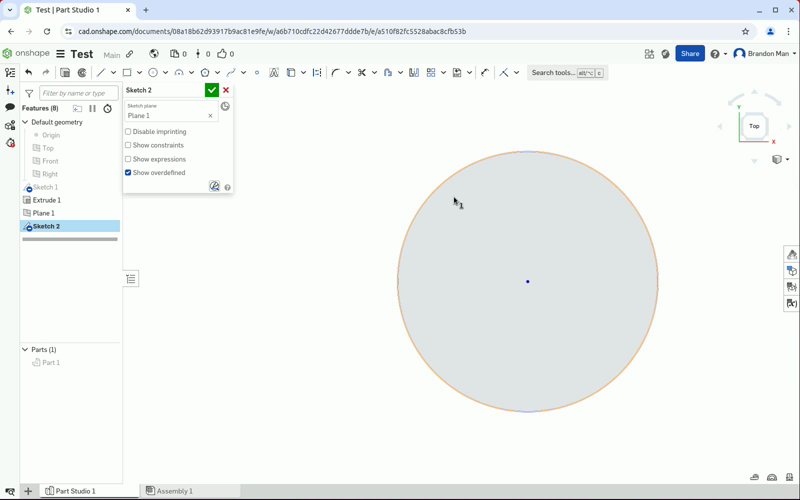
scroll(-6)
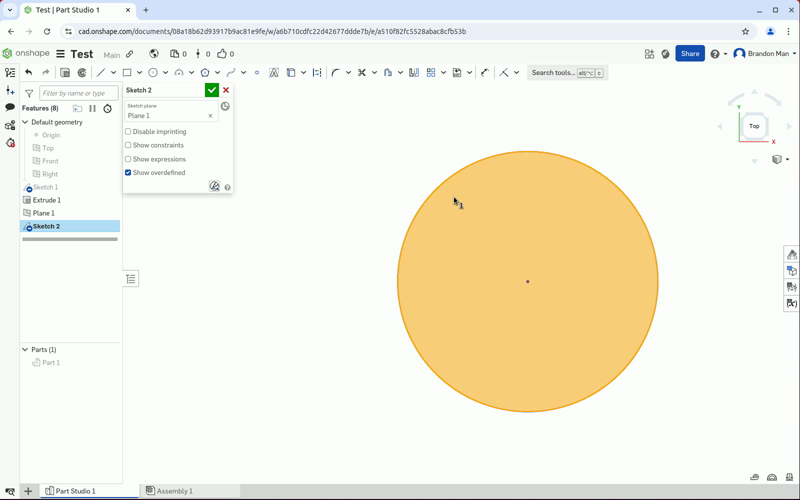
scroll(-6)
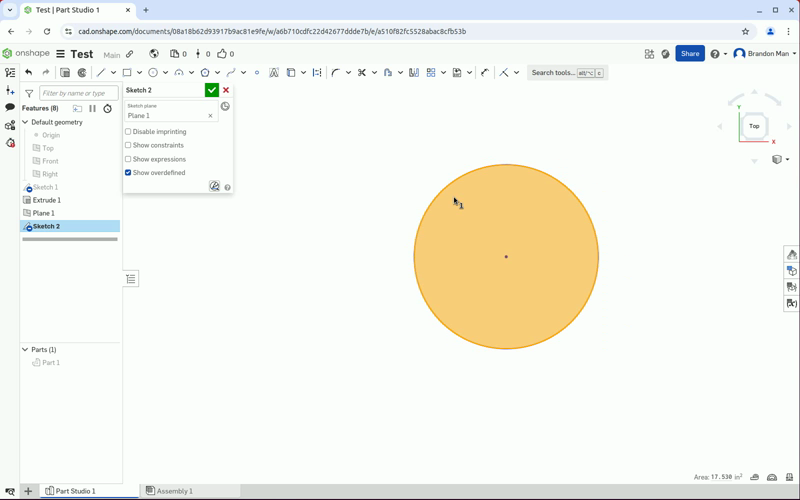
scroll(-6)
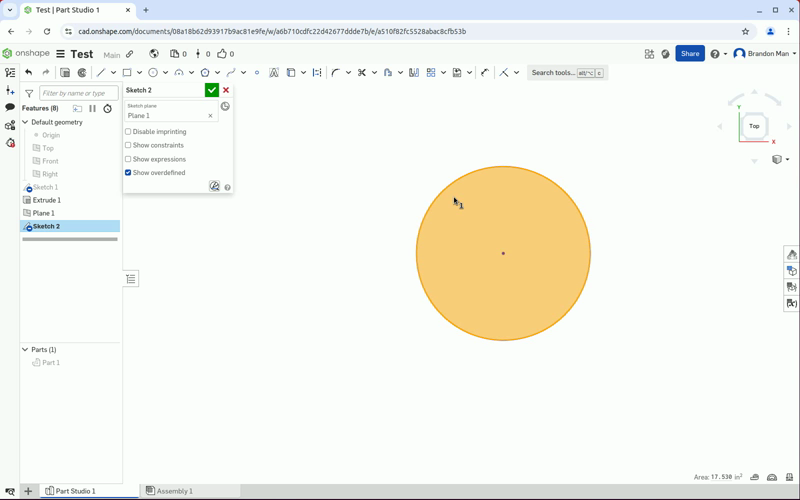
scroll(-6)
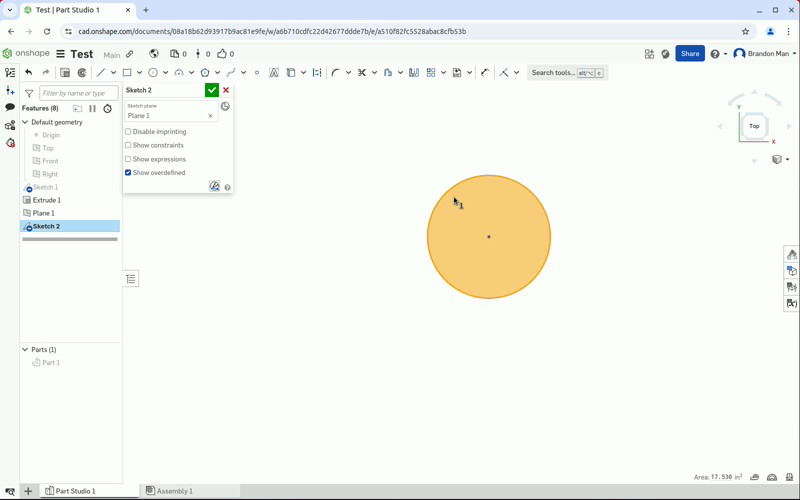
scroll(-6)
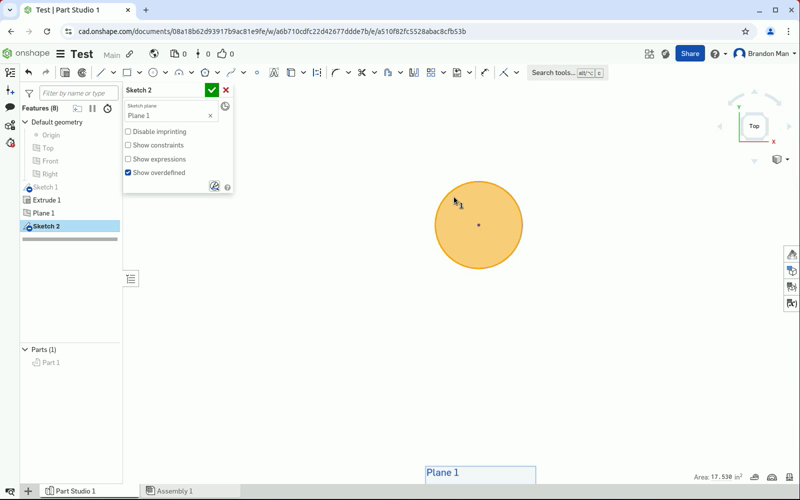
scroll(-6)
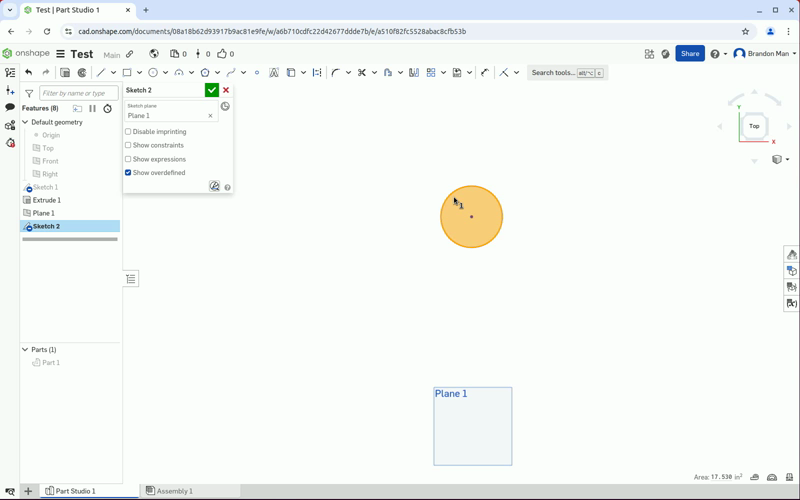
scroll(-6)
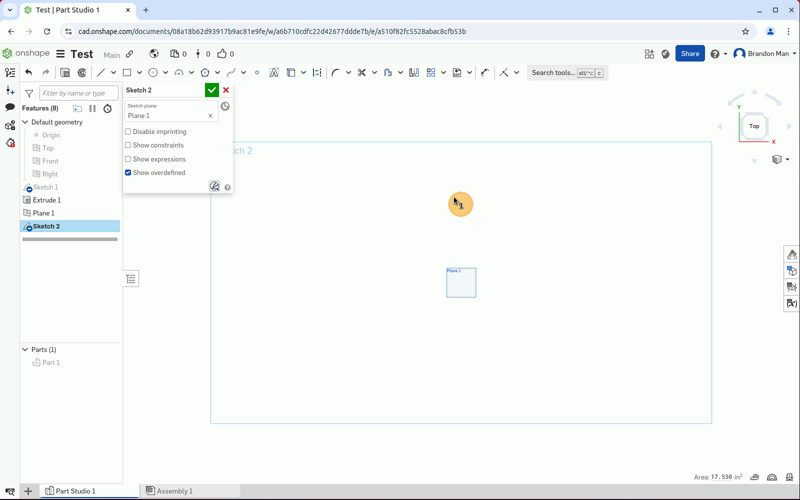
mouse_move(73, 352)
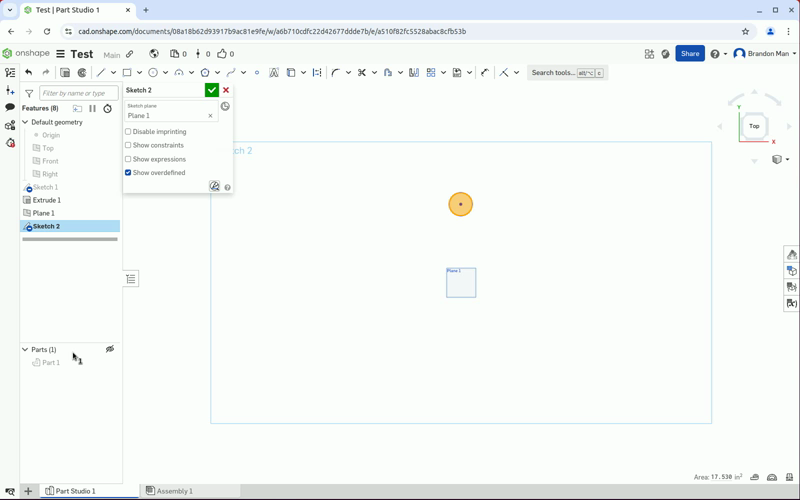
key(shift+y)
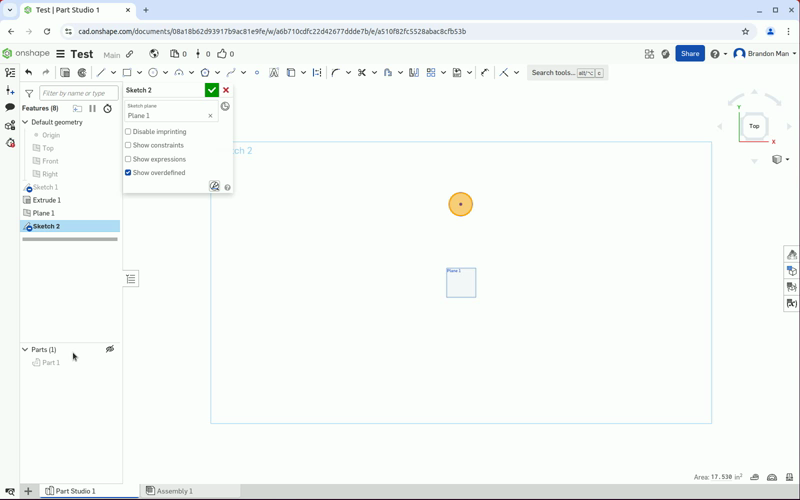
key(shift+e)
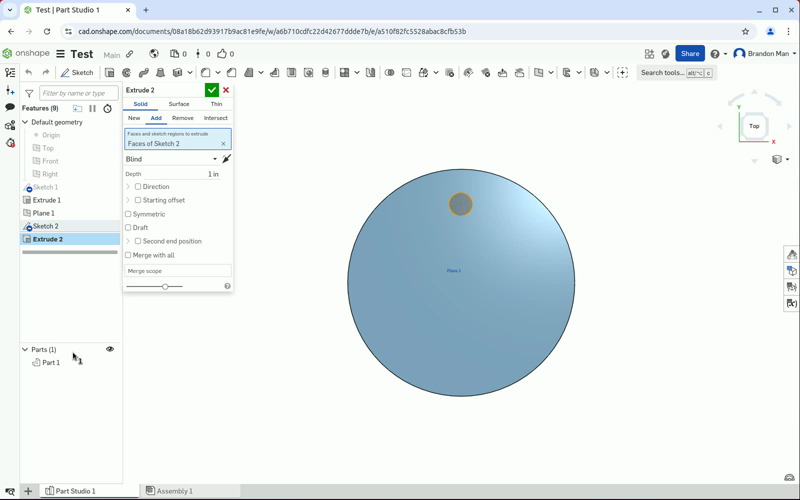
mouse_move(143, 106)
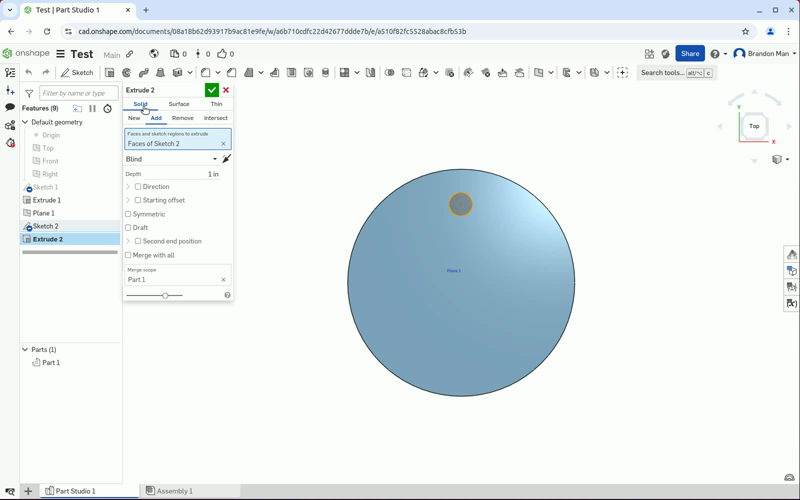
click(143, 106)
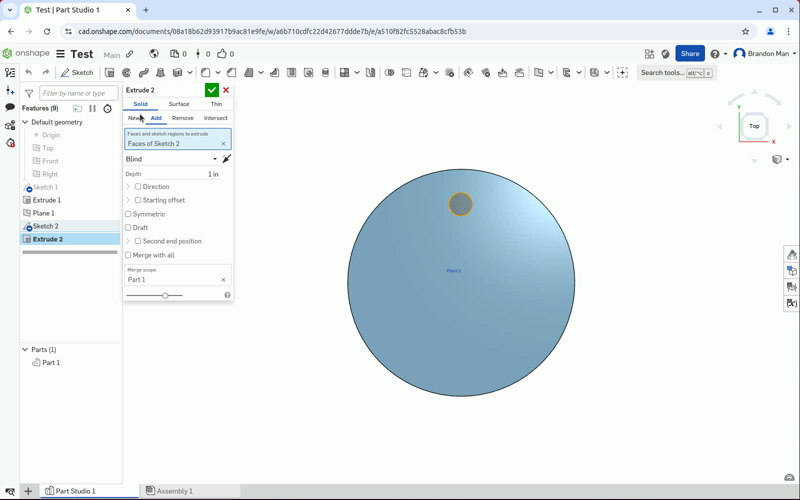
mouse_move(137, 120)
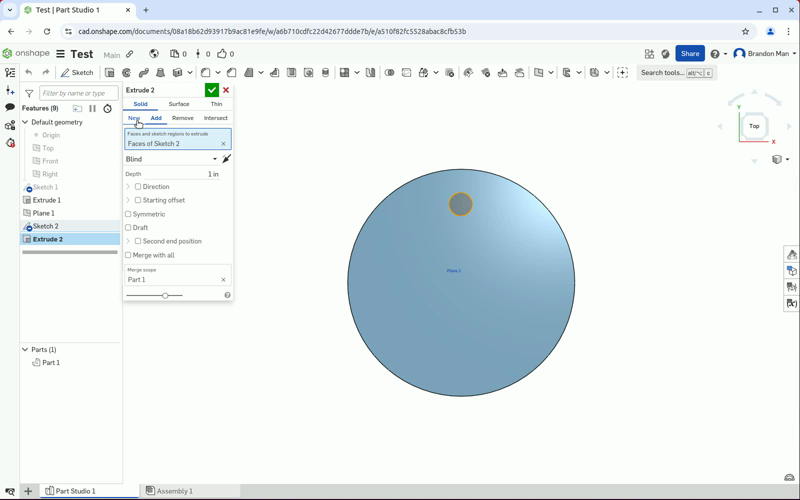
click(137, 120)
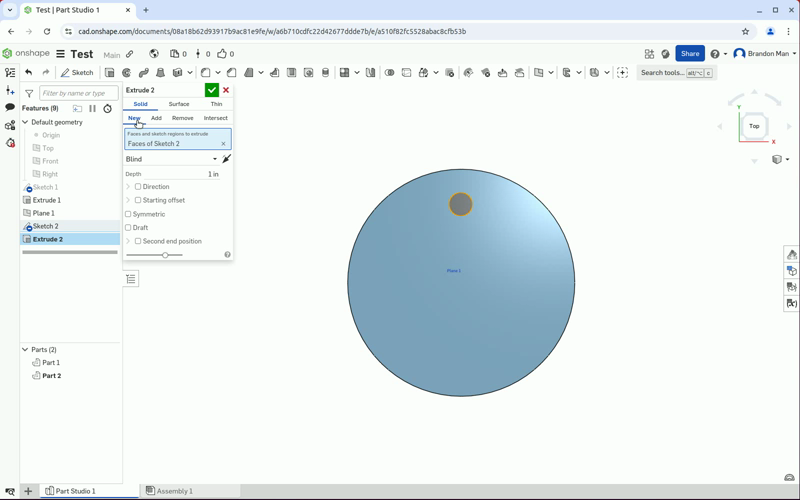
key(tab, 4)
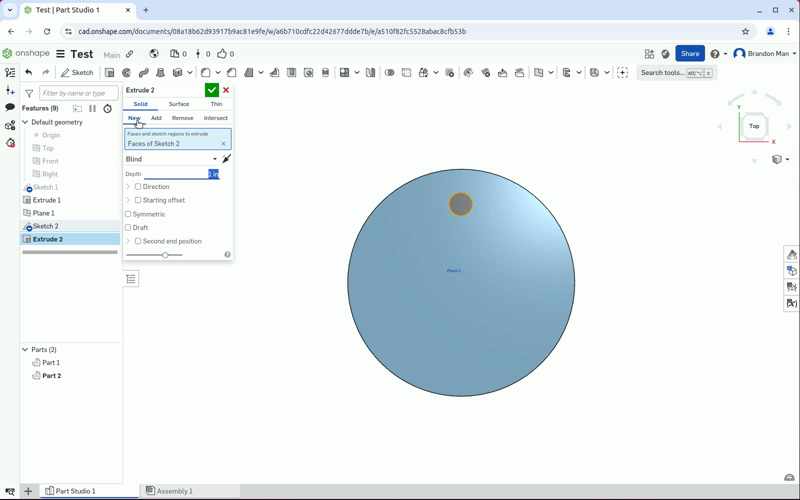
text(11.554)
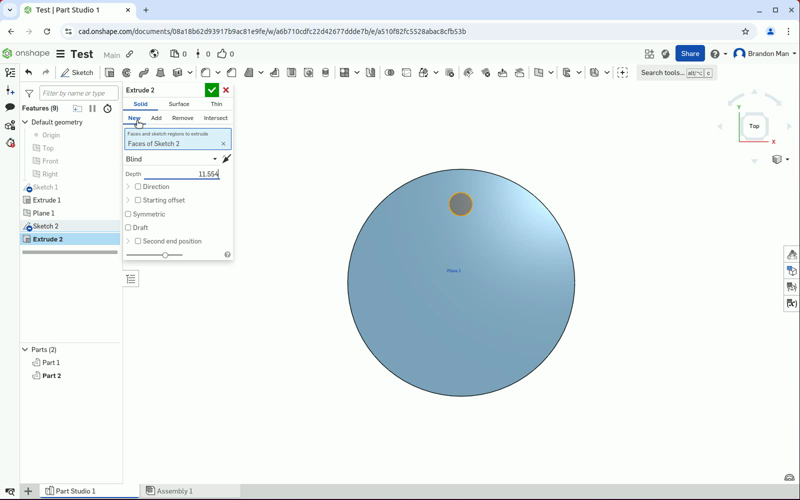
key(enter)
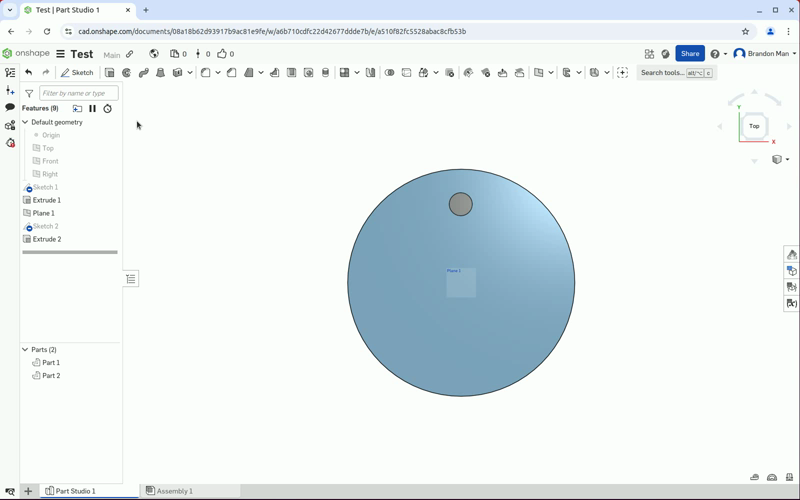
key(shift+h)
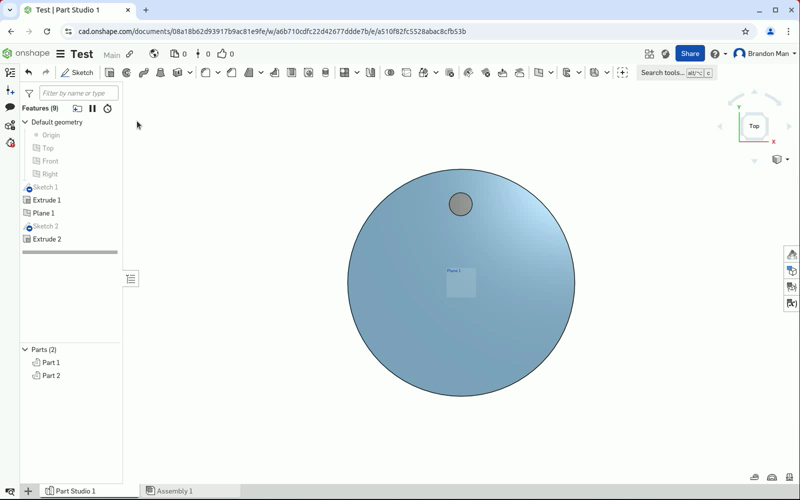
key(shift+h)
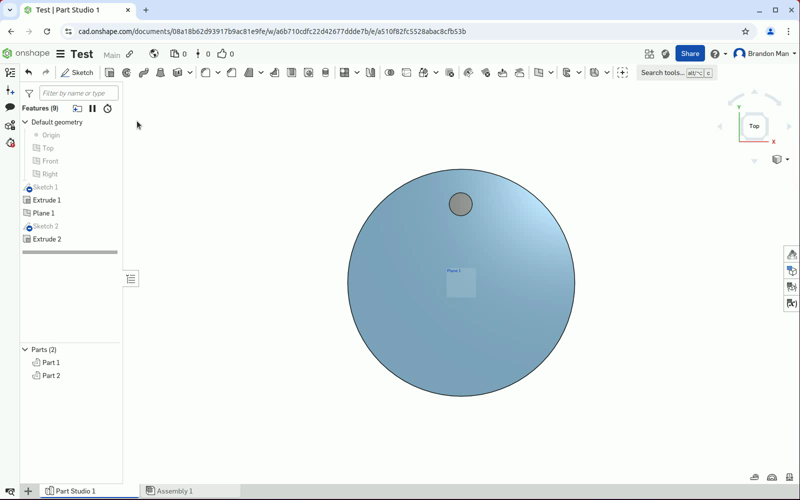
mouse_move(73, 189)
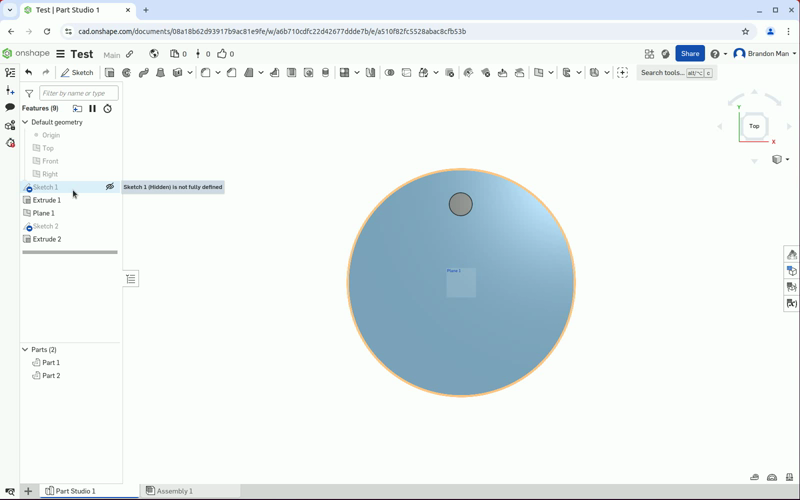
click(73, 189)
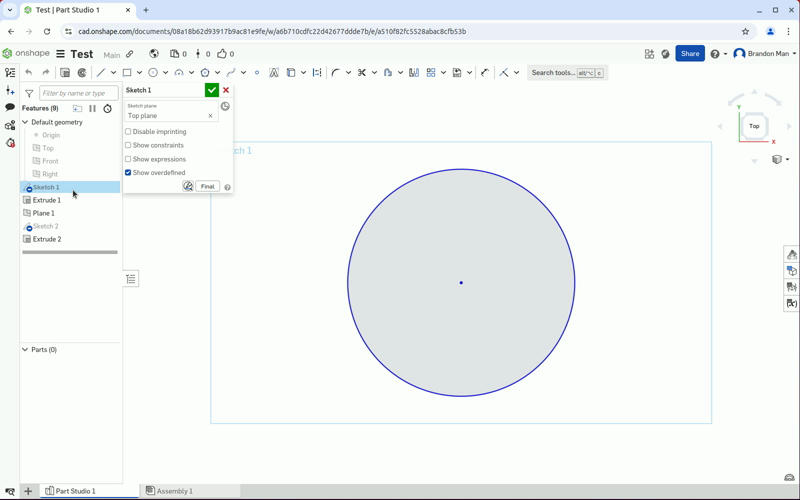
mouse_move(229, 92)
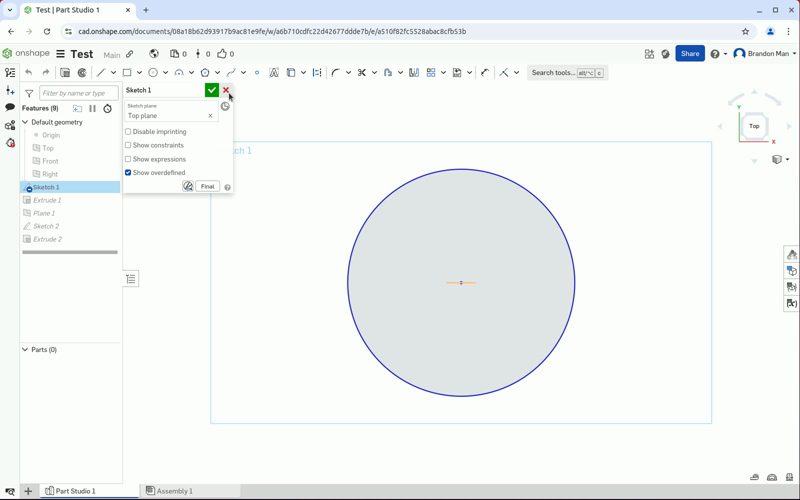
click(229, 92)
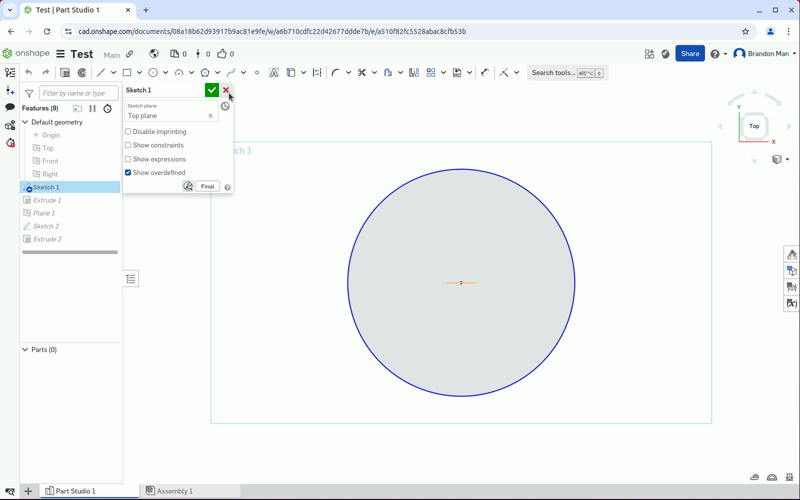
key(shift+s)
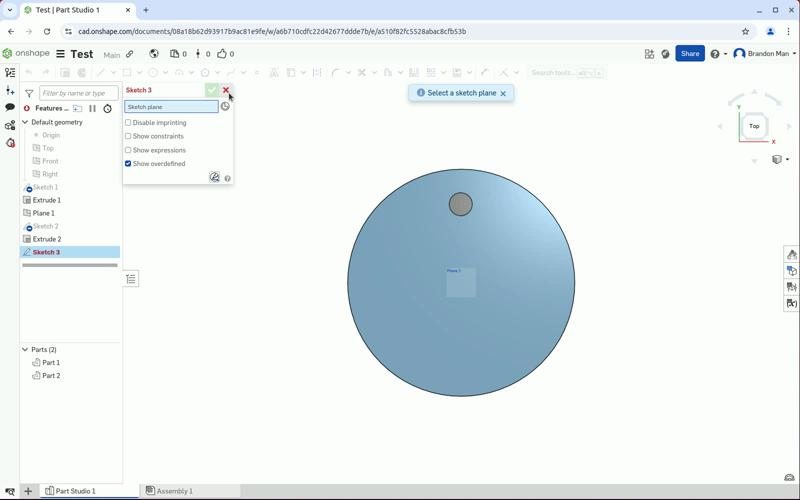
mouse_move(73, 215)
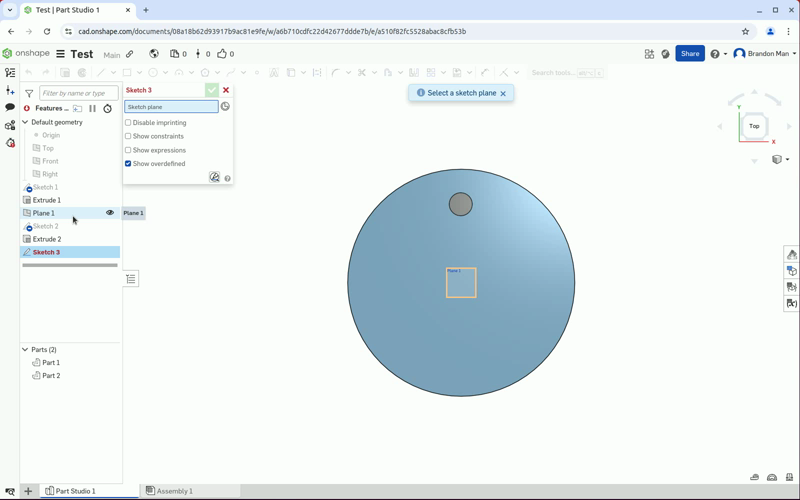
click(73, 215)
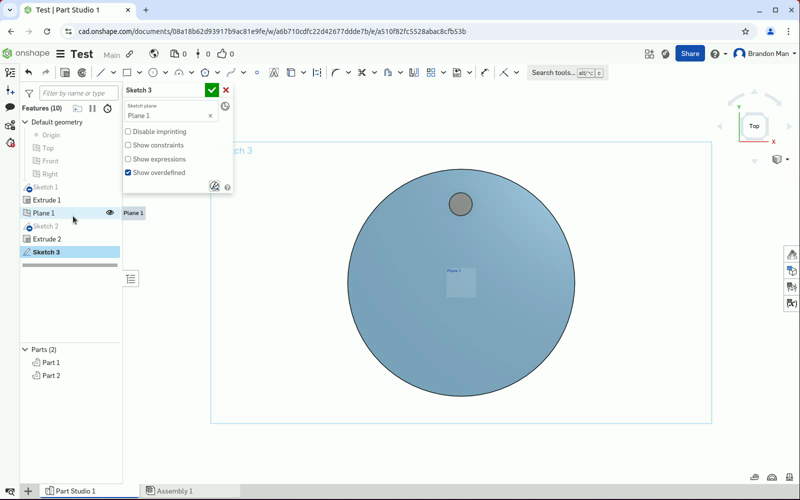
mouse_move(73, 352)
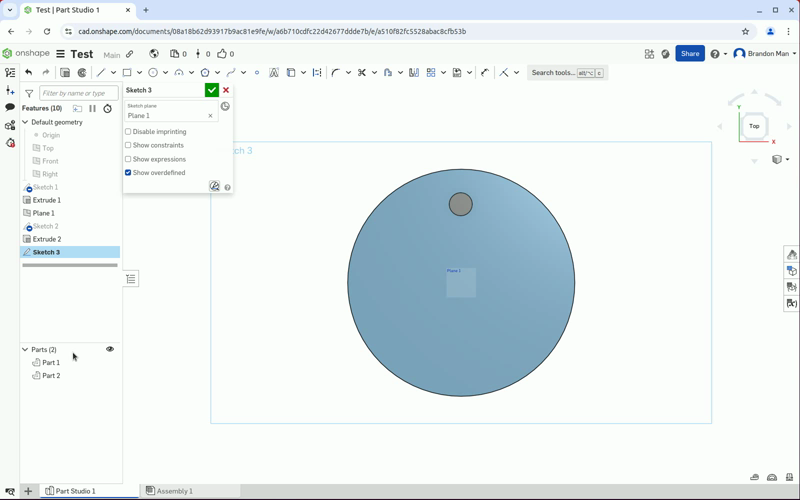
key(y)
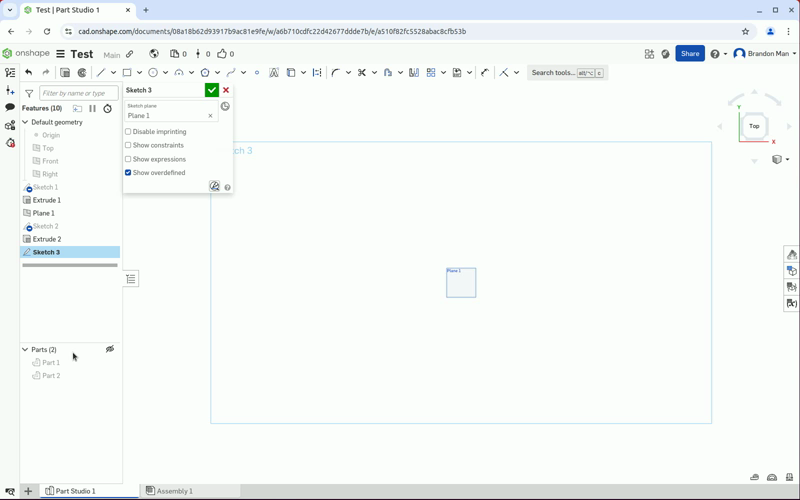
key(c)
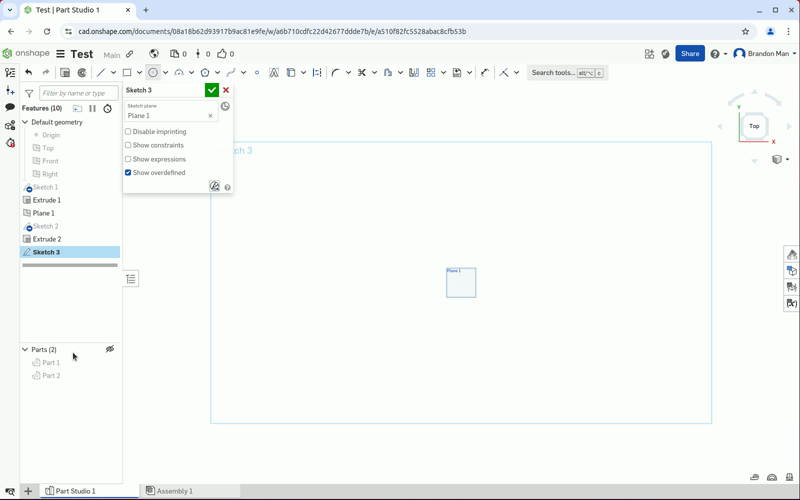
key_down(shift)
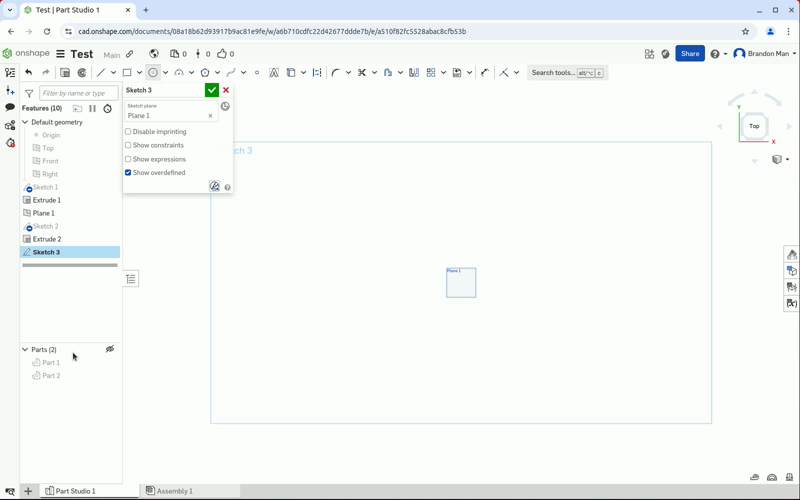
mouse_move(385, 258)
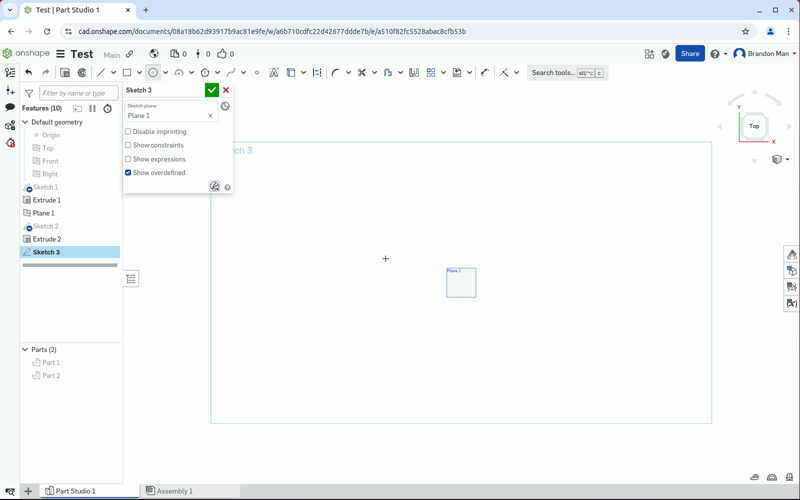
click(385, 258)
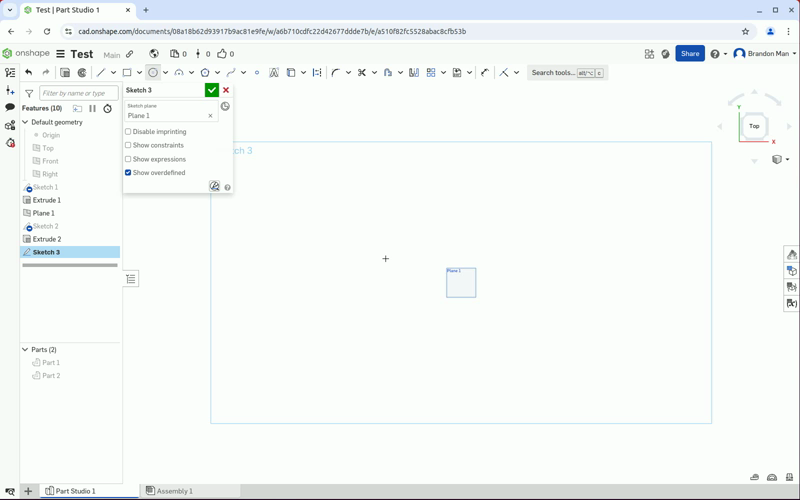
key_up(shift)
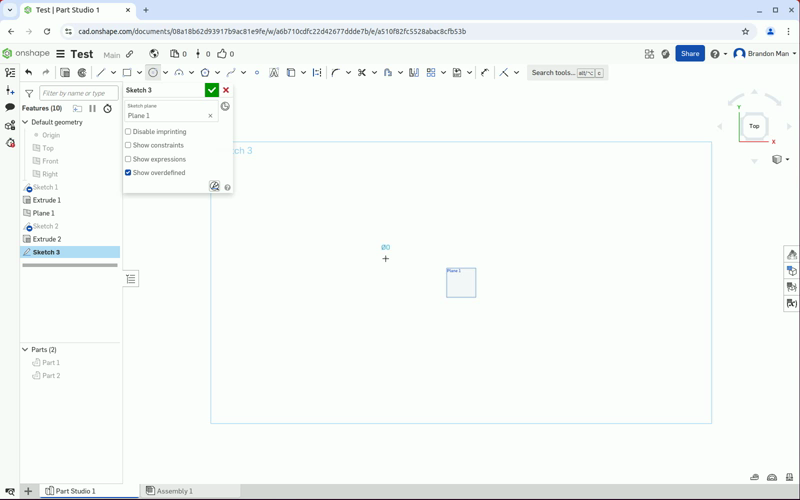
mouse_move(397, 258)
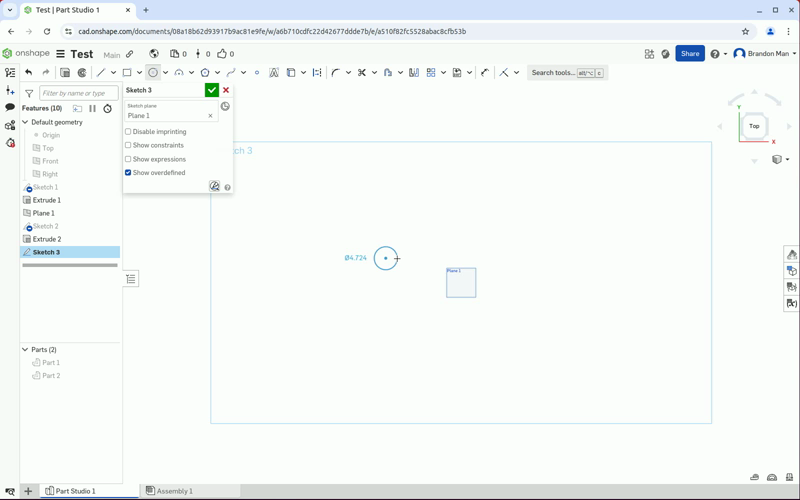
click(397, 258)
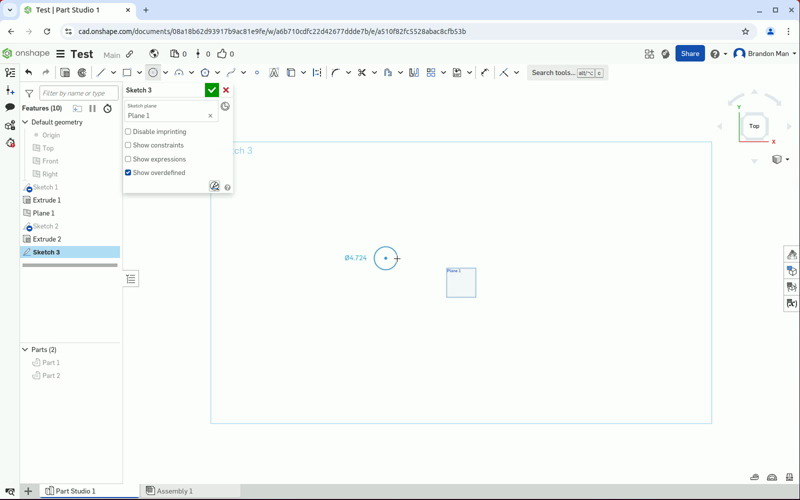
key(esc)
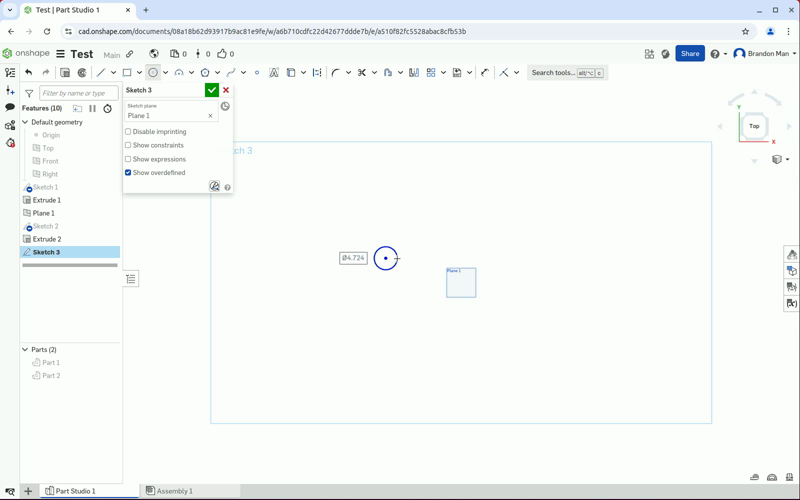
mouse_move(384, 266)
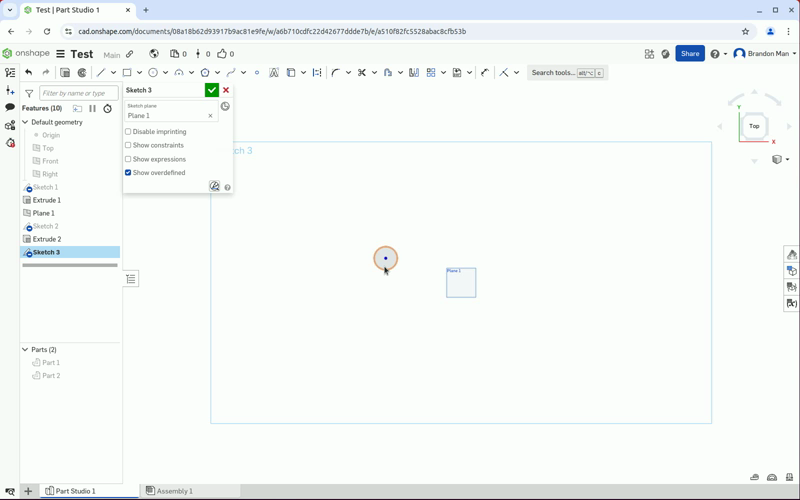
scroll(6)
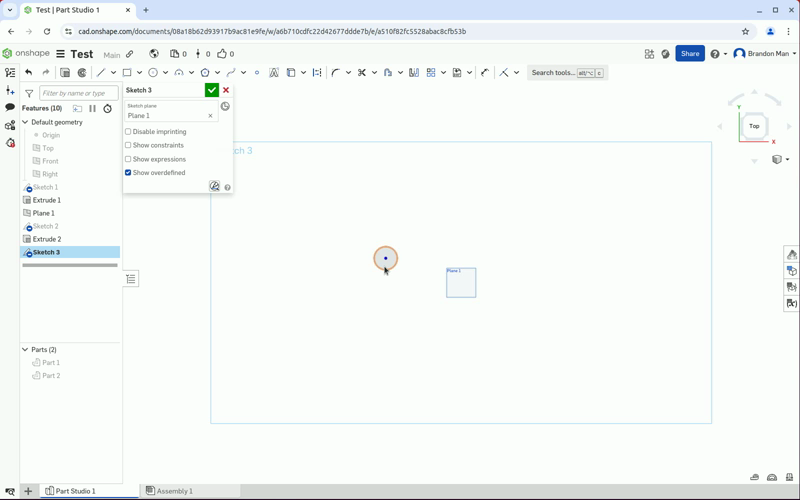
scroll(6)
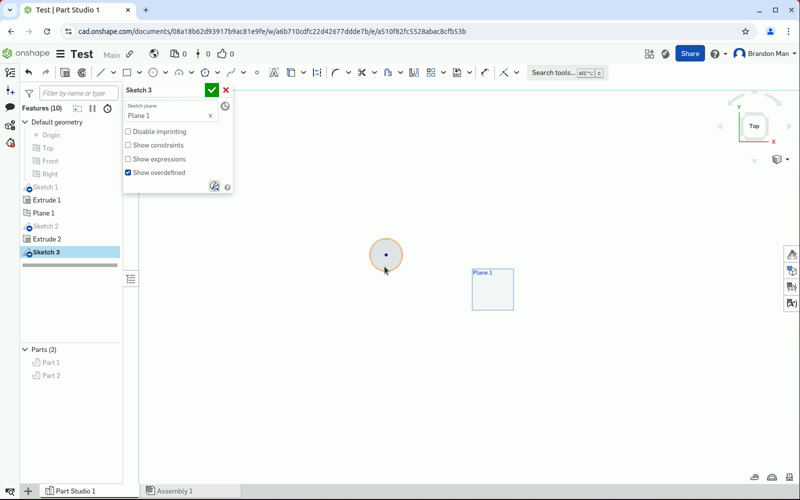
scroll(6)
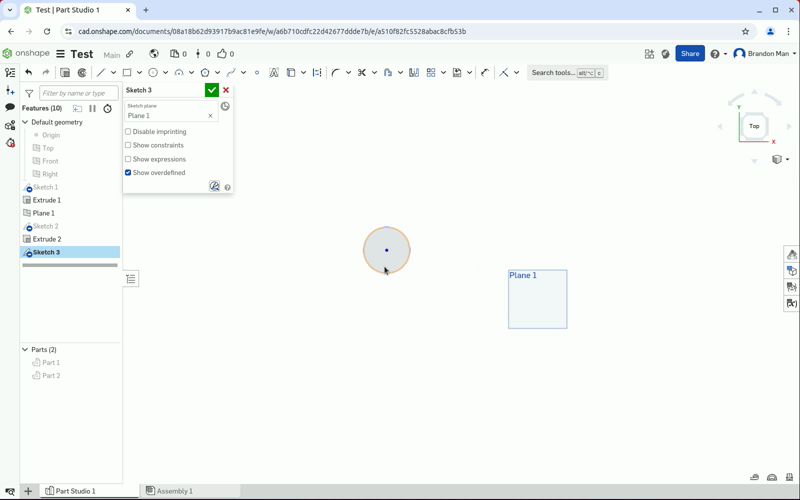
scroll(6)
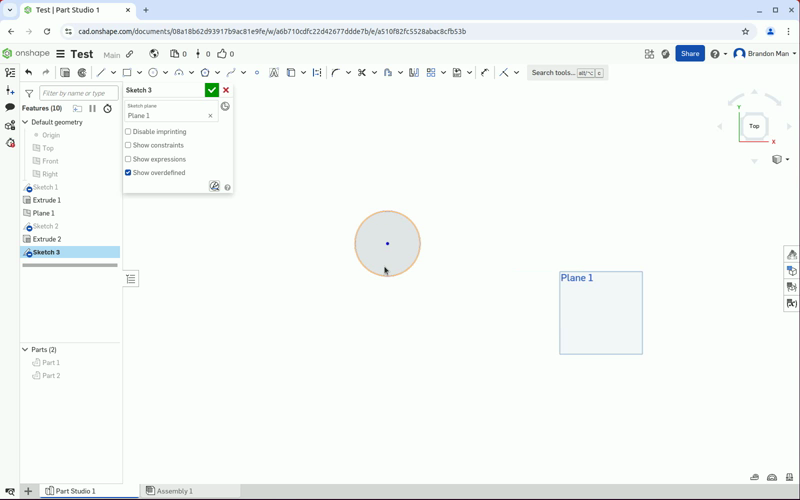
scroll(6)
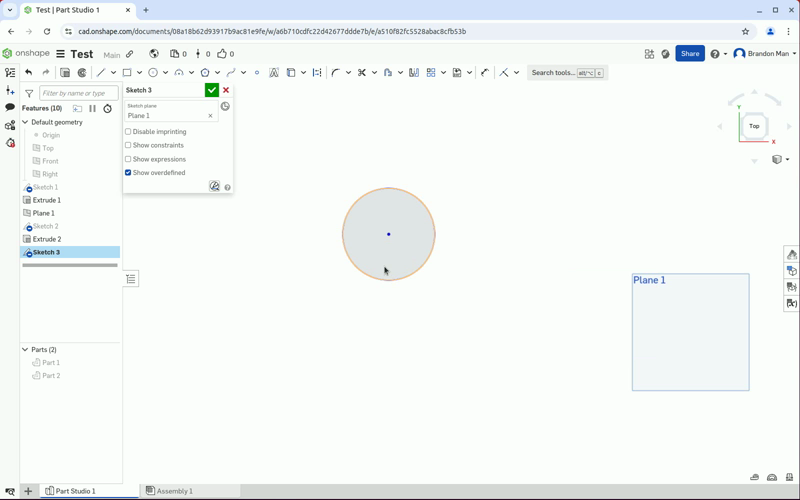
scroll(6)
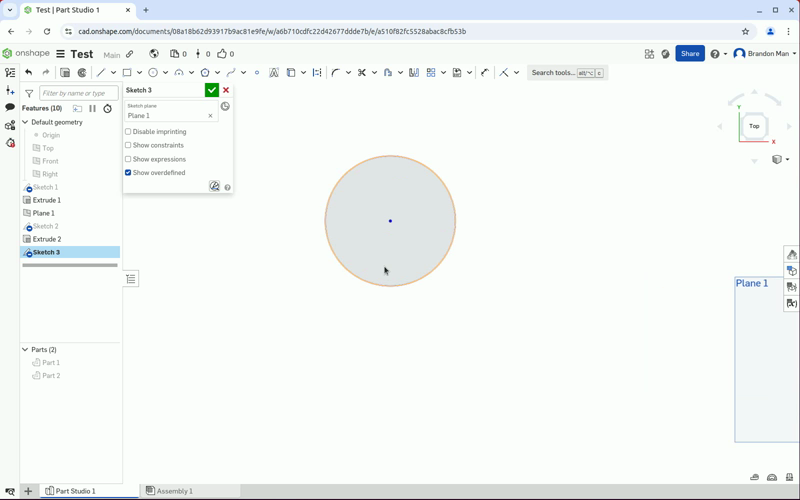
scroll(6)
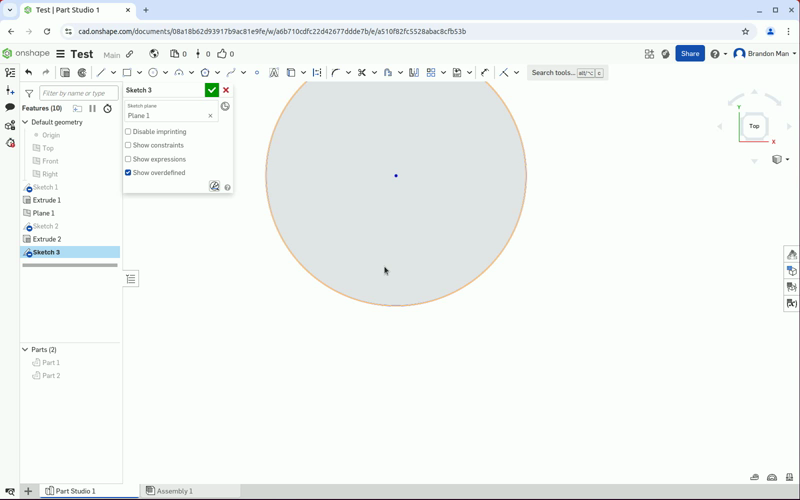
click(384, 266)
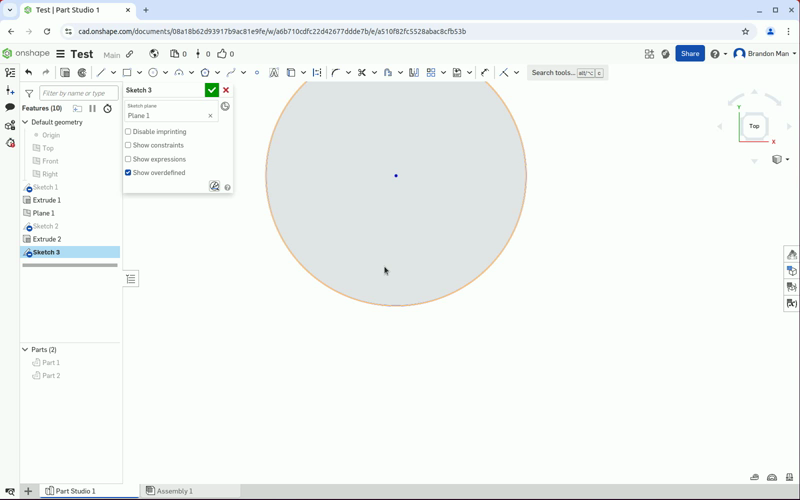
scroll(-6)
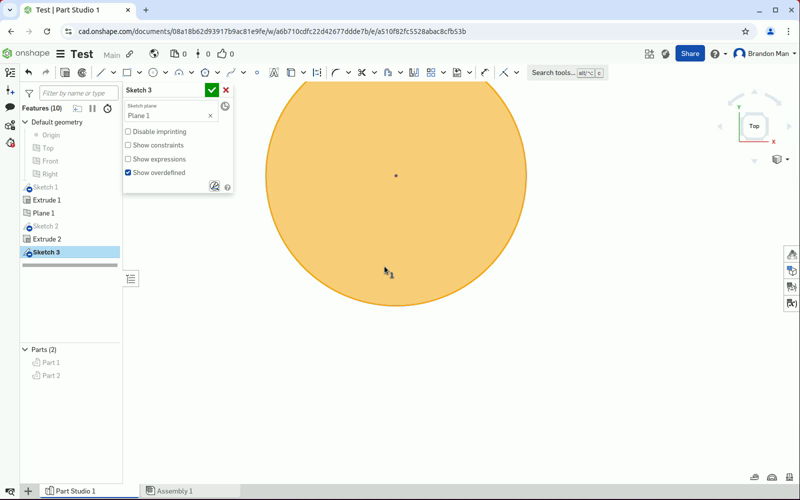
scroll(-6)
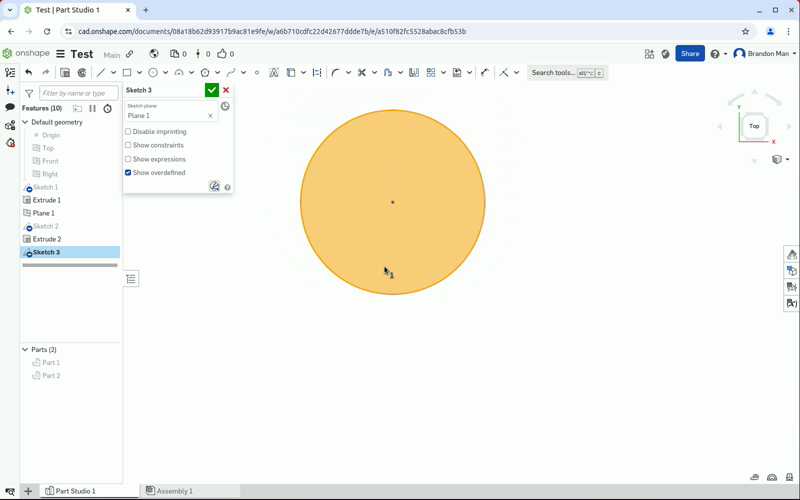
scroll(-6)
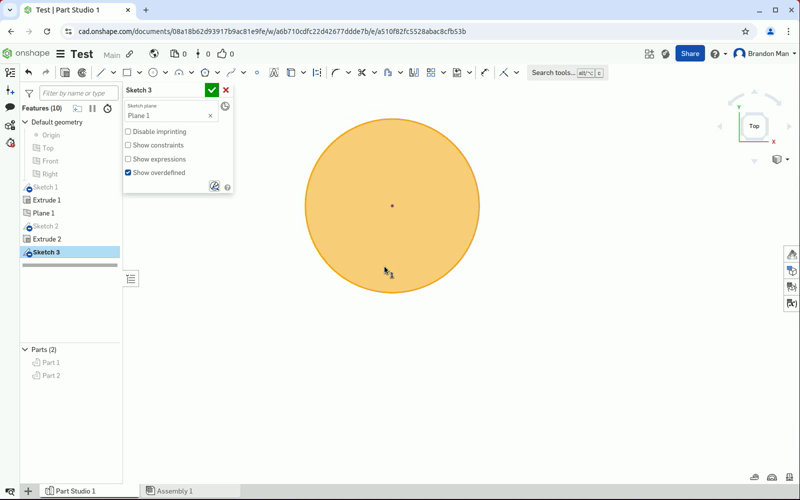
scroll(-6)
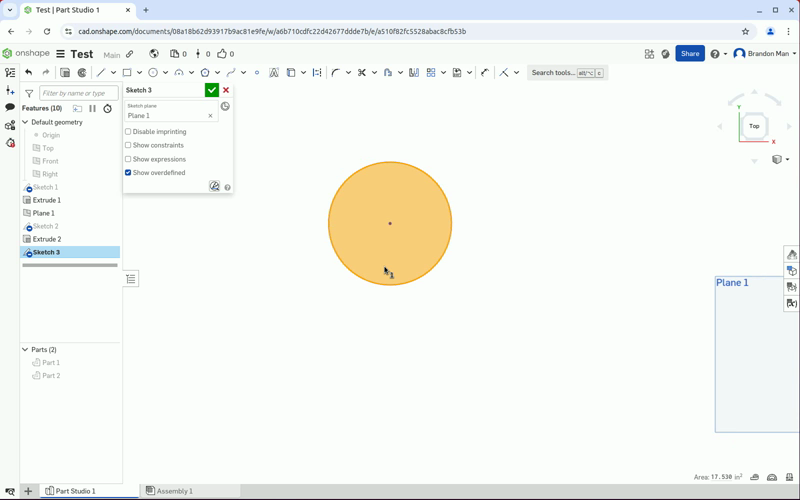
scroll(-6)
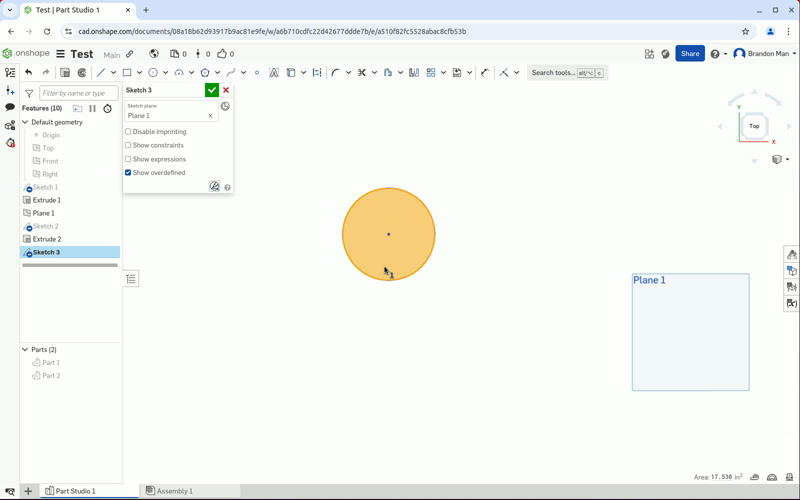
scroll(-6)
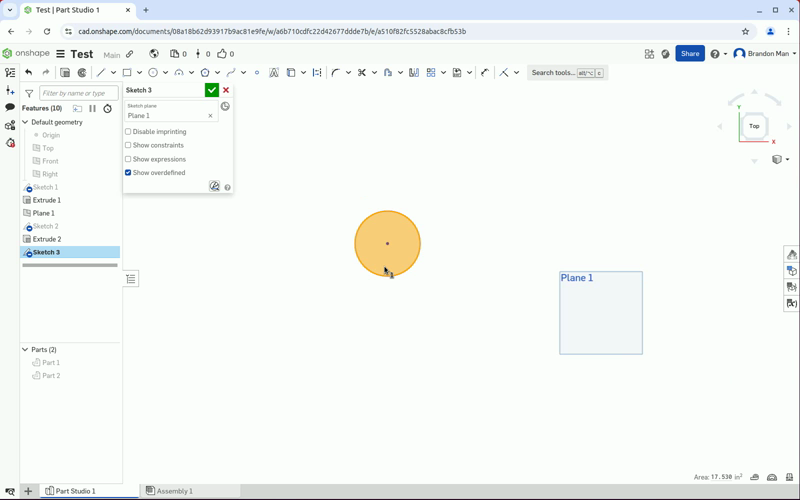
scroll(-6)
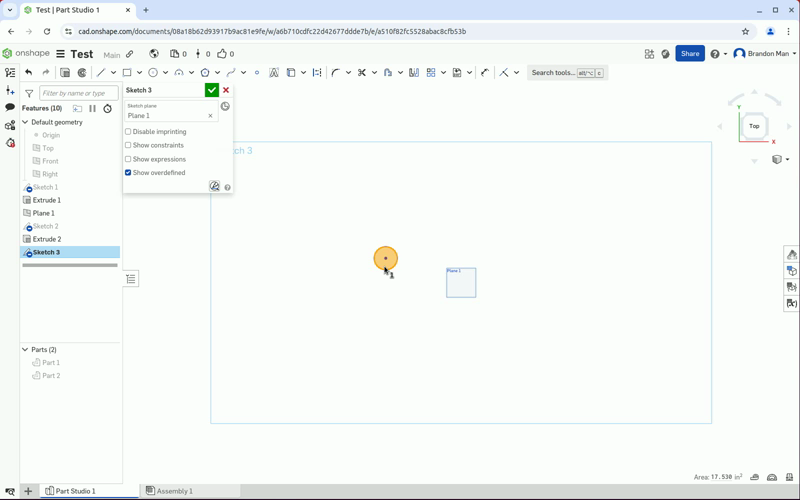
mouse_move(73, 352)
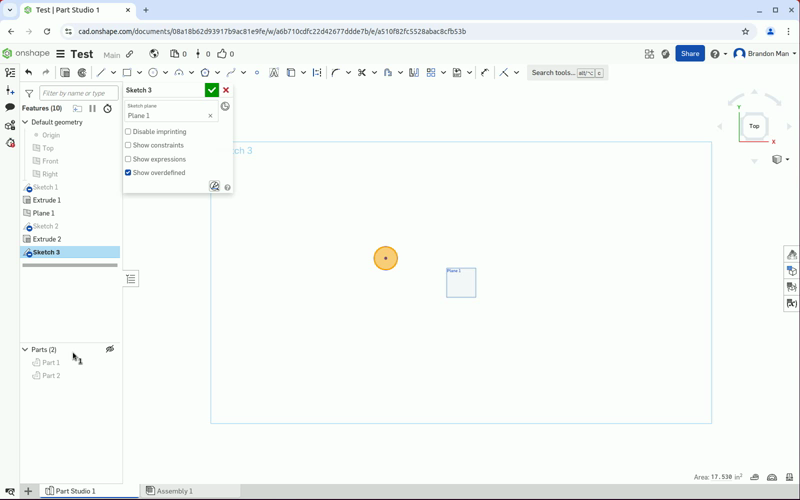
key(shift+y)
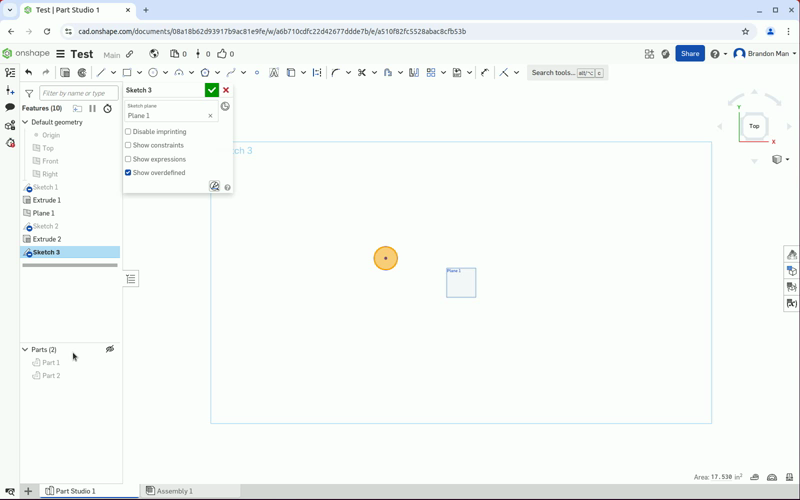
key(shift+e)
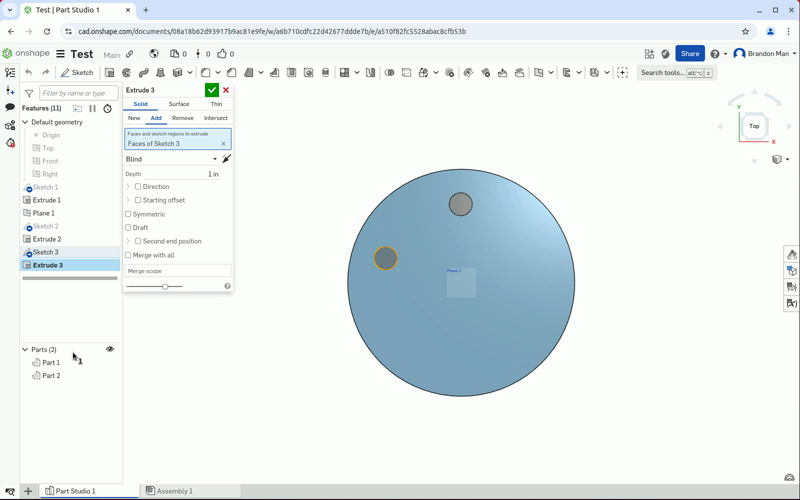
mouse_move(143, 106)
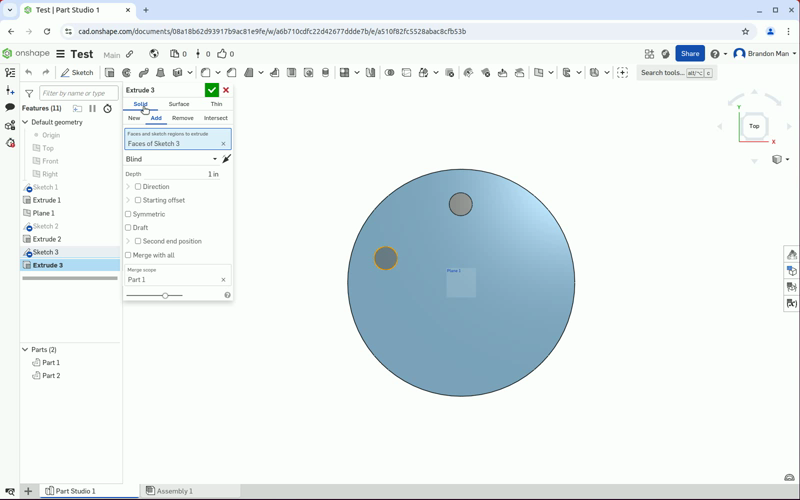
click(143, 106)
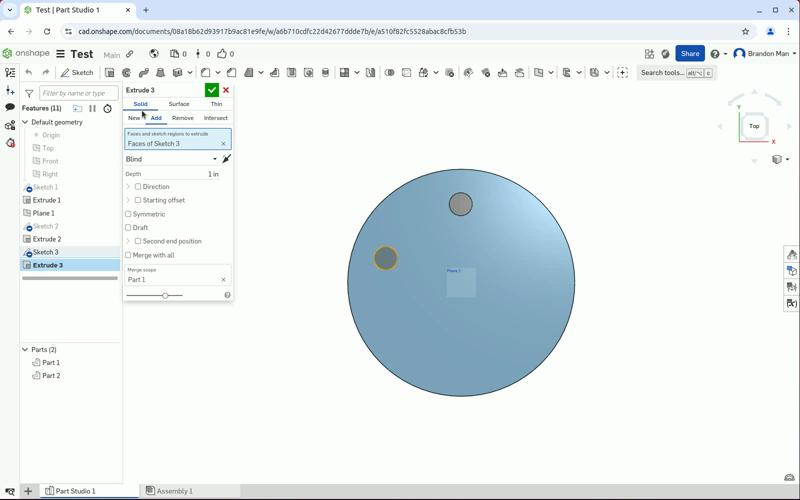
mouse_move(137, 120)
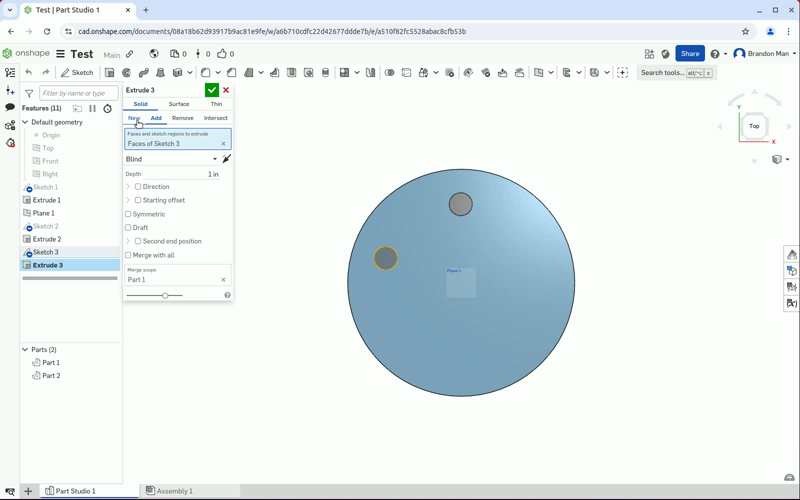
click(137, 120)
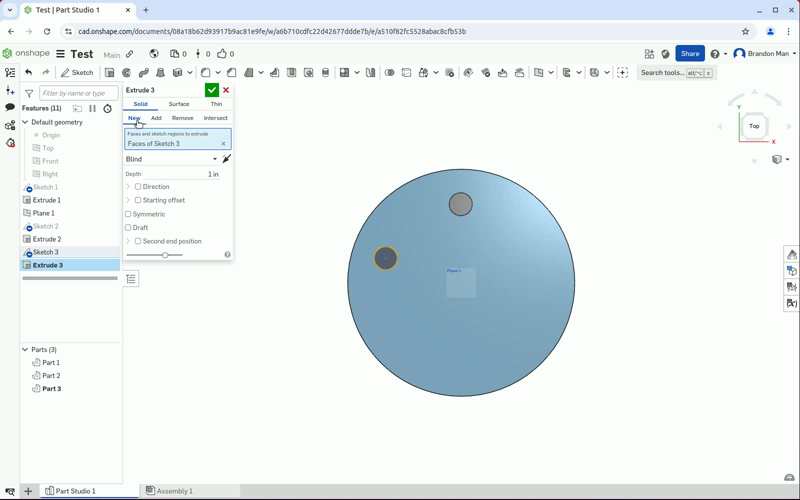
key(tab, 4)
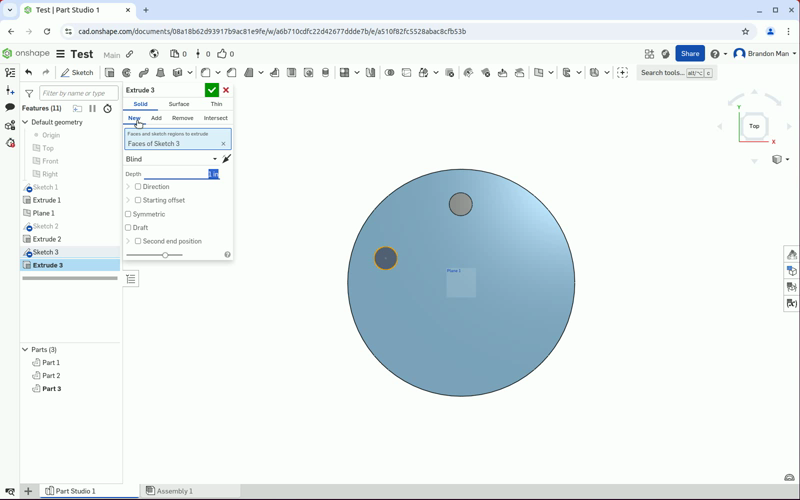
text(11.554)
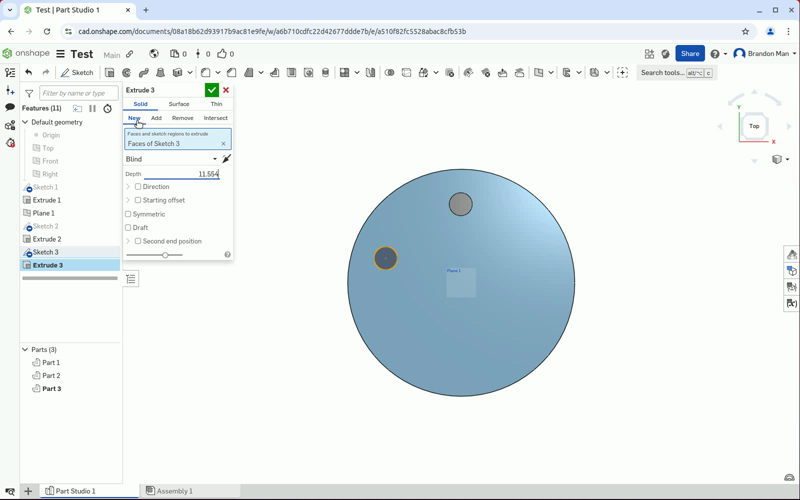
key(enter)
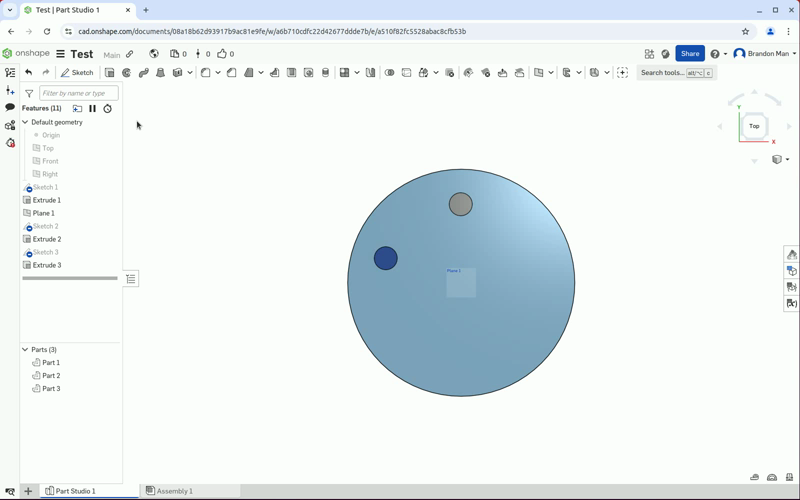
key(shift+h)
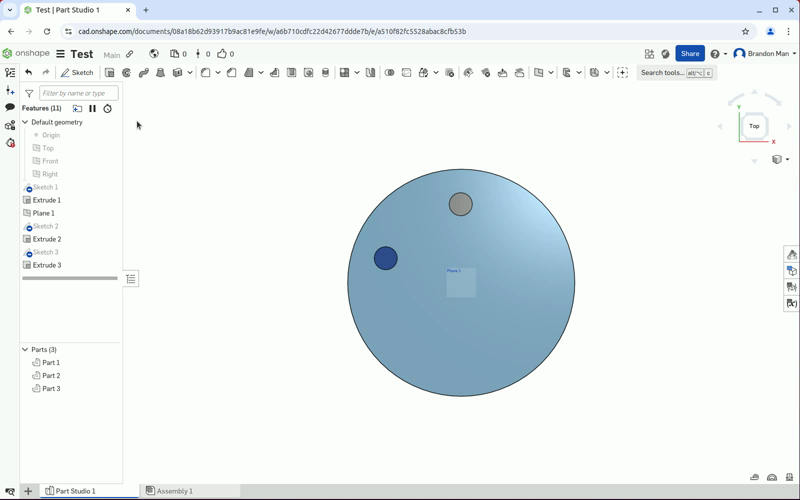
key(shift+h)
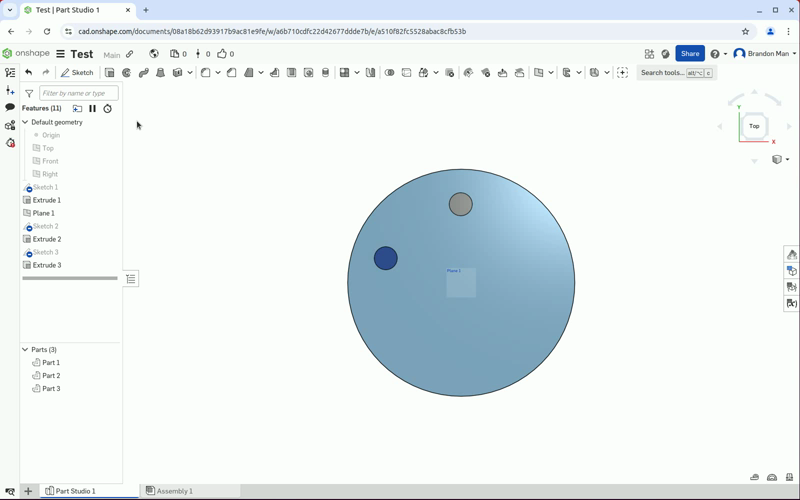
mouse_move(73, 189)
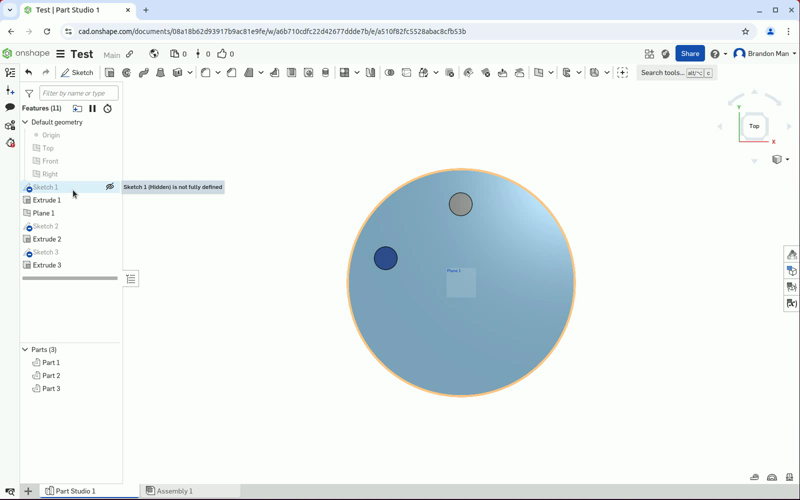
click(73, 189)
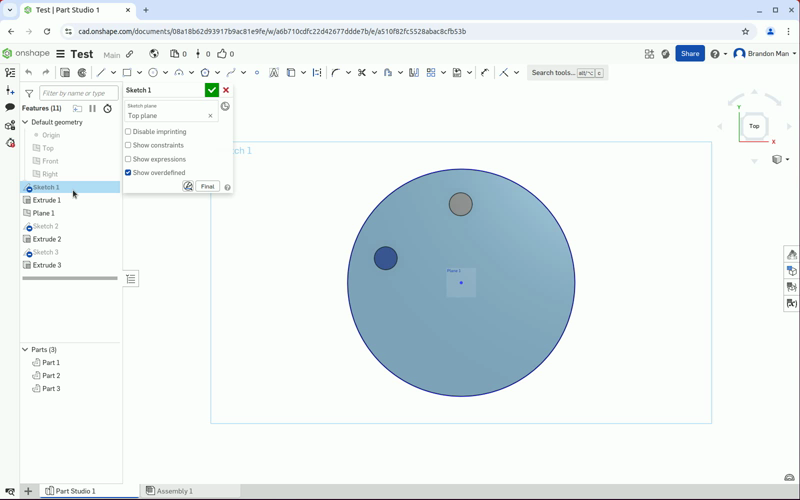
mouse_move(229, 92)
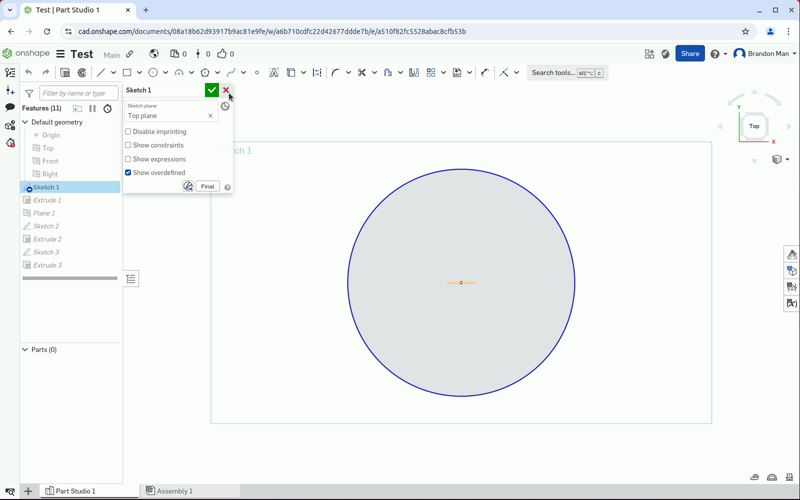
click(229, 92)
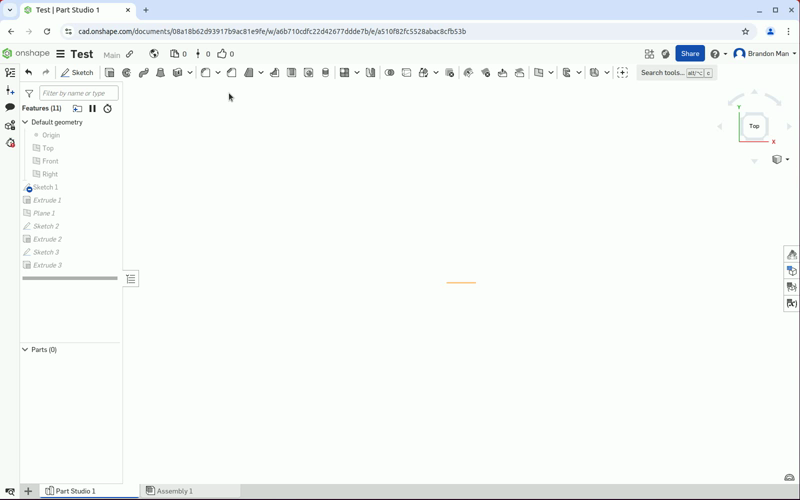
key(shift+s)
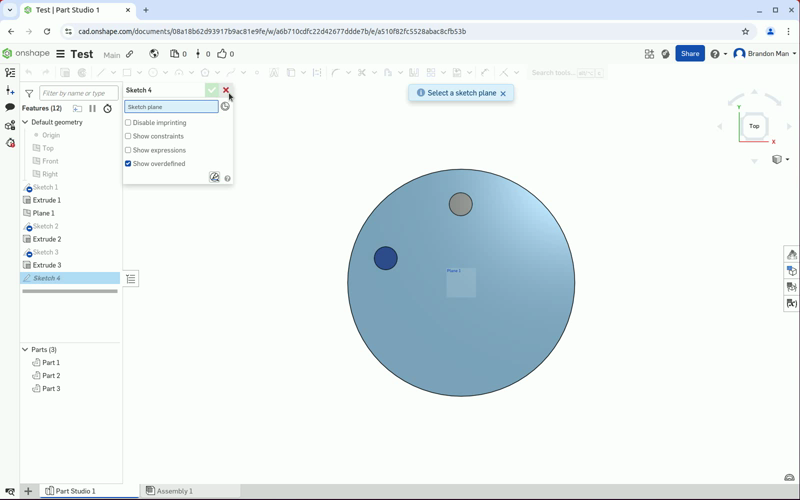
mouse_move(73, 215)
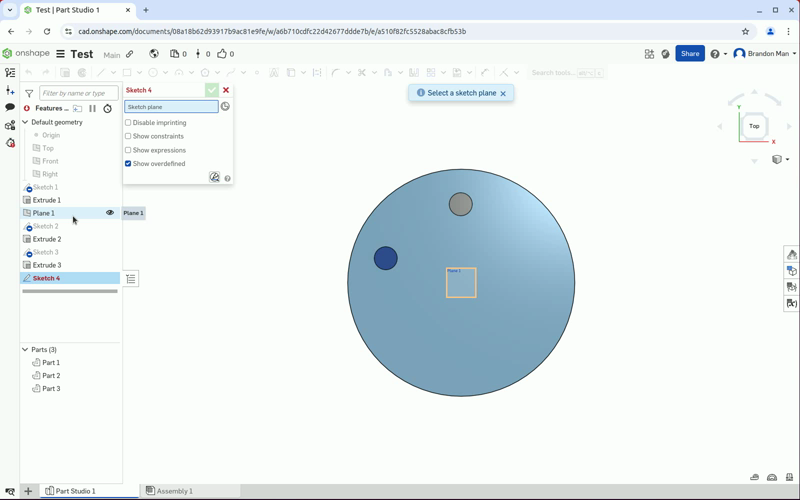
click(73, 215)
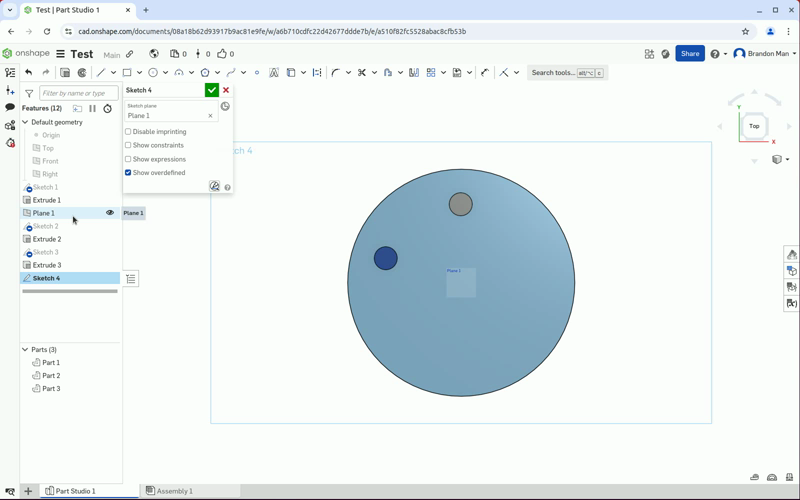
mouse_move(73, 352)
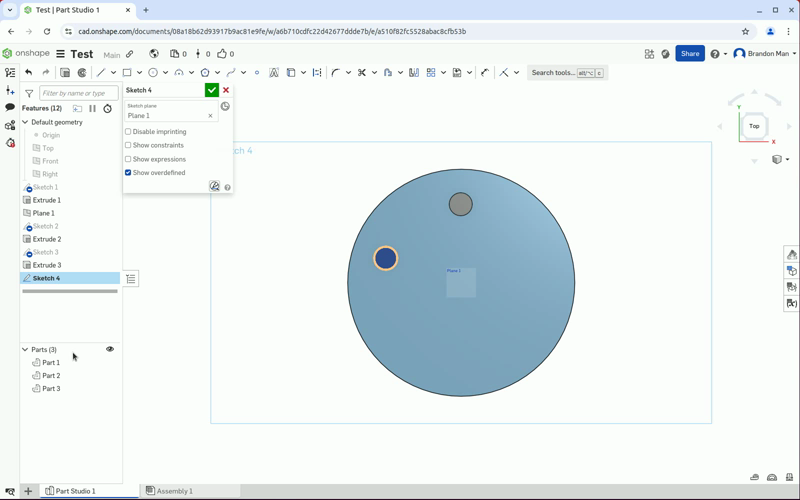
key(y)
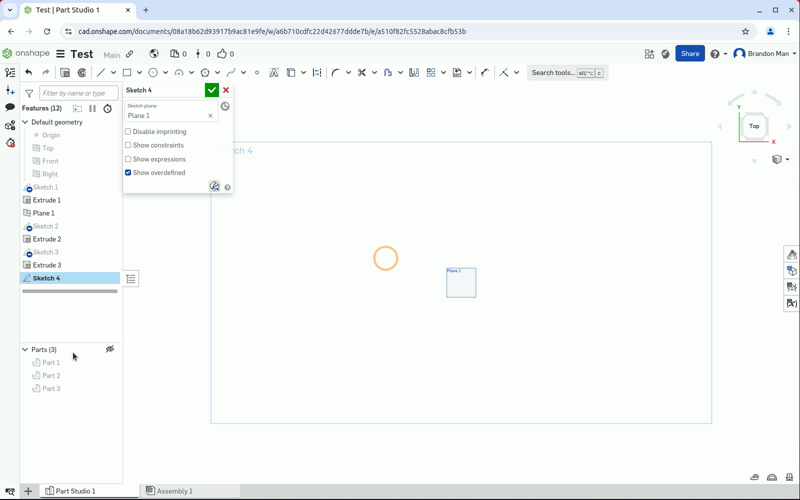
key(c)
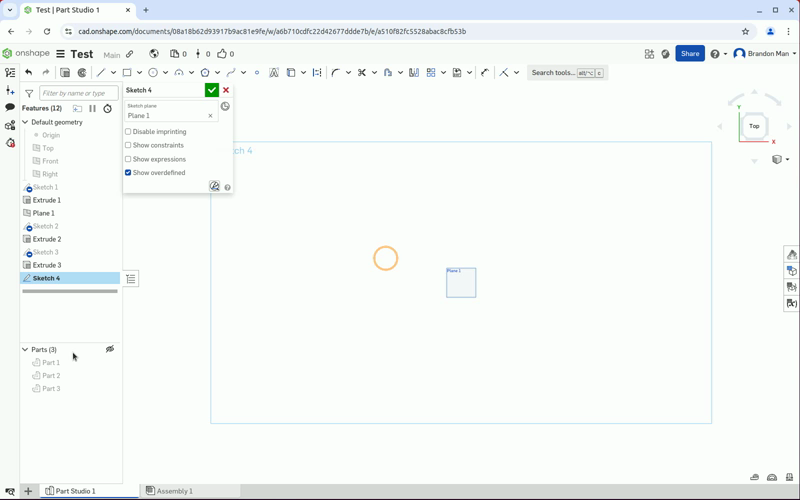
key_down(shift)
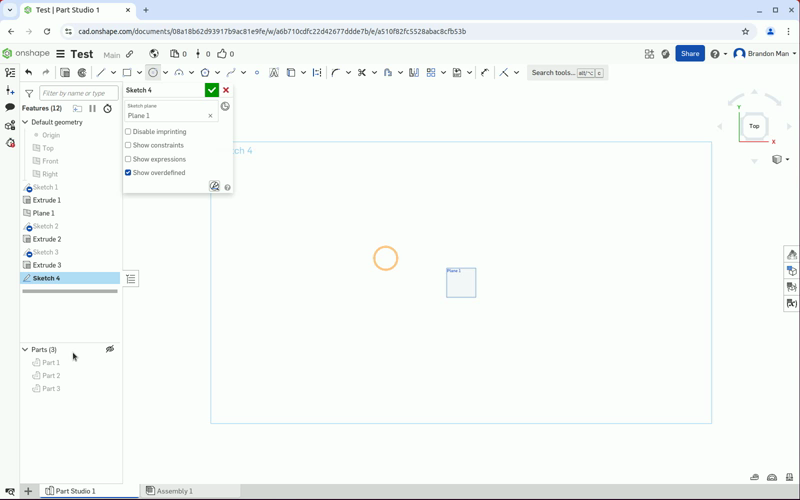
mouse_move(415, 346)
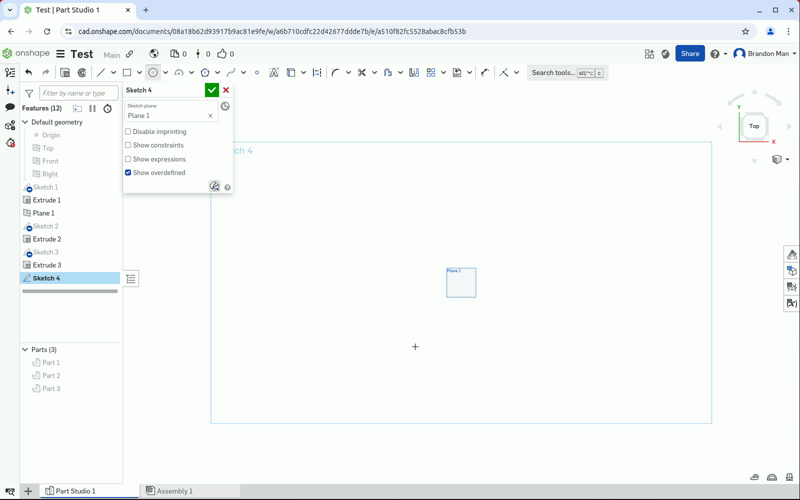
click(415, 346)
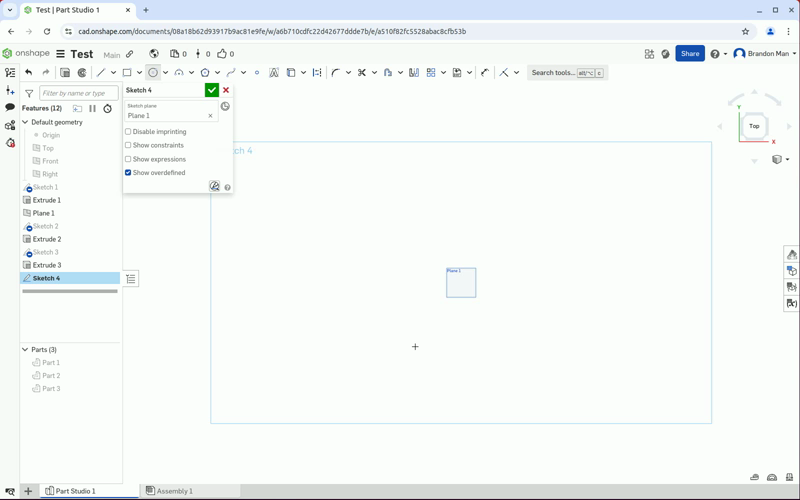
key_up(shift)
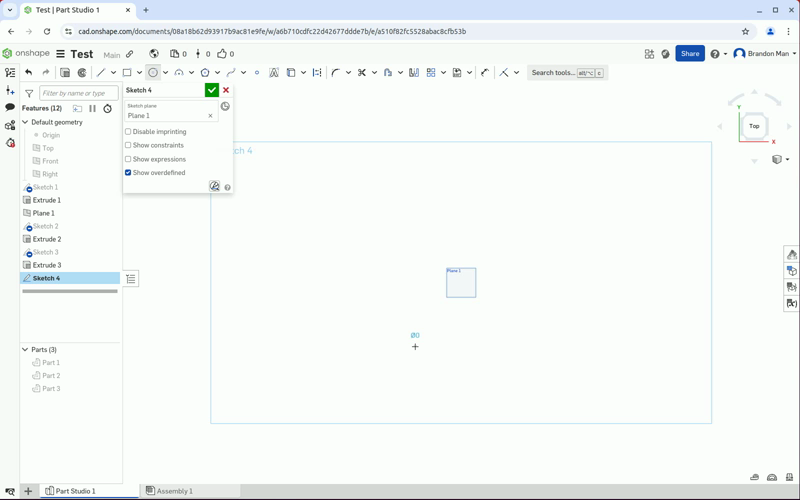
mouse_move(426, 346)
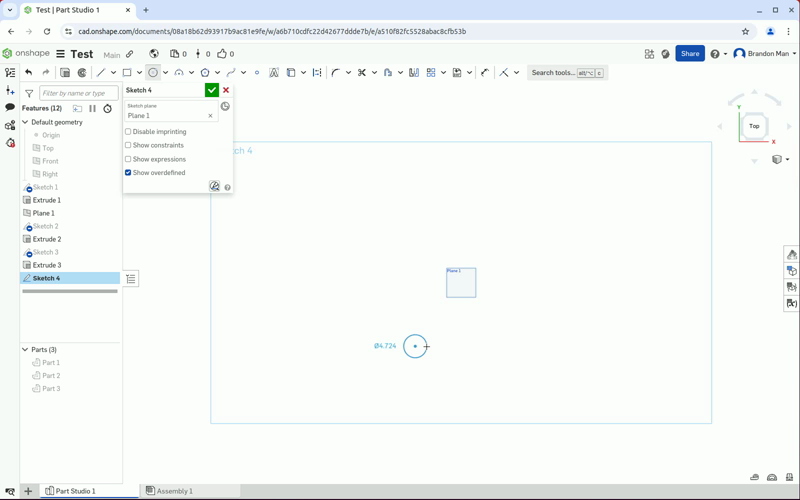
click(426, 346)
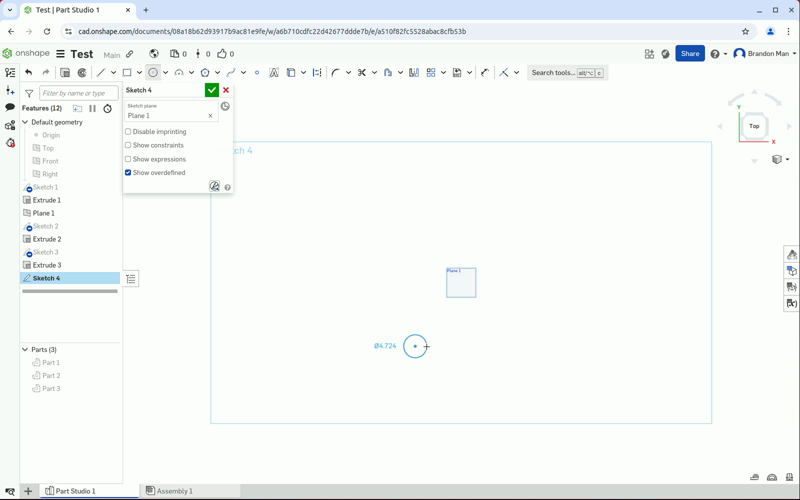
key(esc)
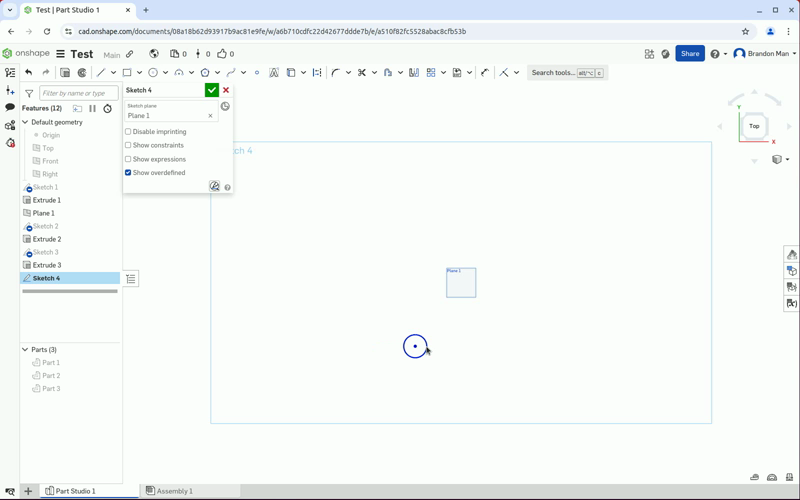
mouse_move(409, 351)
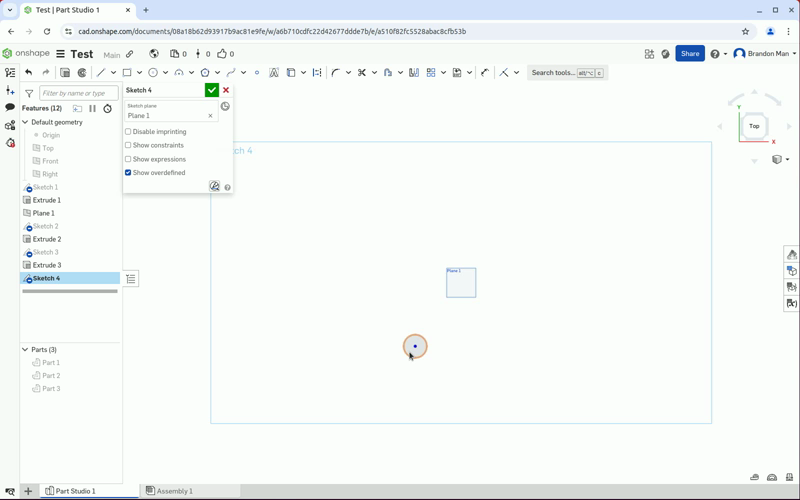
scroll(6)
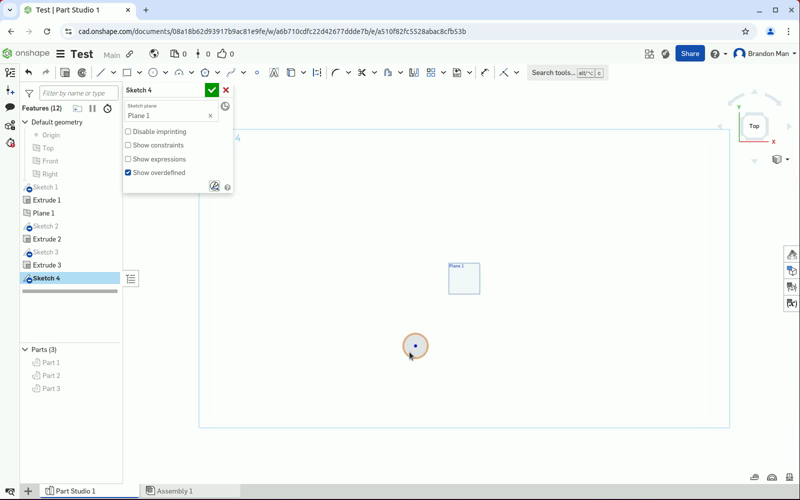
scroll(6)
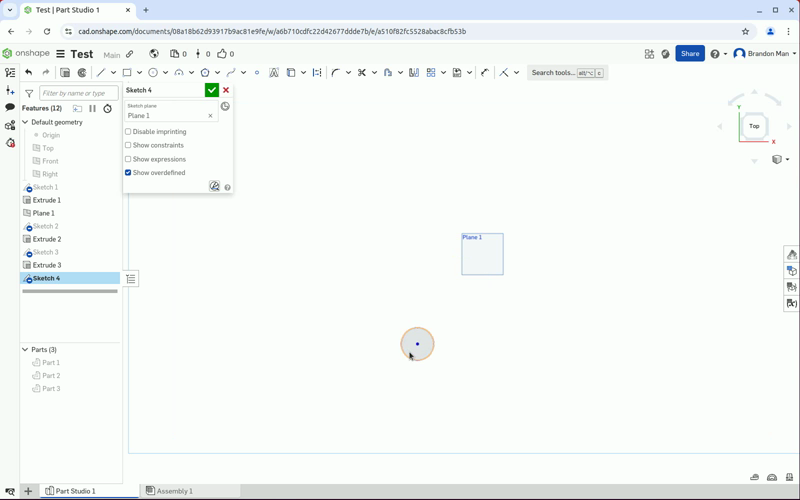
scroll(6)
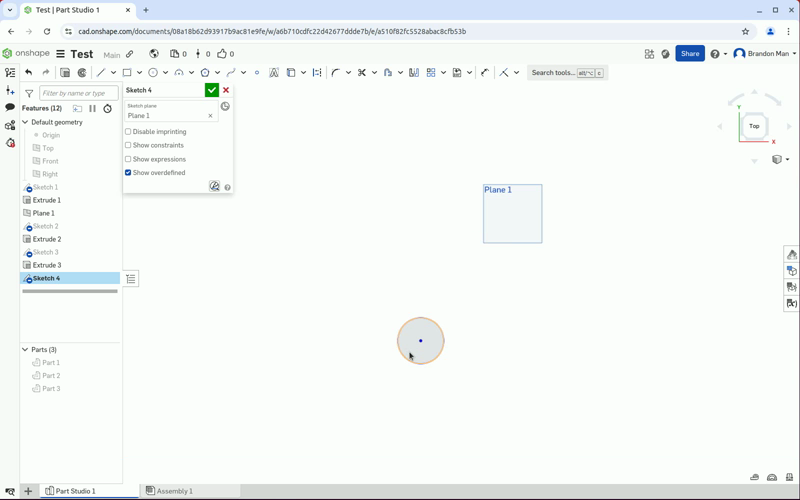
scroll(6)
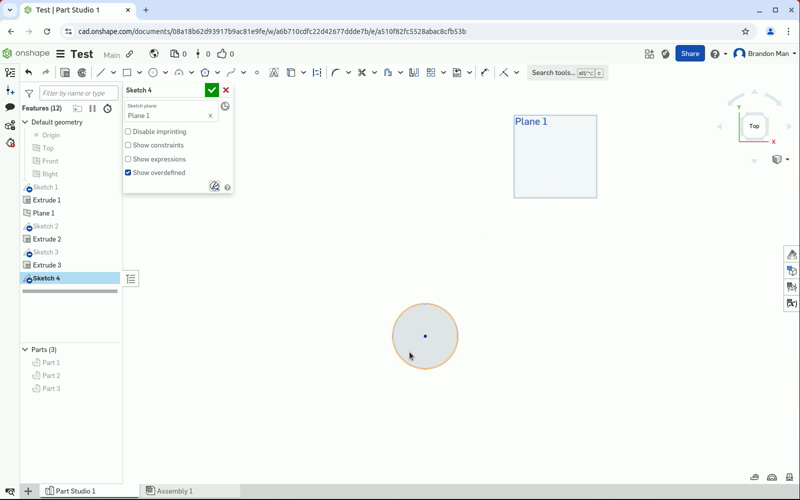
scroll(6)
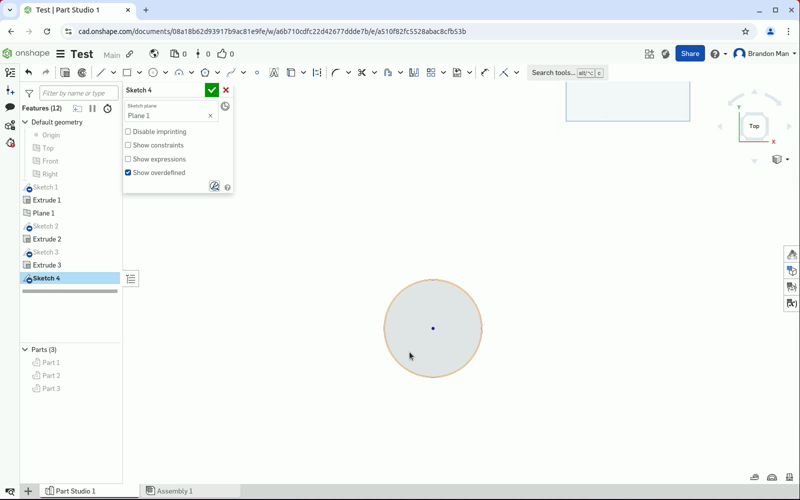
scroll(6)
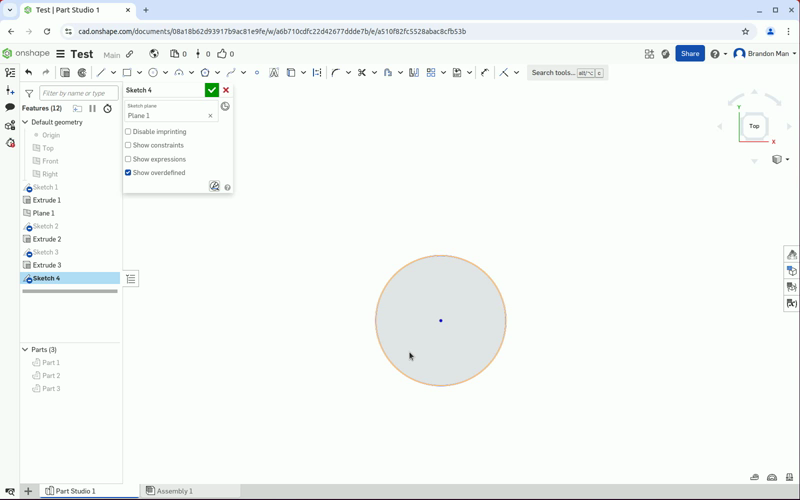
scroll(6)
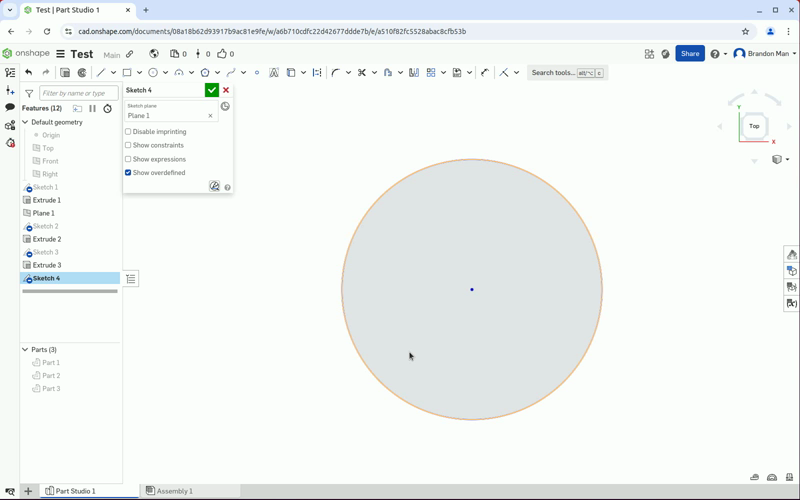
click(409, 351)
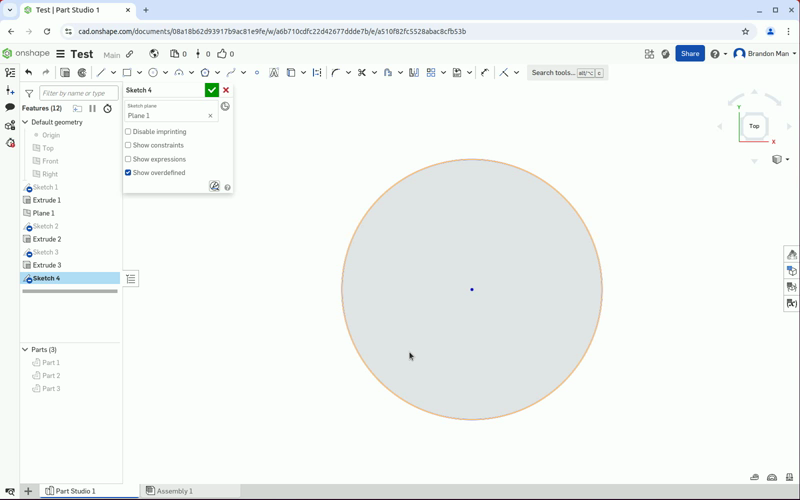
scroll(-6)
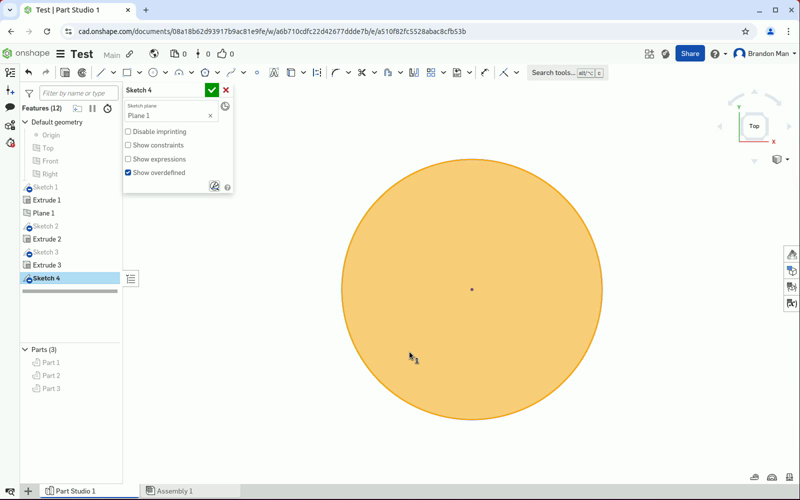
scroll(-6)
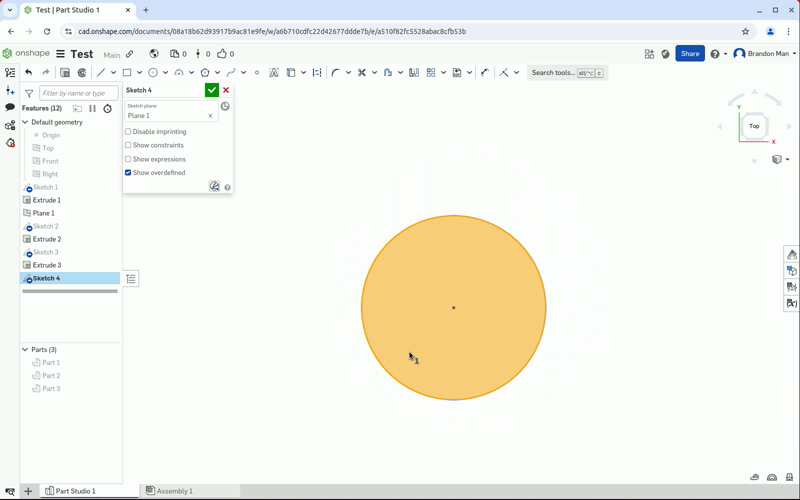
scroll(-6)
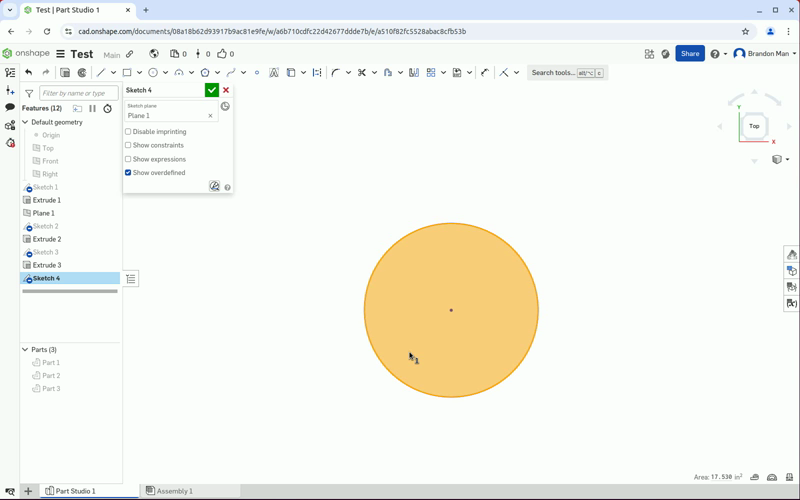
scroll(-6)
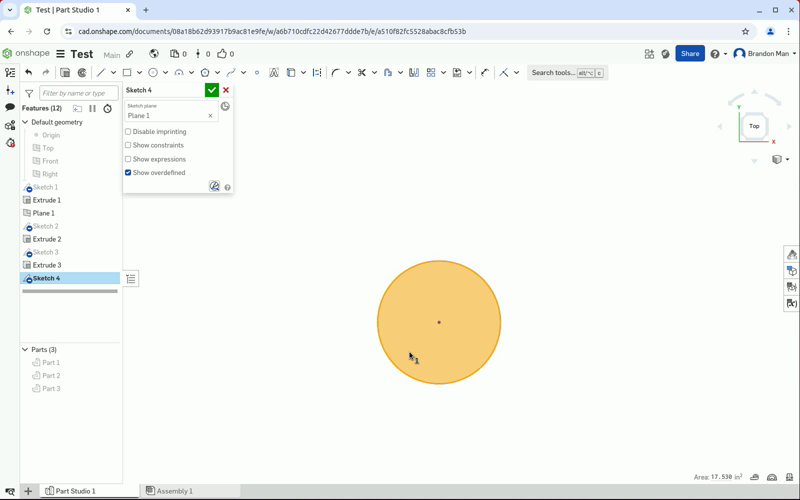
scroll(-6)
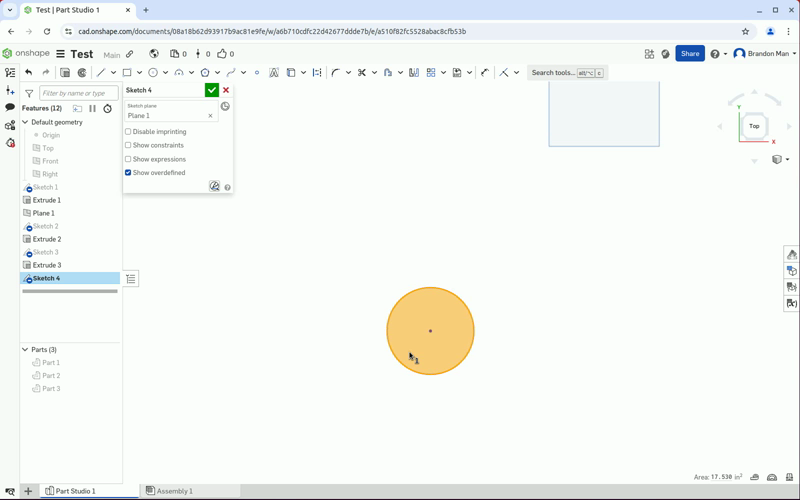
scroll(-6)
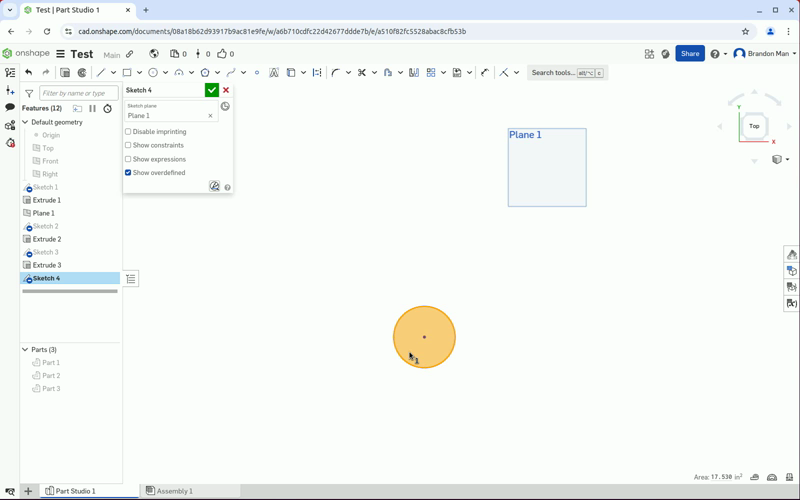
scroll(-6)
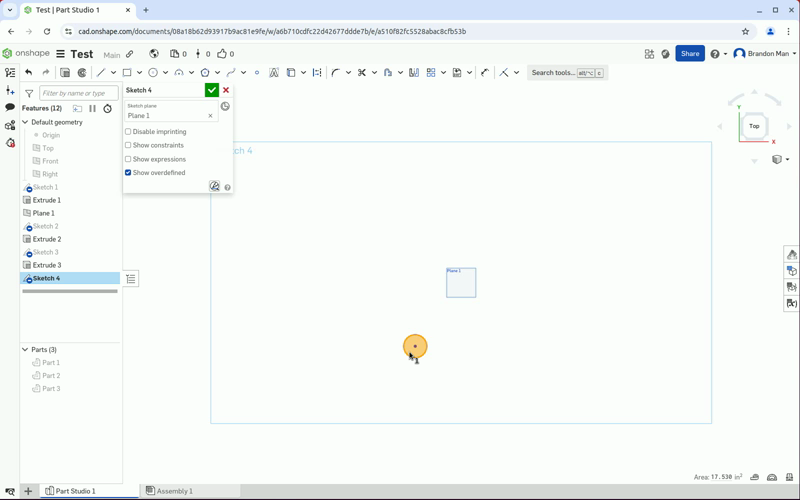
mouse_move(73, 352)
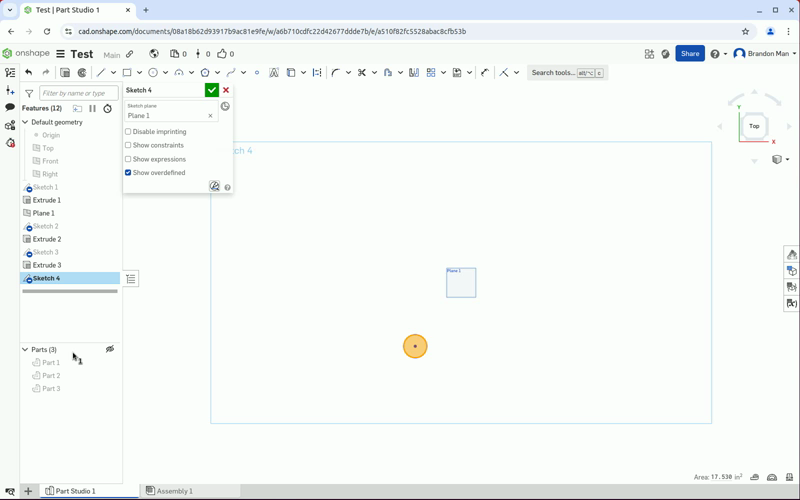
key(shift+y)
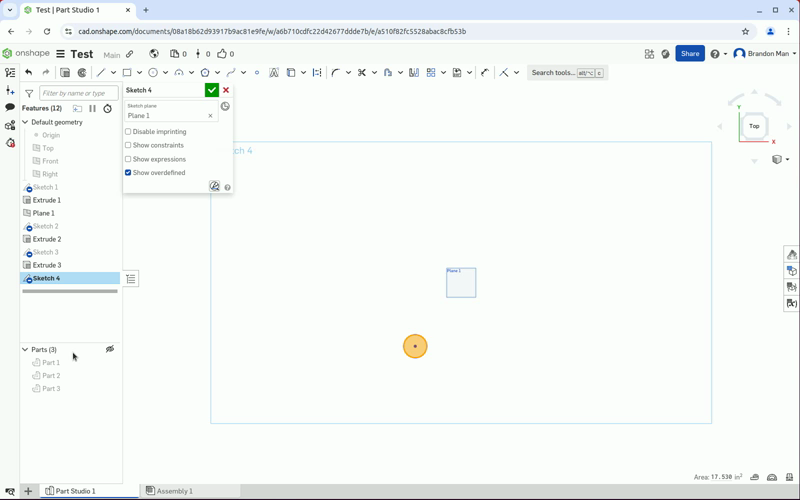
key(shift+e)
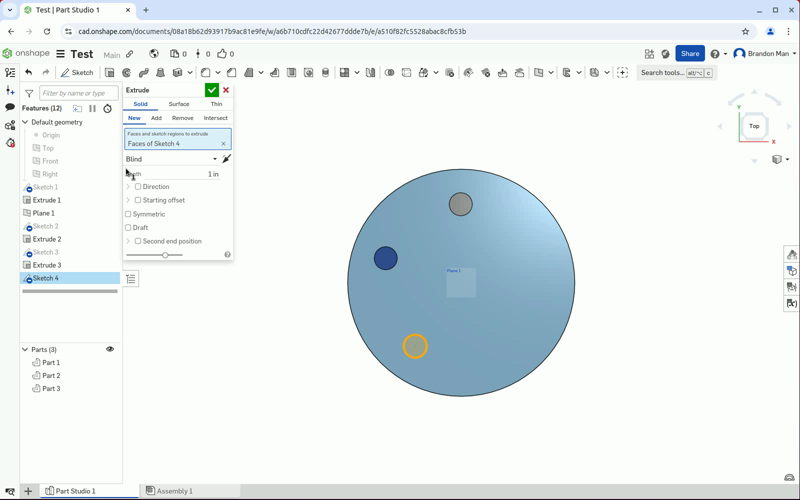
mouse_move(143, 106)
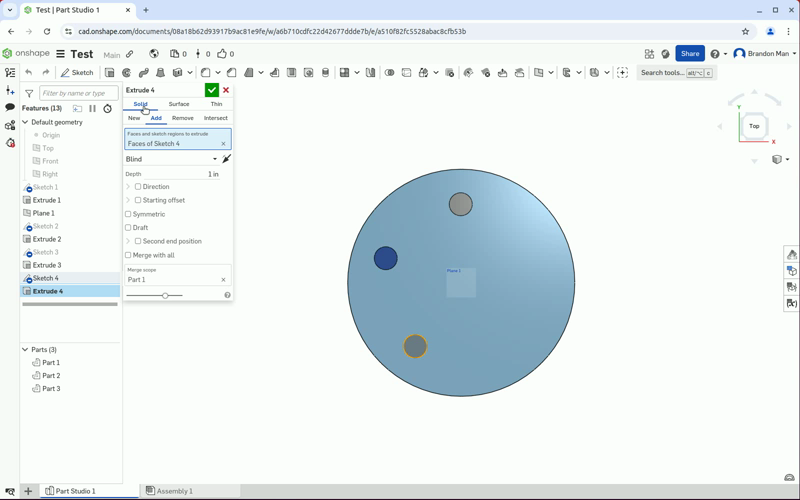
click(143, 106)
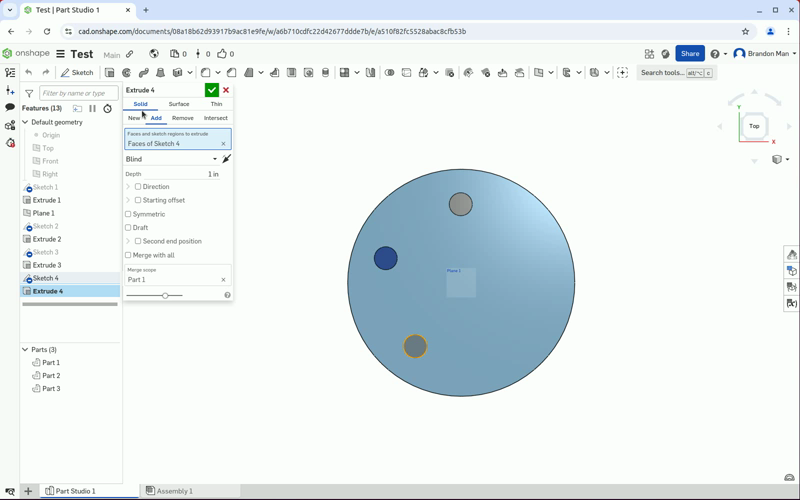
mouse_move(137, 120)
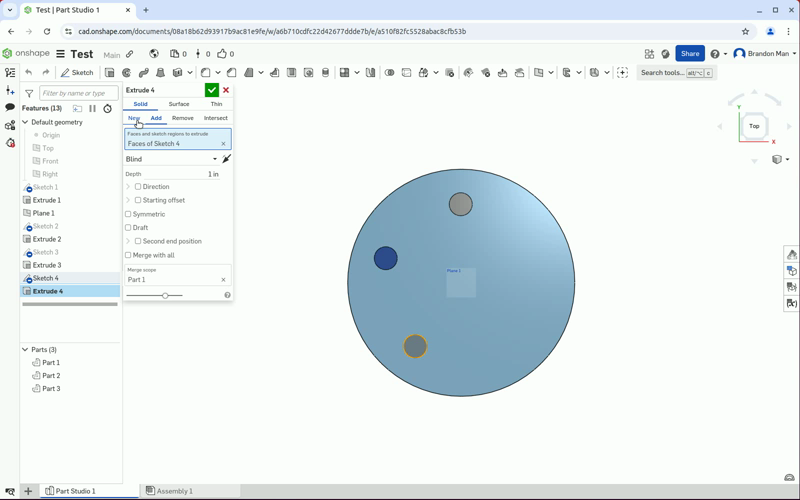
click(137, 120)
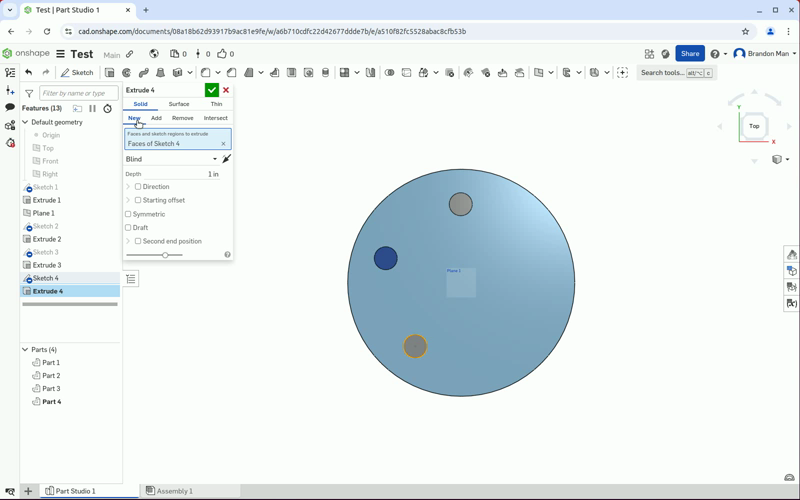
key(tab, 4)
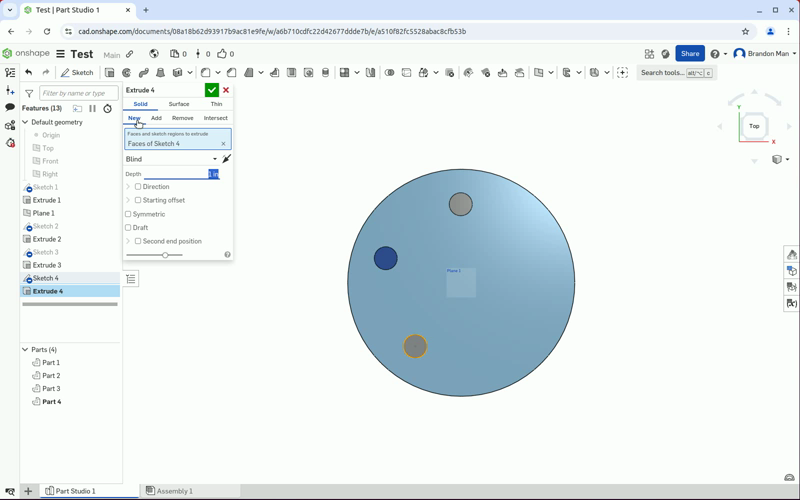
text(11.554)
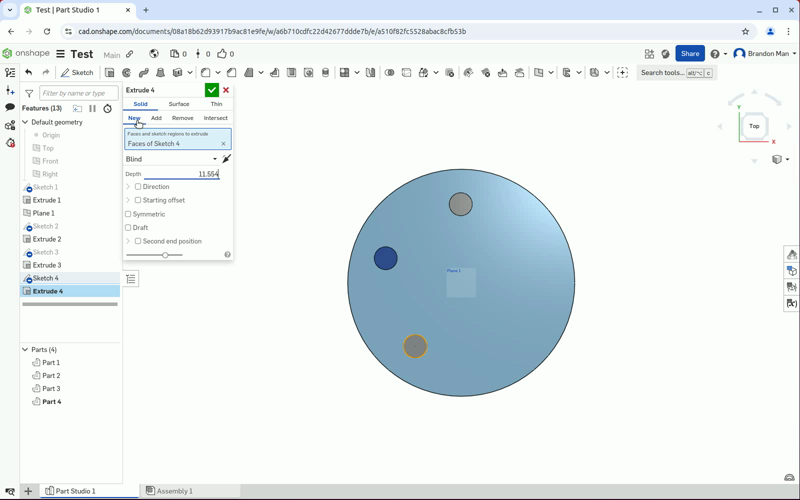
key(enter)
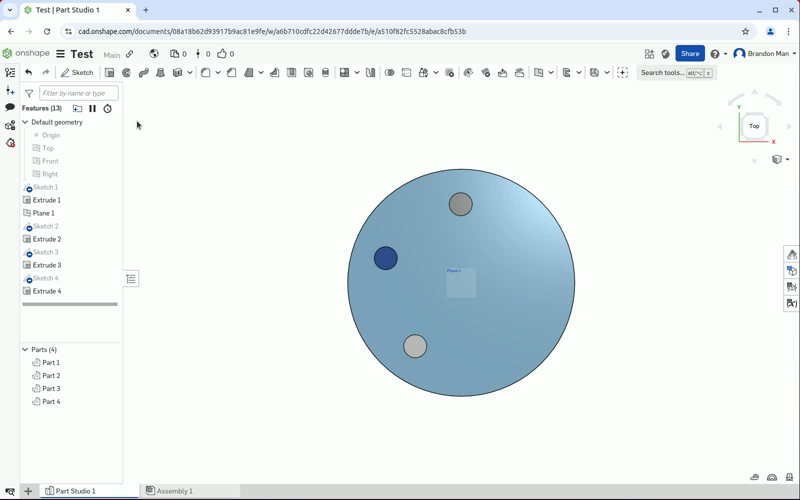
key(shift+h)
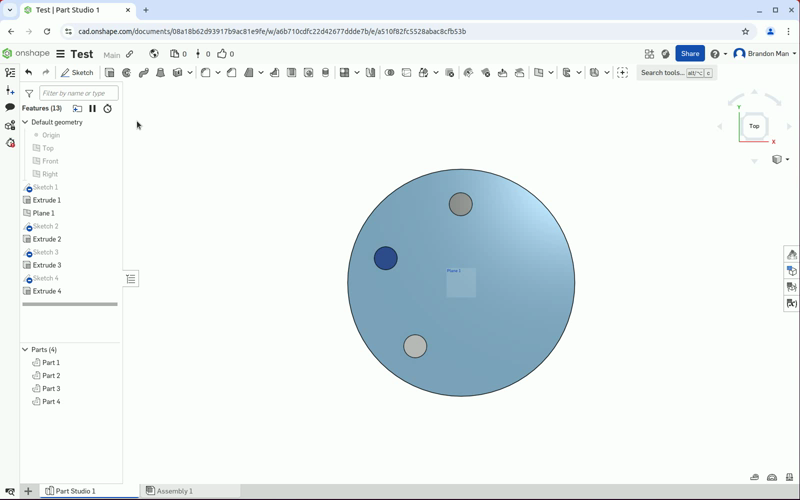
key(shift+h)
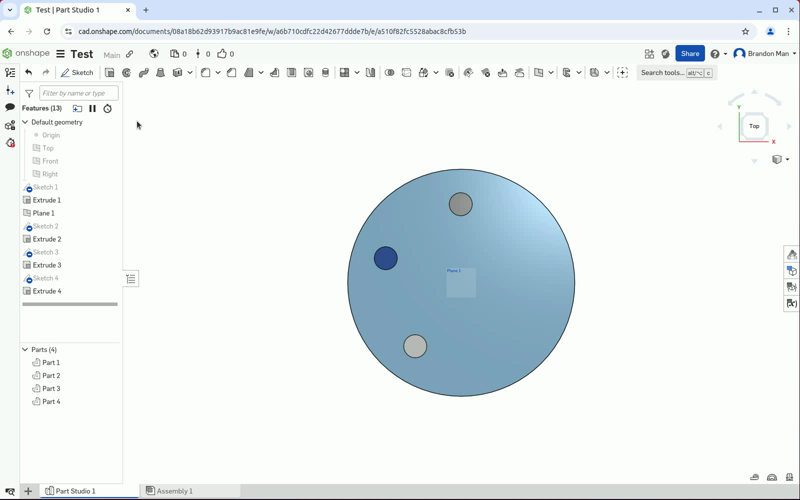
mouse_move(73, 189)
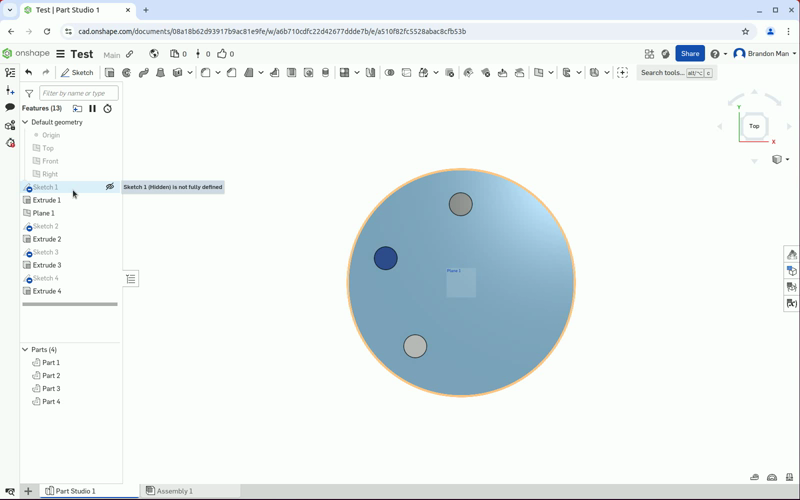
click(73, 189)
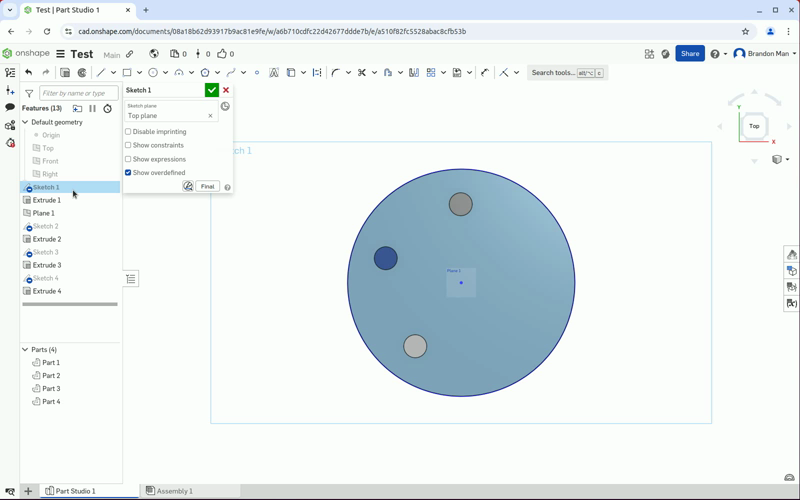
mouse_move(229, 92)
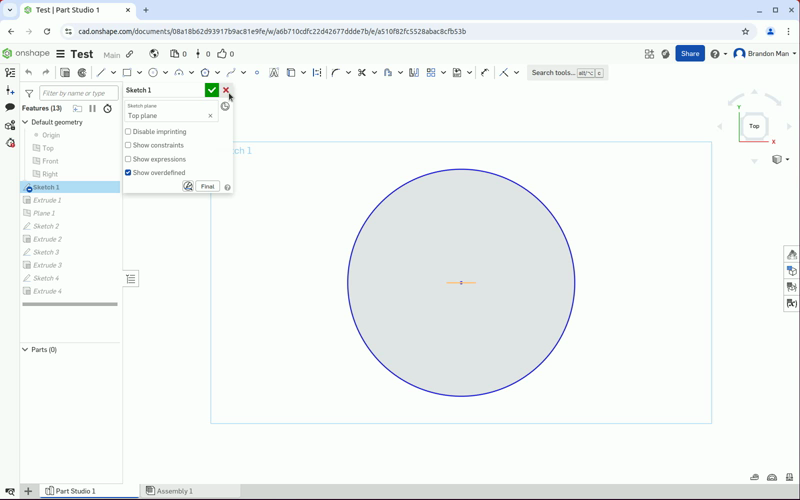
click(229, 92)
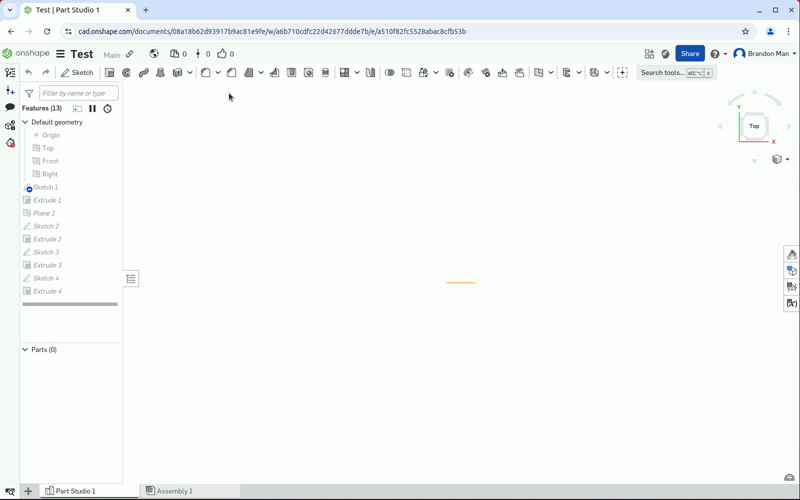
key(shift+s)
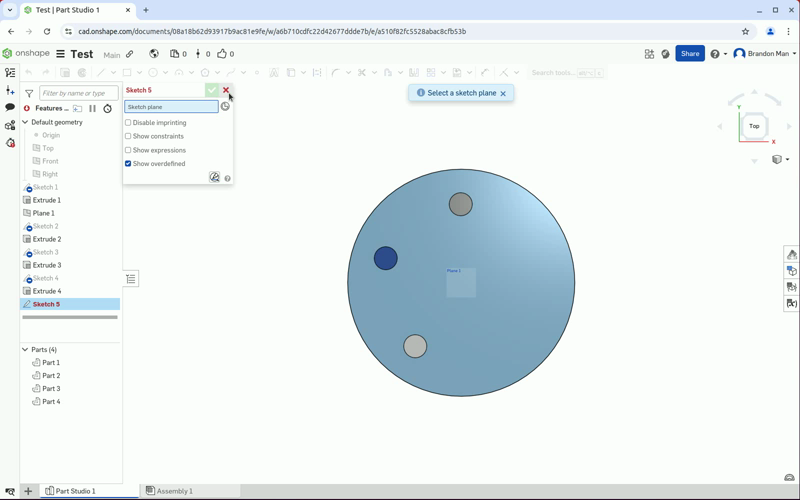
mouse_move(73, 215)
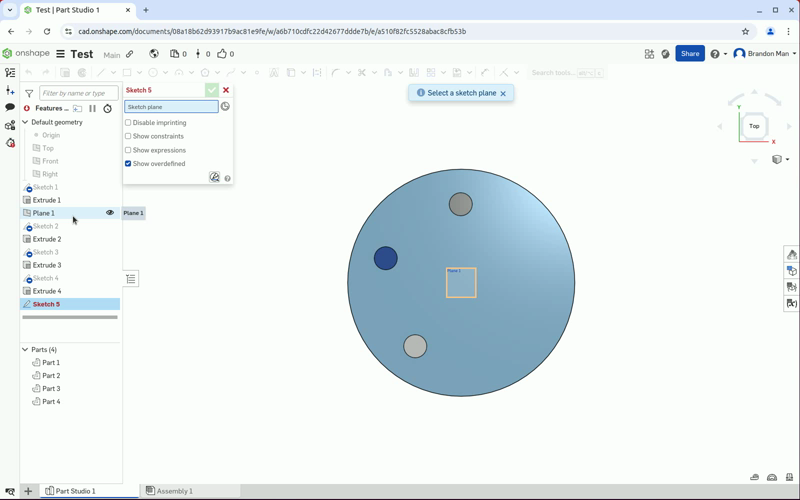
click(73, 215)
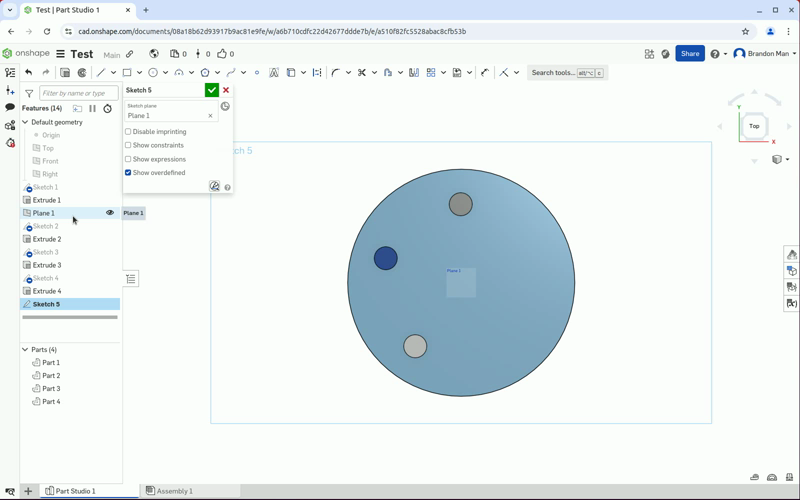
mouse_move(73, 352)
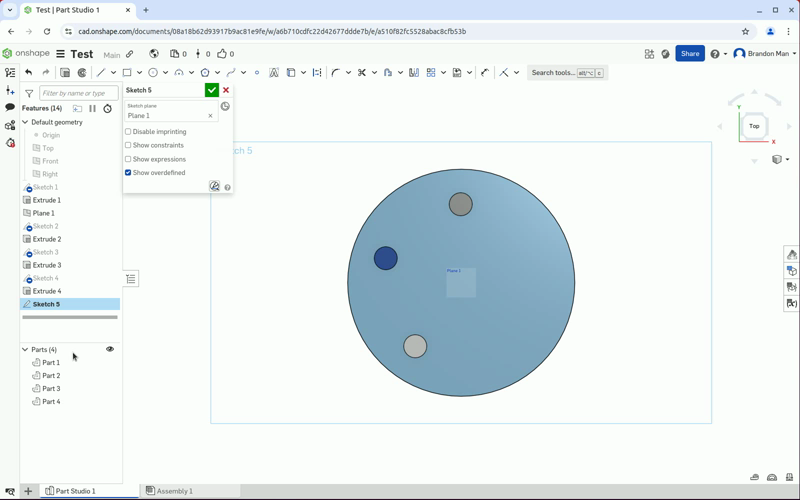
key(y)
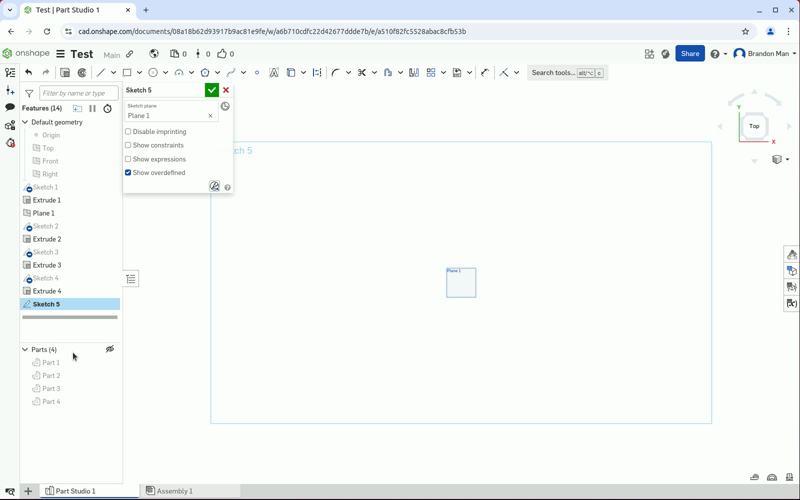
key(c)
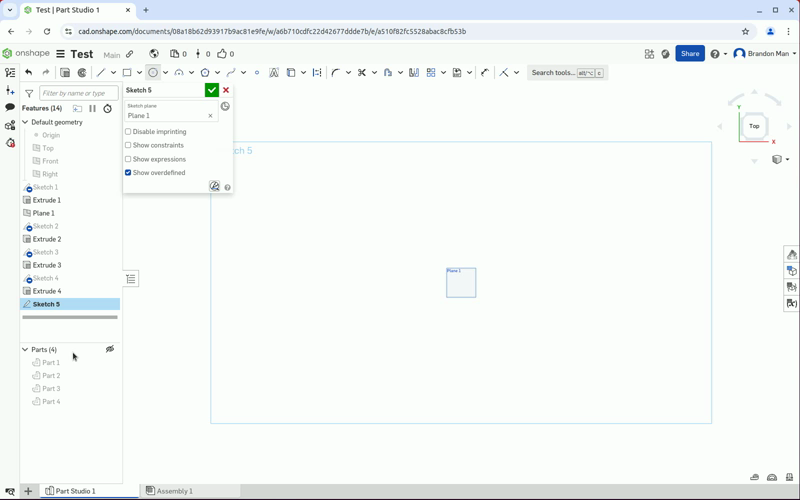
key_down(shift)
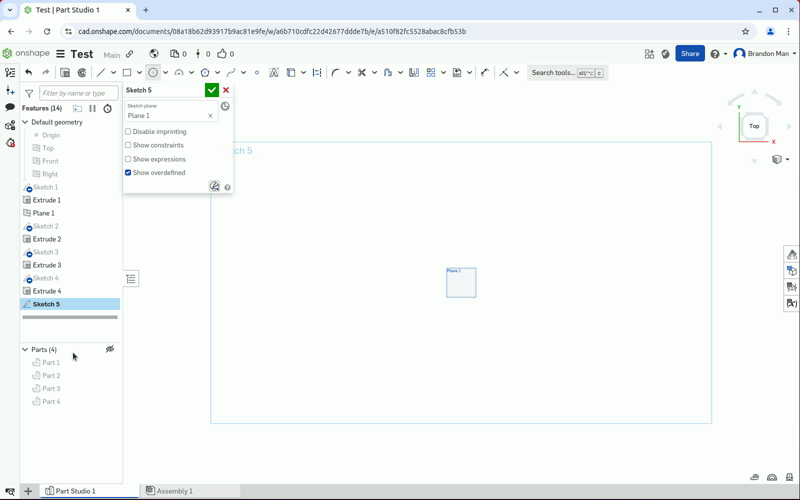
mouse_move(507, 346)
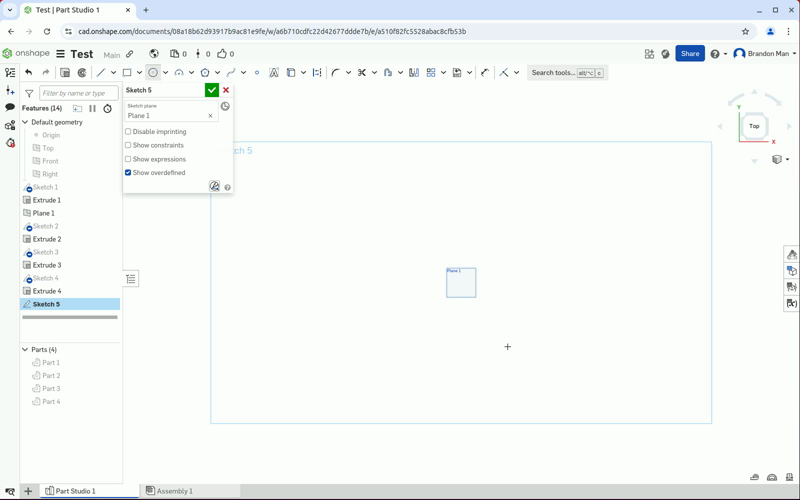
click(507, 346)
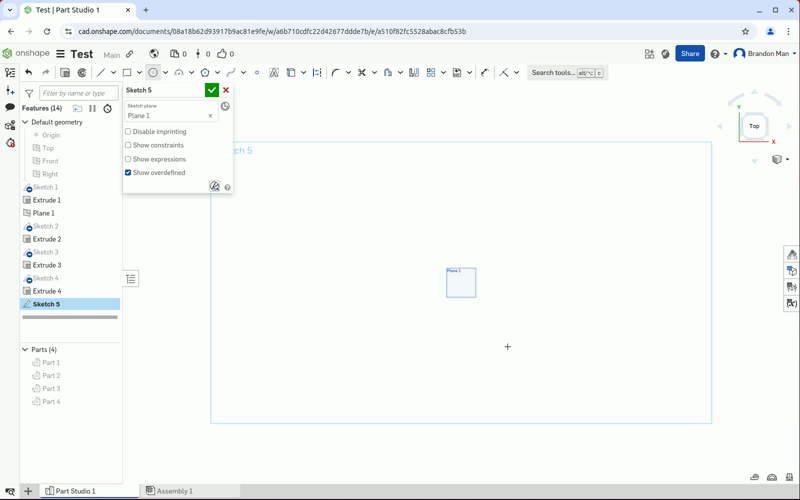
key_up(shift)
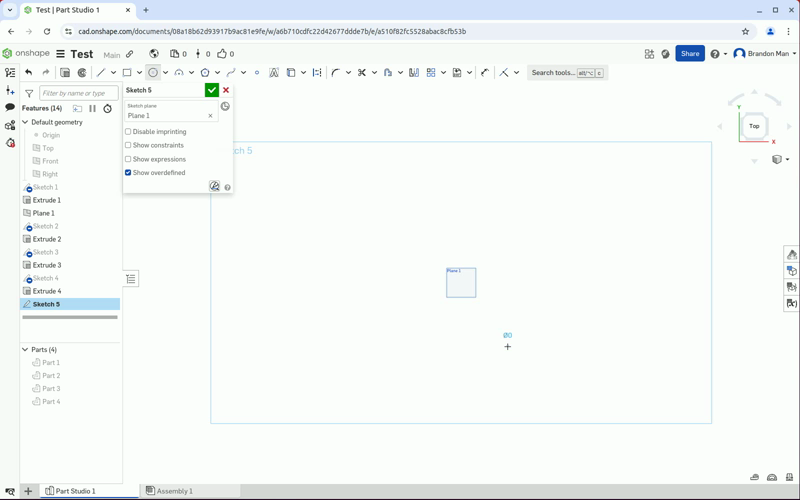
mouse_move(519, 346)
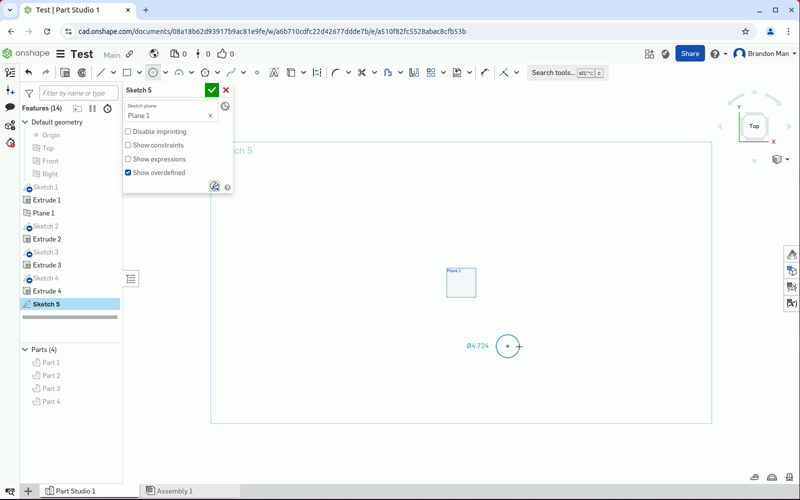
click(519, 346)
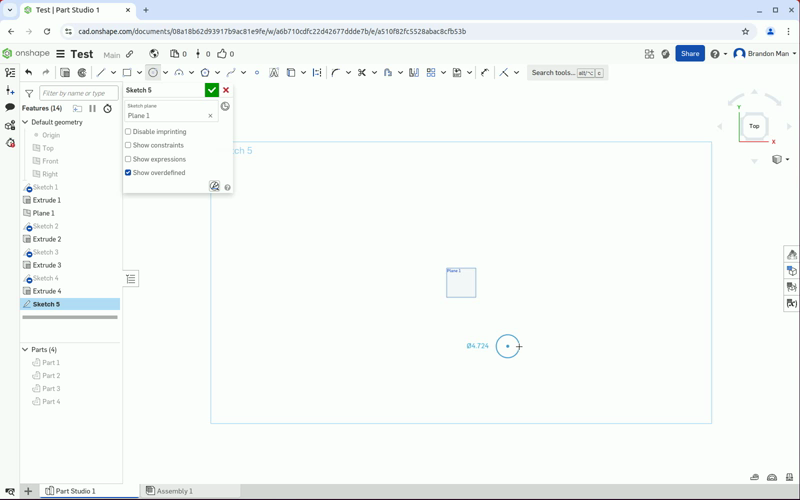
key(esc)
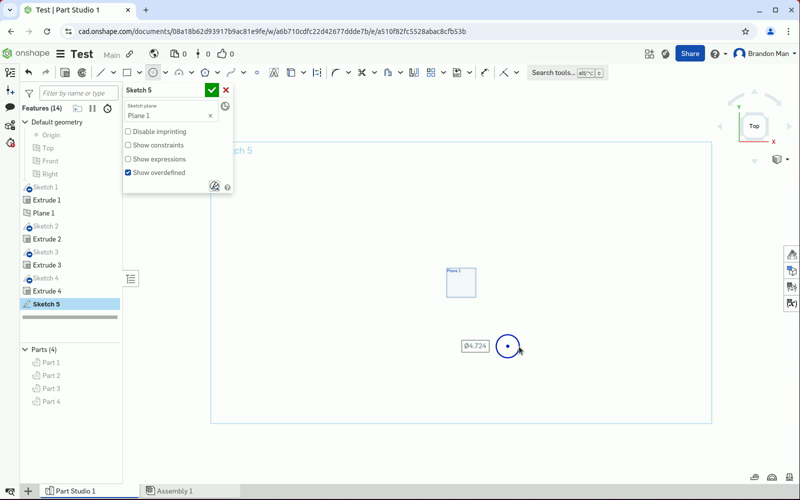
mouse_move(502, 336)
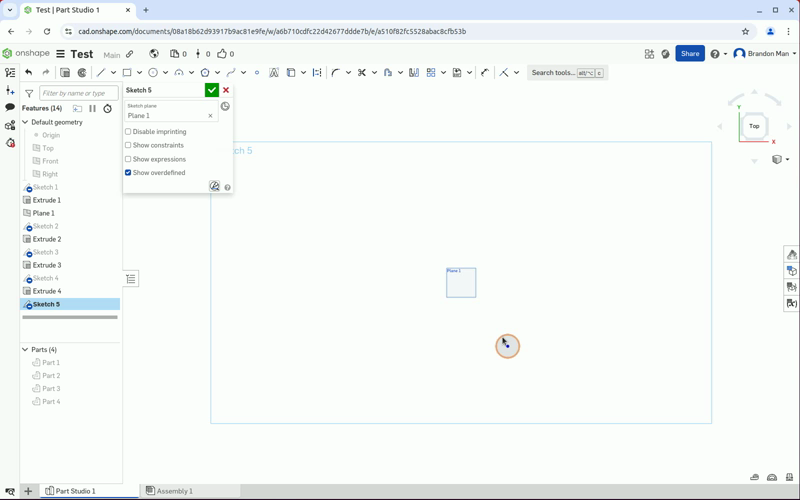
scroll(6)
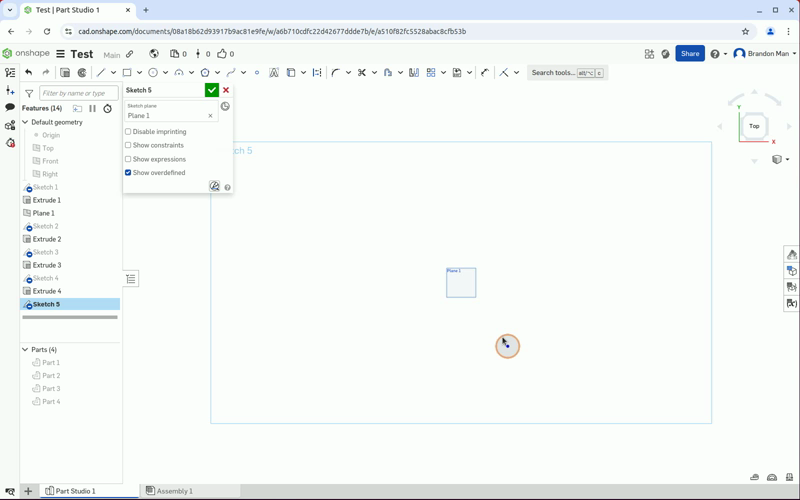
scroll(6)
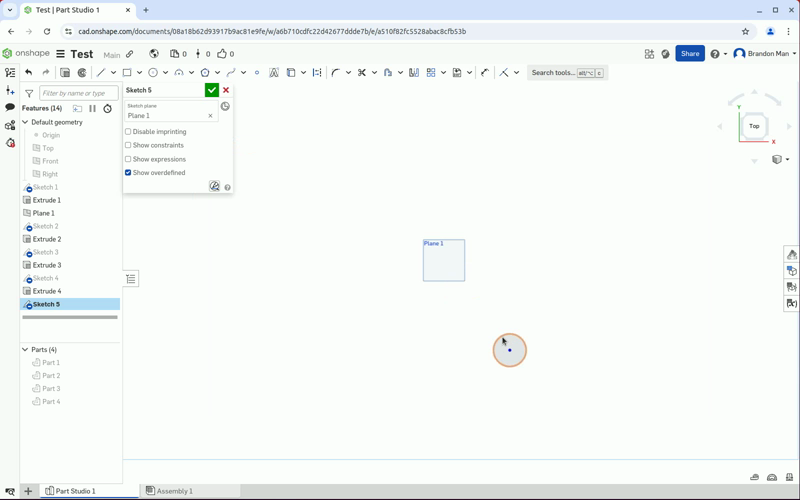
scroll(6)
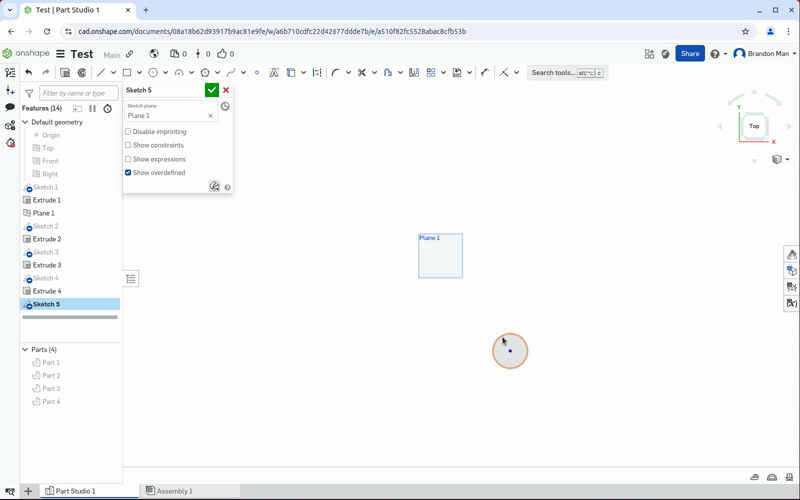
scroll(6)
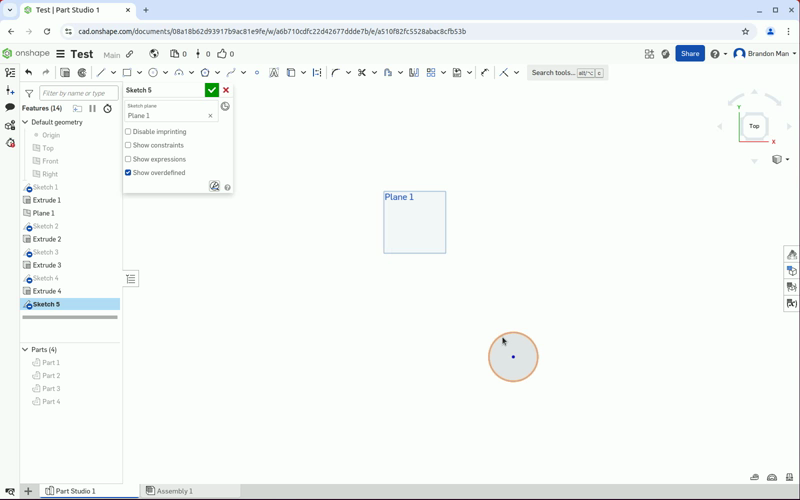
scroll(6)
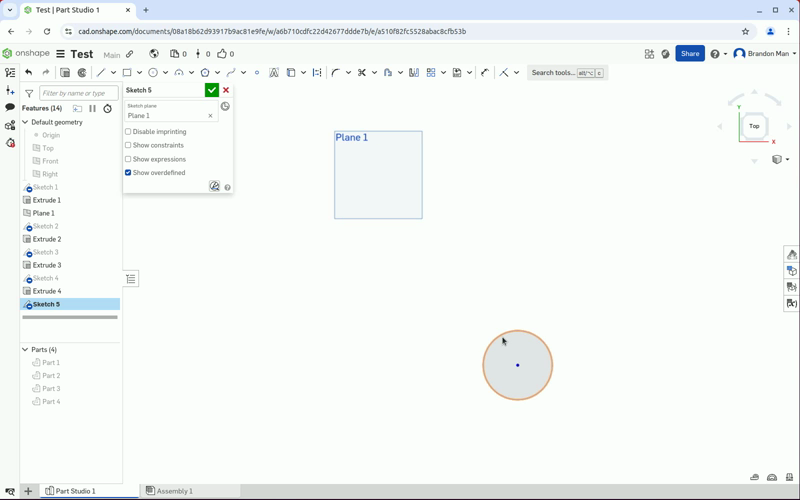
scroll(6)
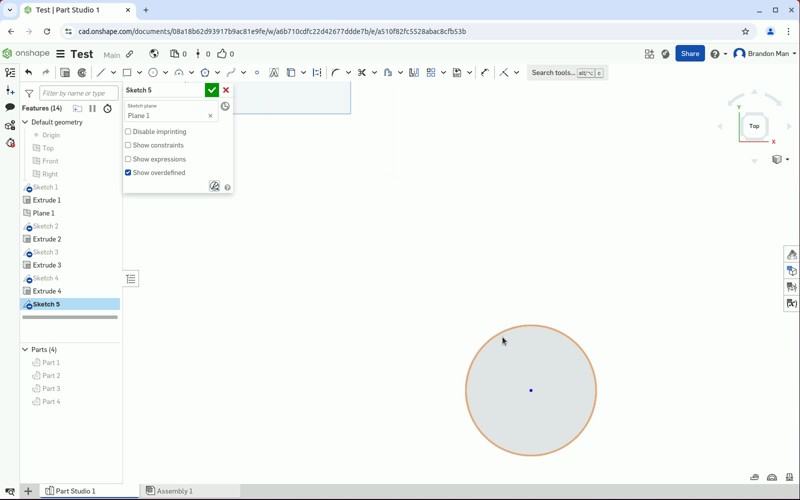
scroll(6)
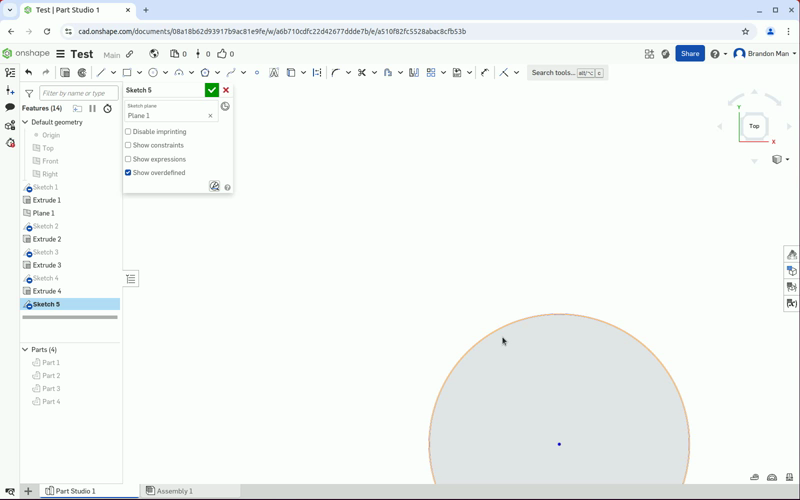
click(502, 336)
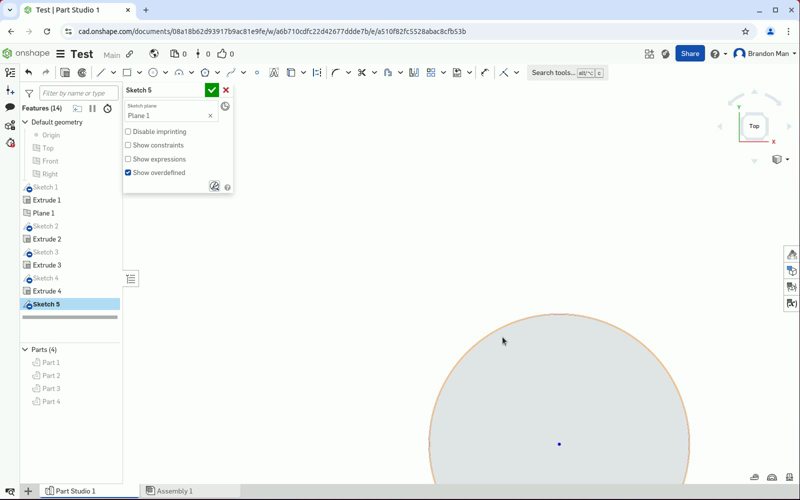
scroll(-6)
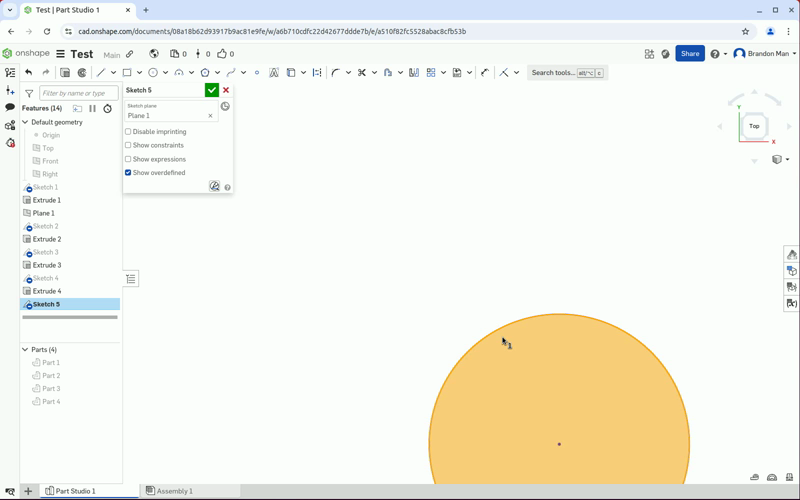
scroll(-6)
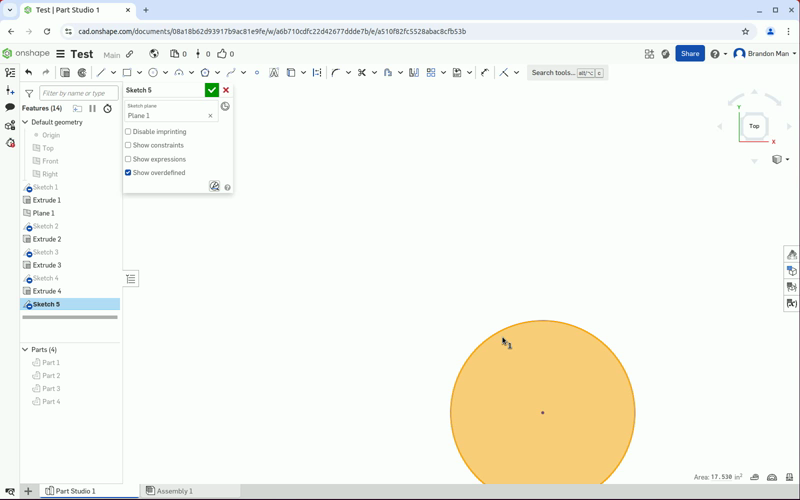
scroll(-6)
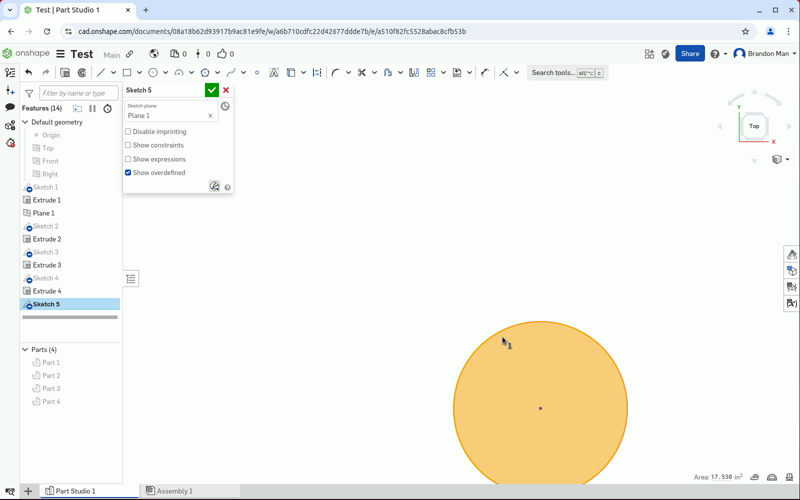
scroll(-6)
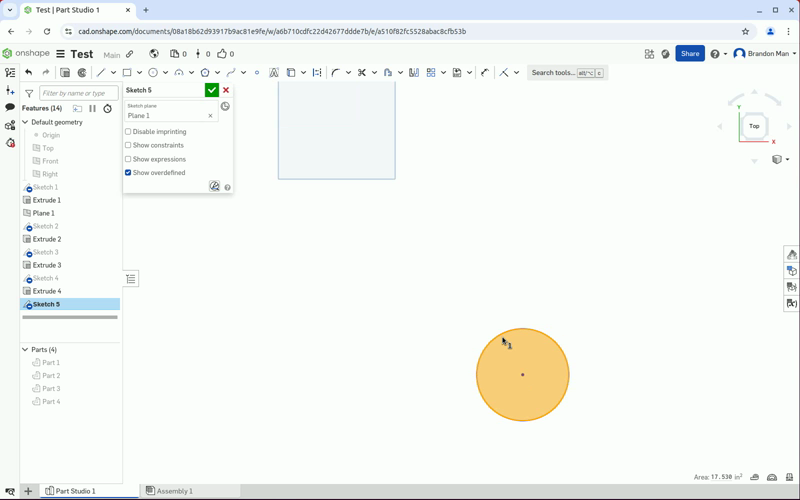
scroll(-6)
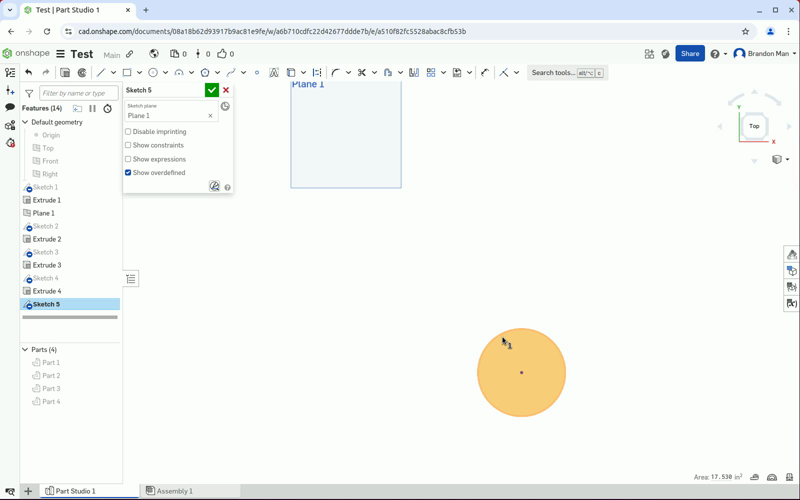
scroll(-6)
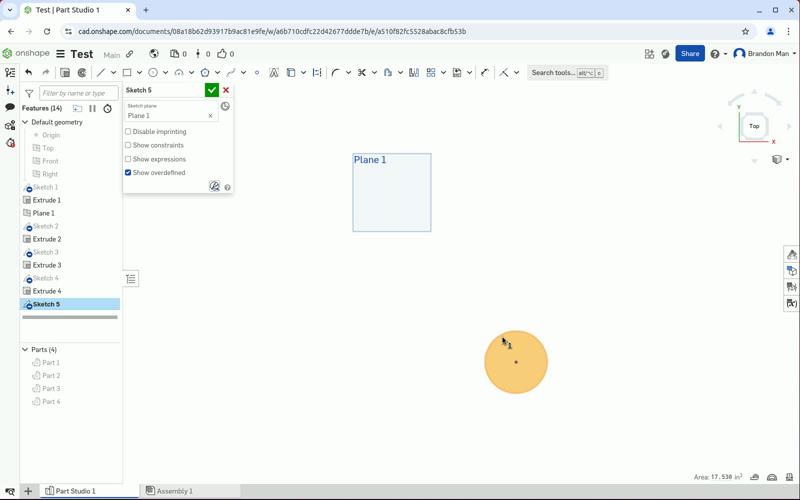
scroll(-6)
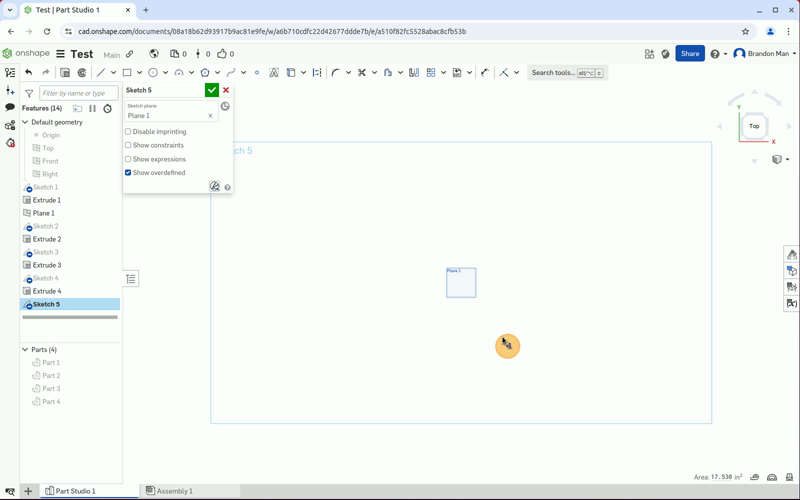
mouse_move(73, 352)
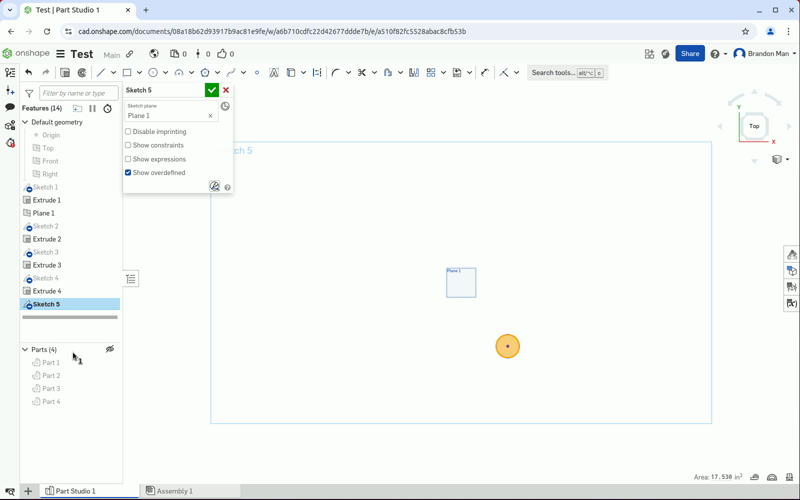
key(shift+y)
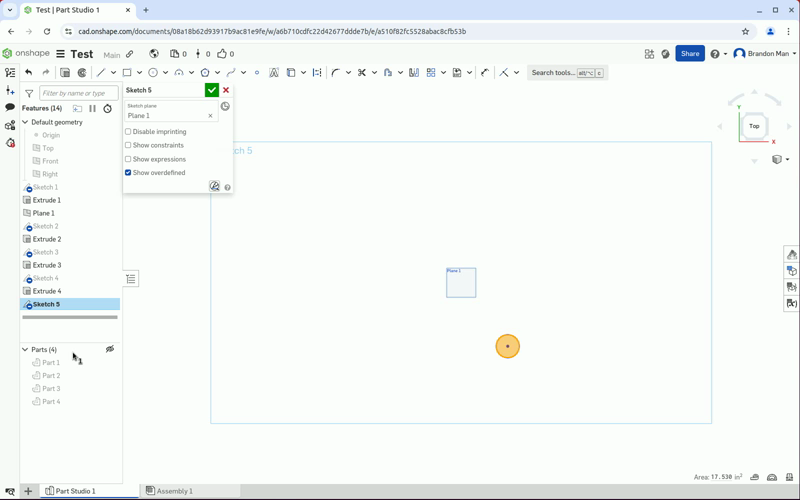
key(shift+e)
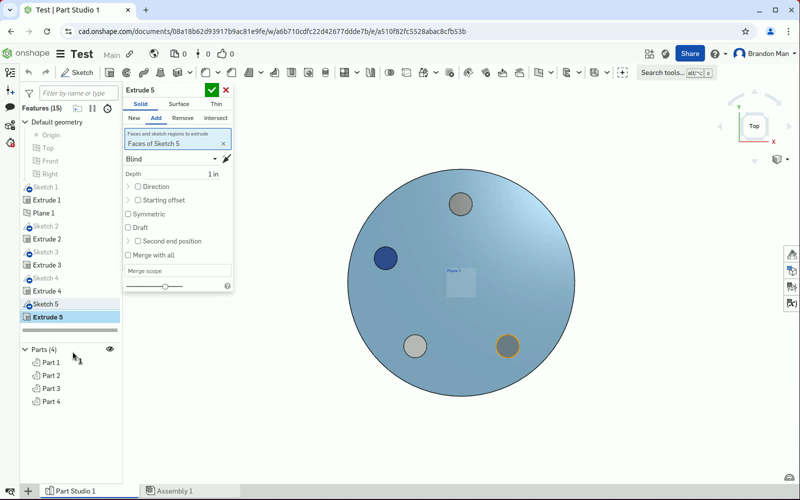
mouse_move(143, 106)
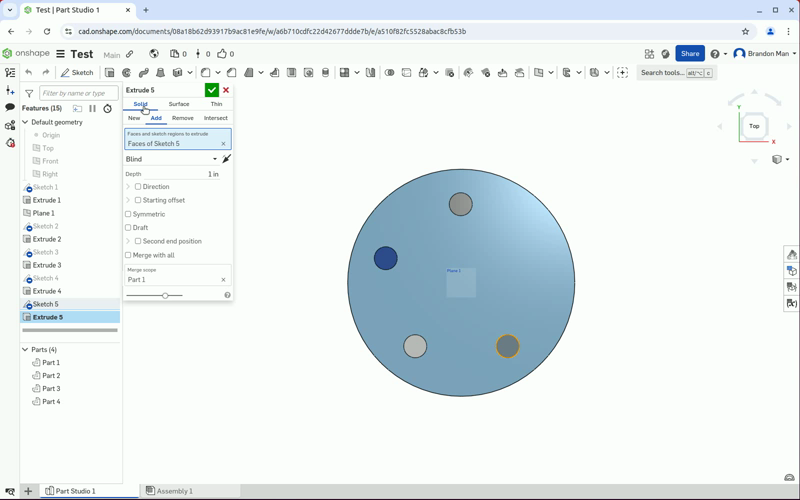
click(143, 106)
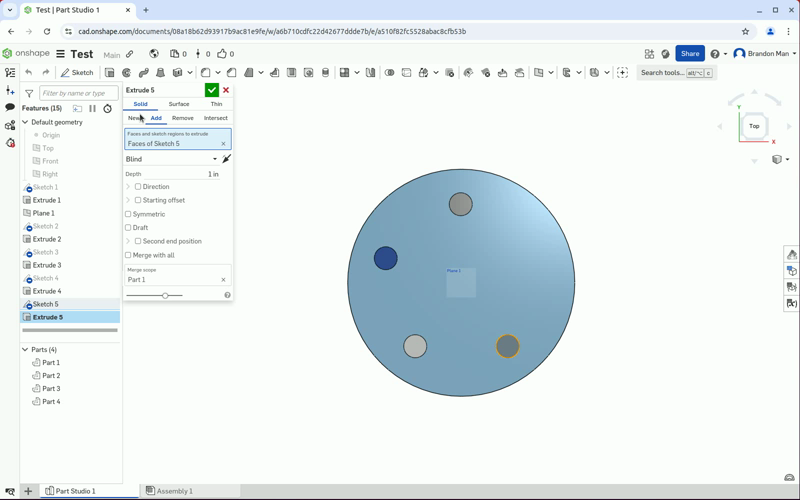
mouse_move(137, 120)
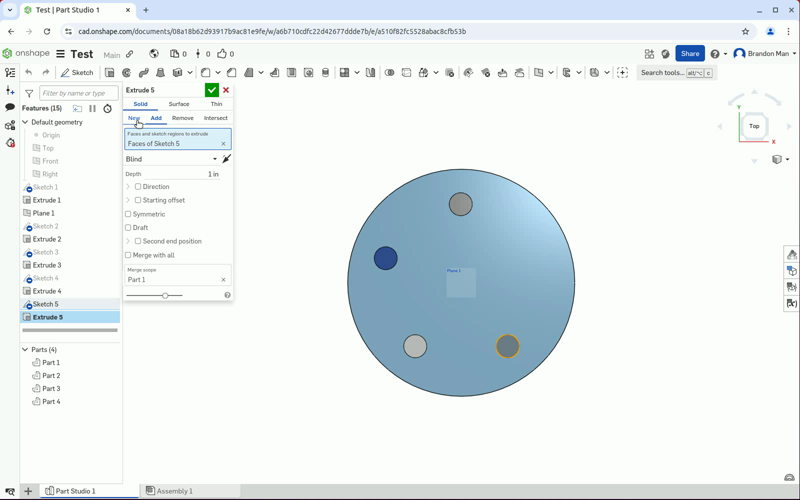
click(137, 120)
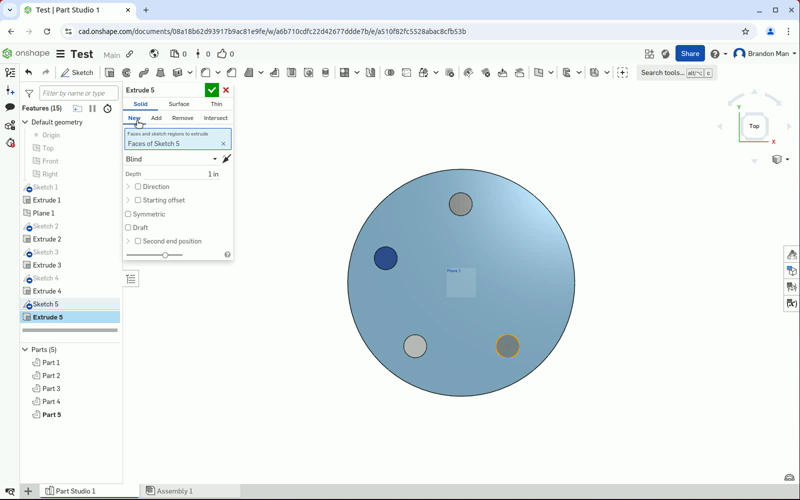
key(tab, 4)
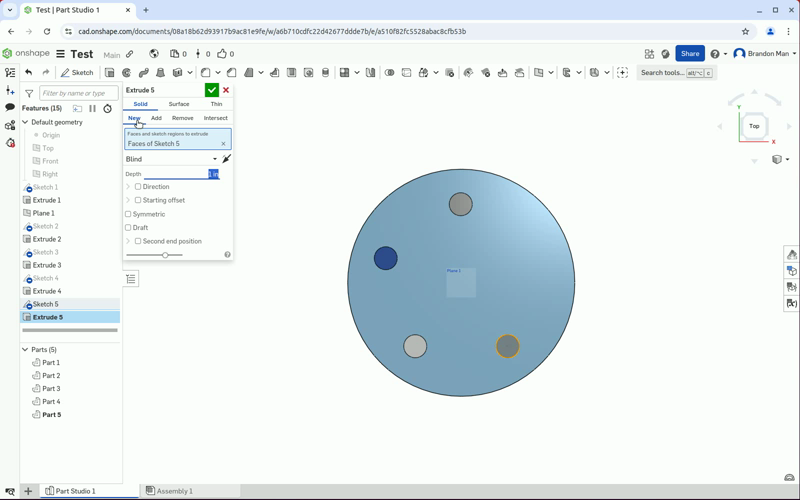
text(11.554)
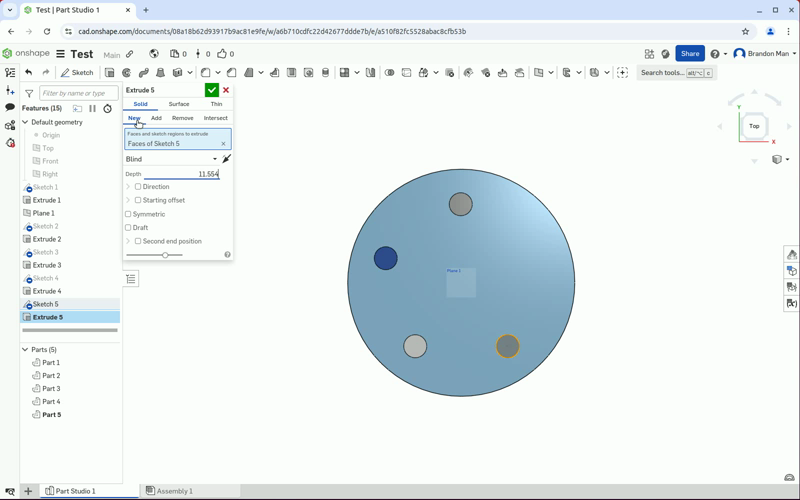
key(enter)
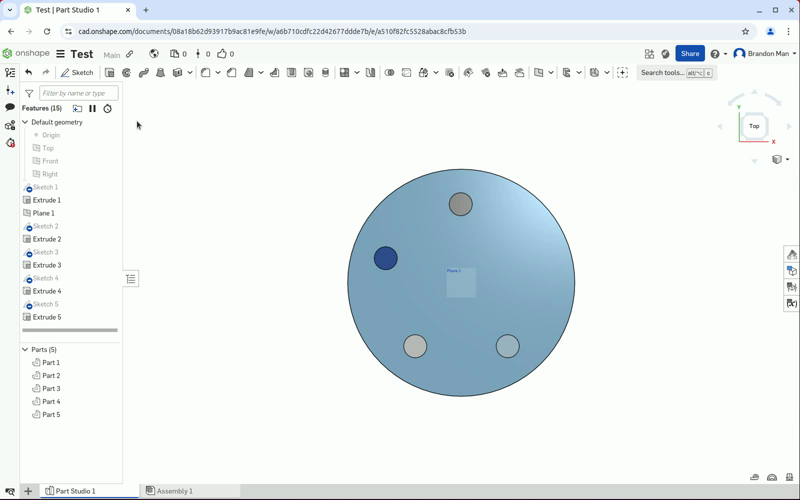
key(shift+h)
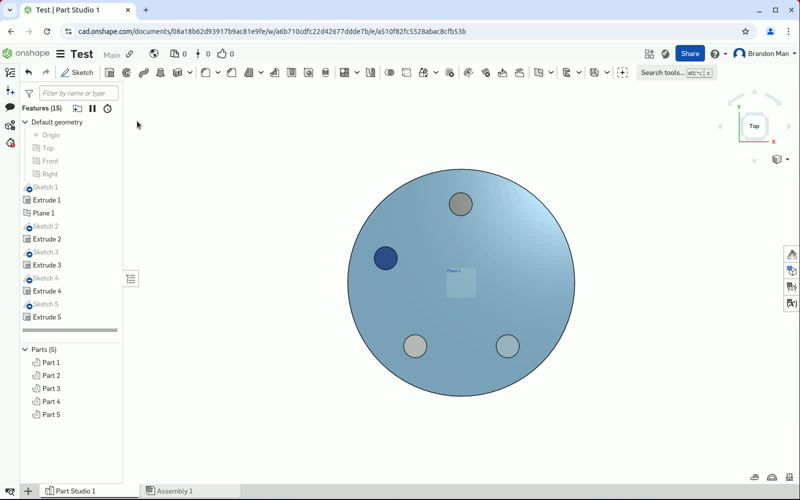
key(shift+h)
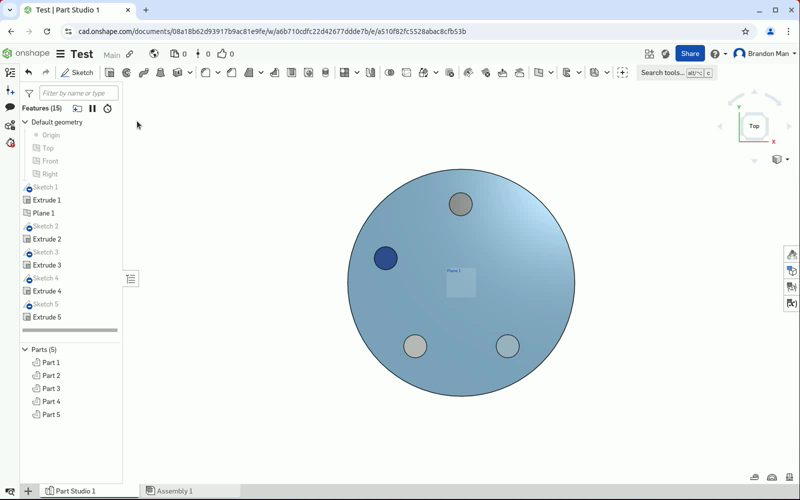
mouse_move(73, 189)
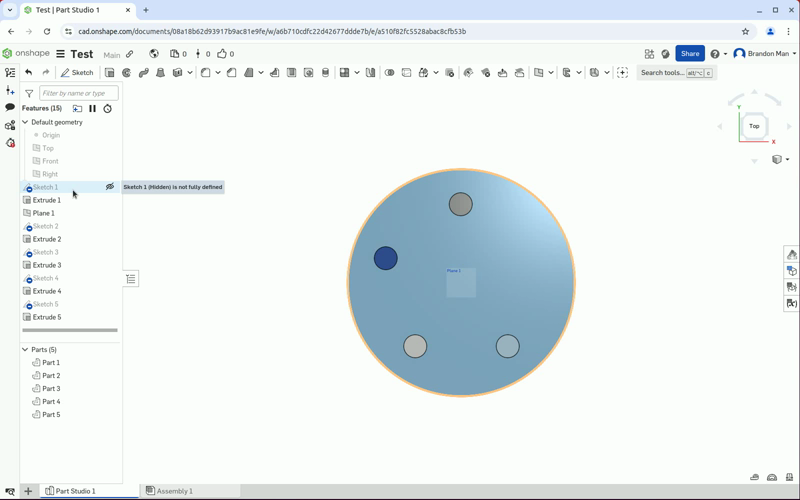
click(73, 189)
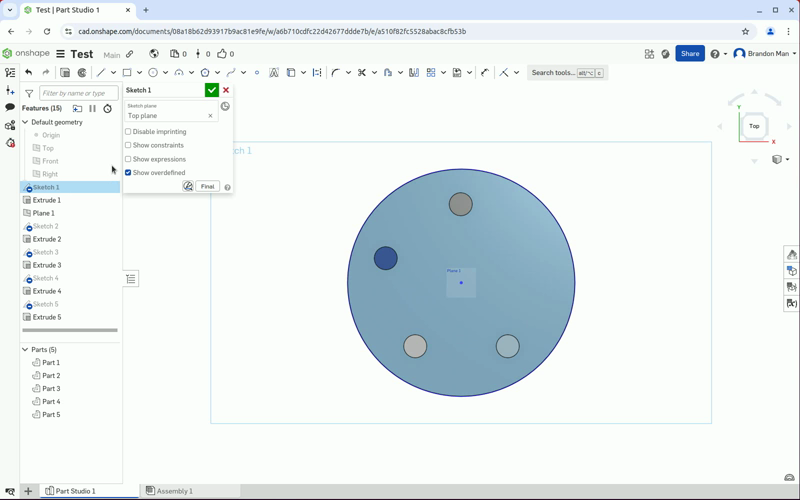
mouse_move(229, 92)
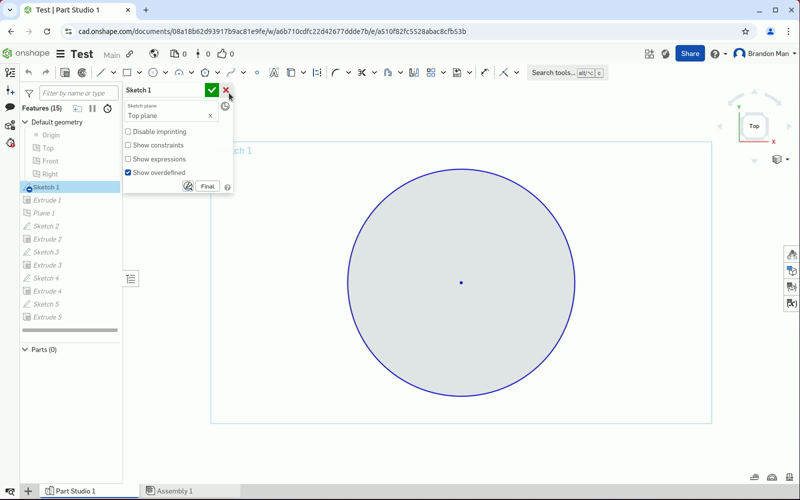
click(229, 92)
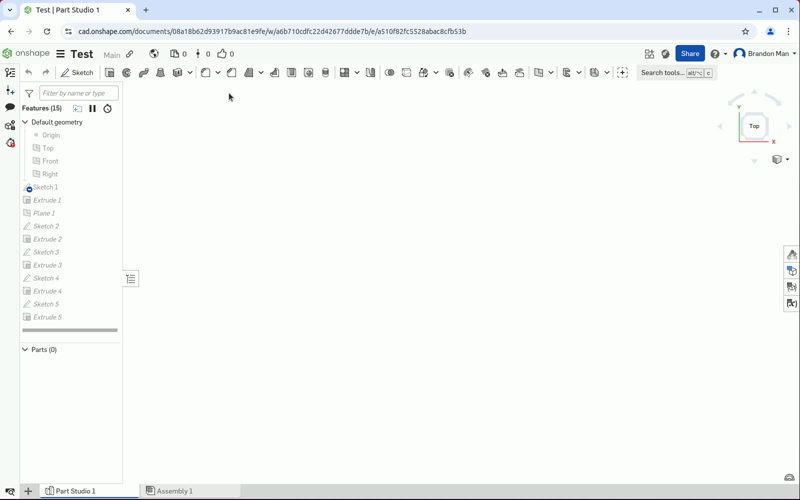
key(shift+s)
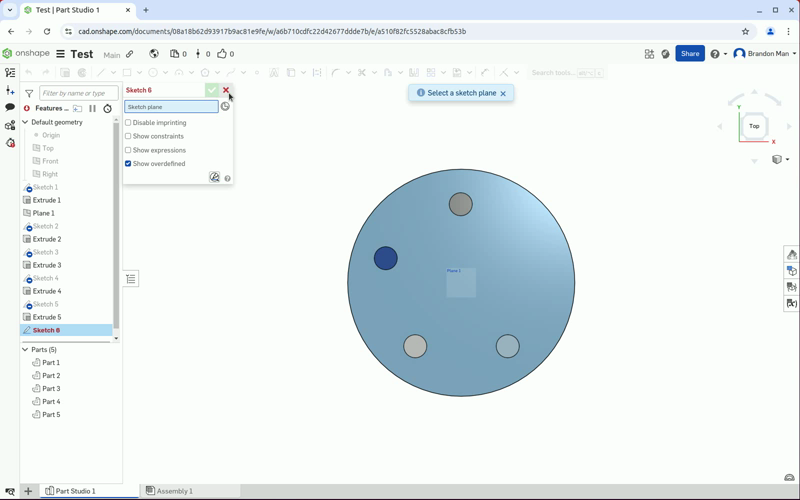
mouse_move(69, 215)
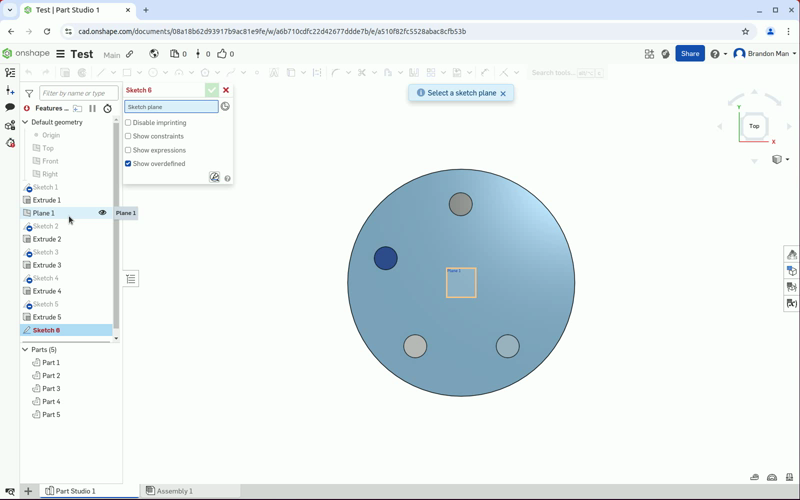
click(69, 215)
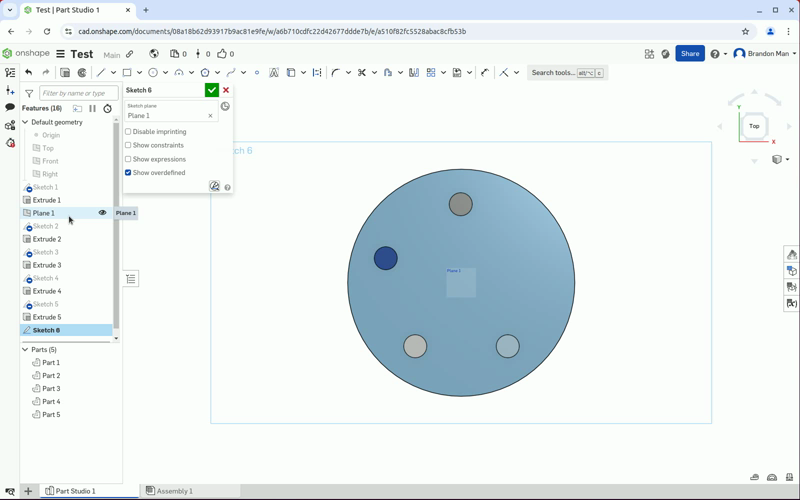
mouse_move(73, 352)
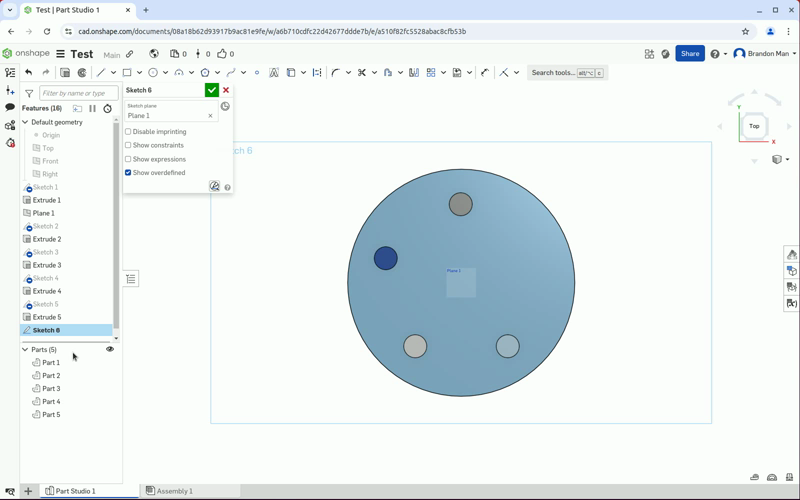
key(y)
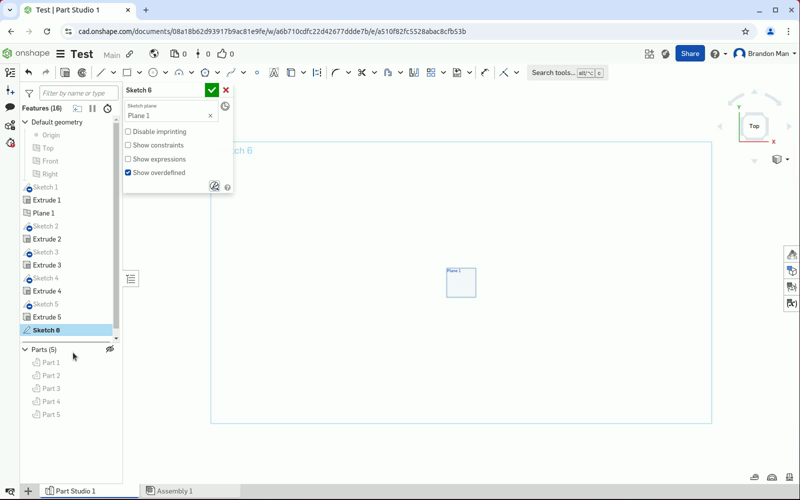
key(c)
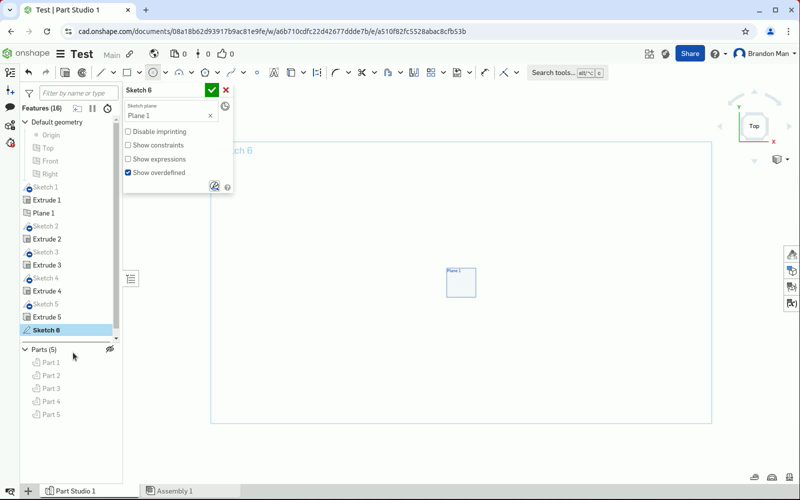
key_down(shift)
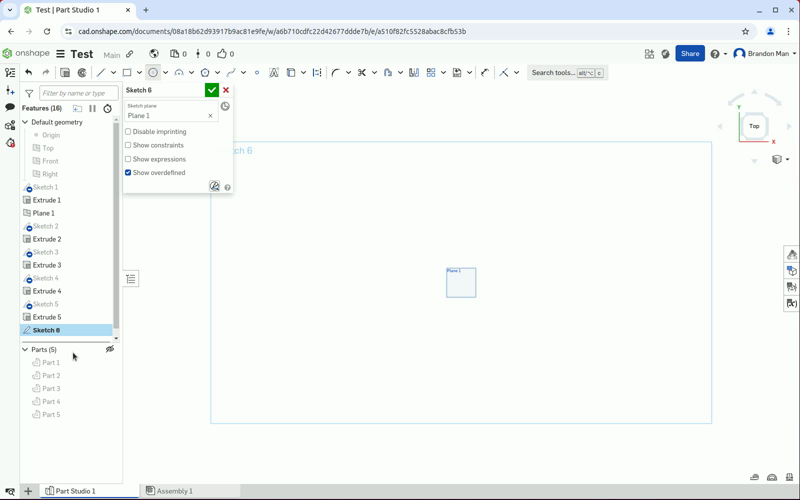
mouse_move(535, 258)
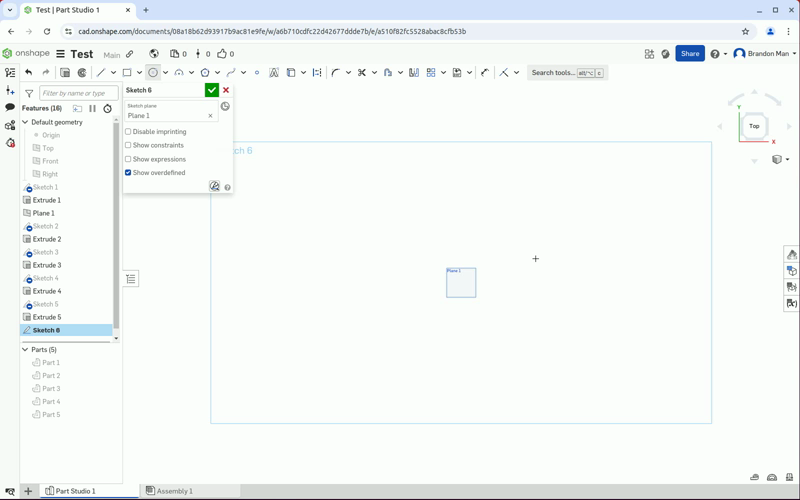
click(535, 258)
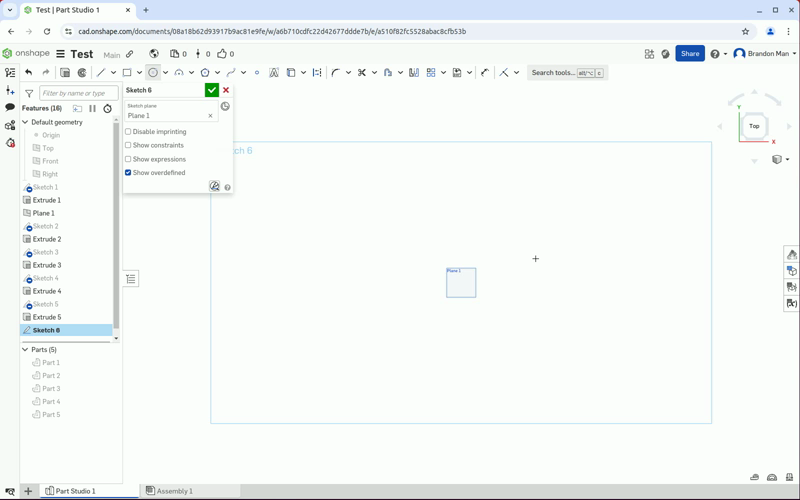
key_up(shift)
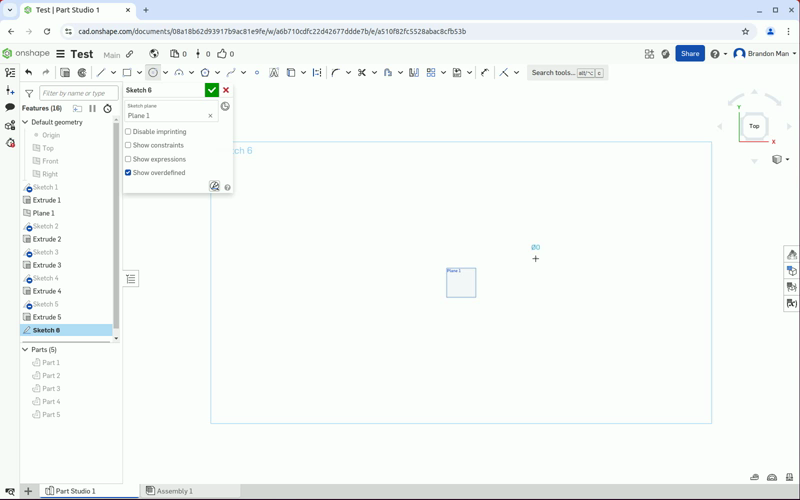
mouse_move(547, 258)
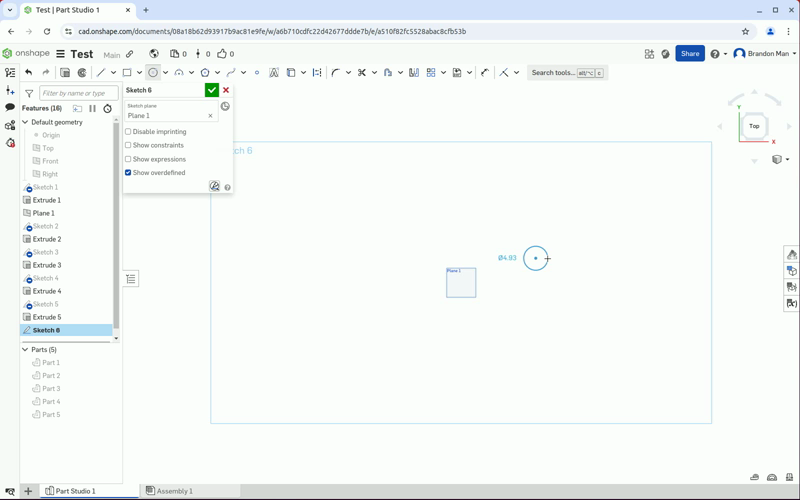
click(547, 258)
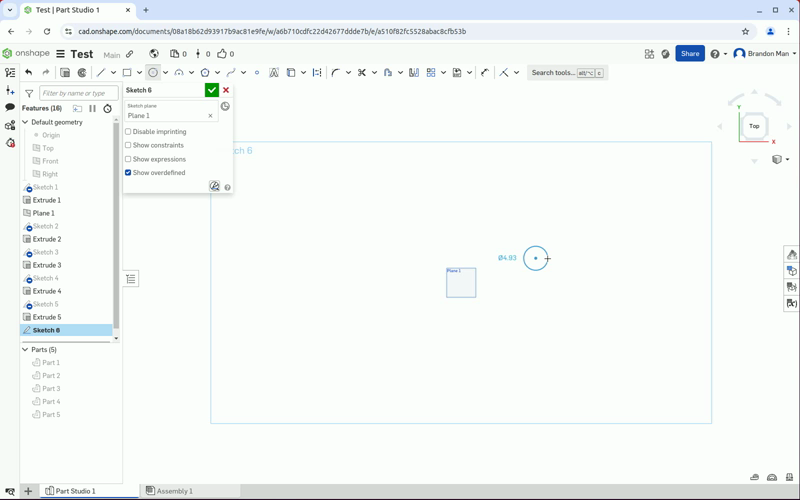
key(esc)
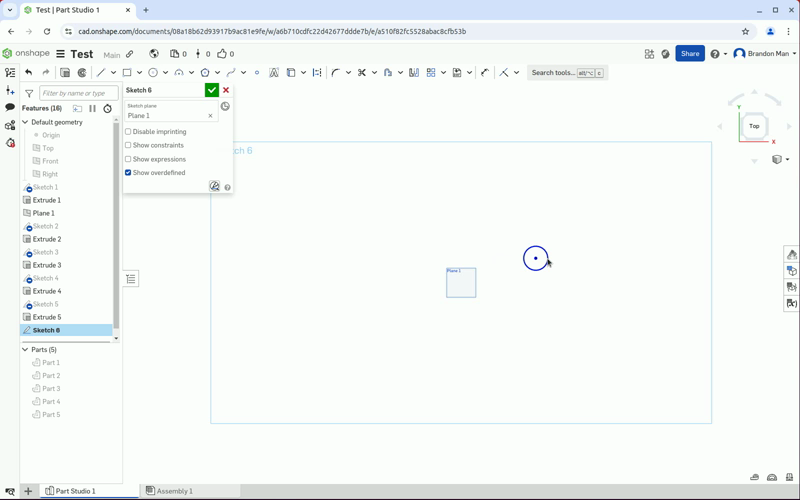
mouse_move(530, 254)
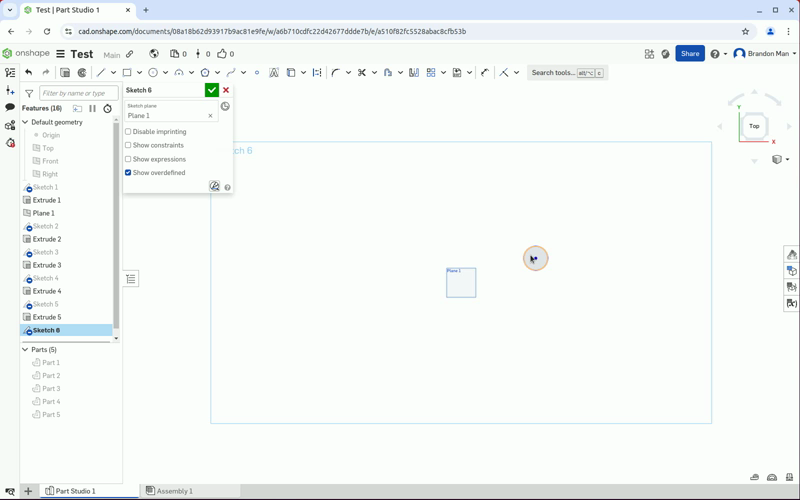
scroll(6)
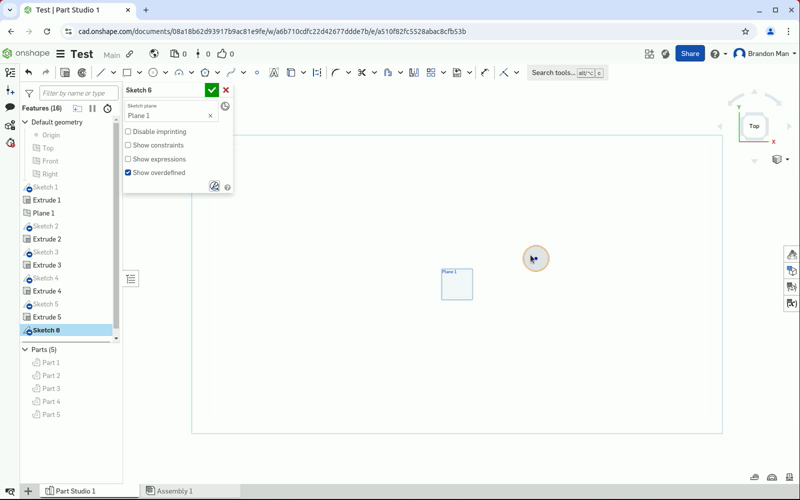
scroll(6)
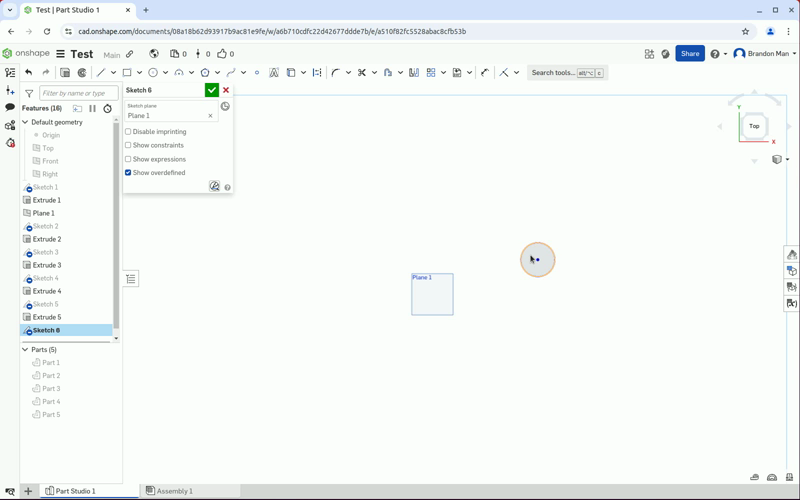
scroll(6)
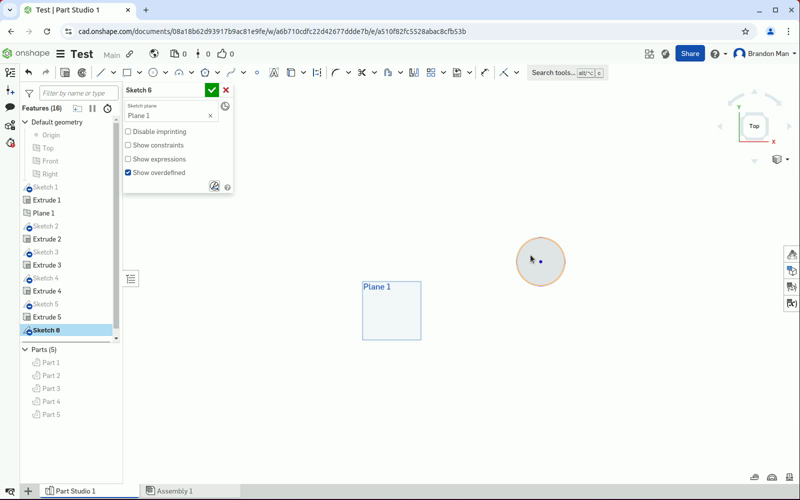
scroll(6)
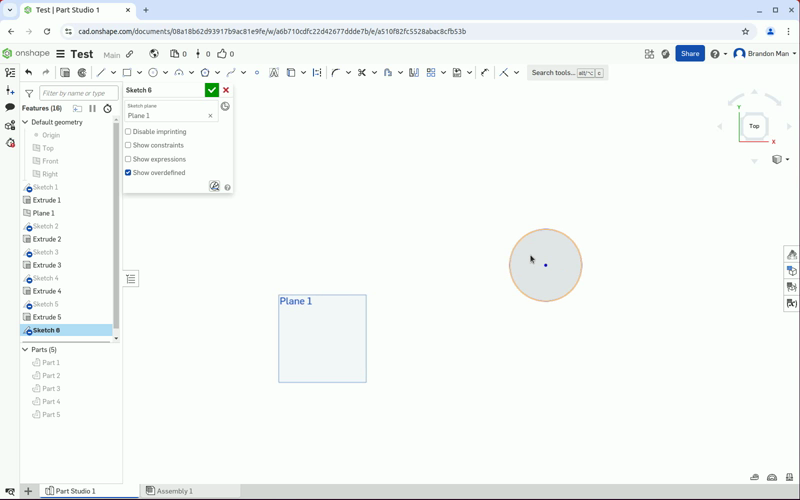
scroll(6)
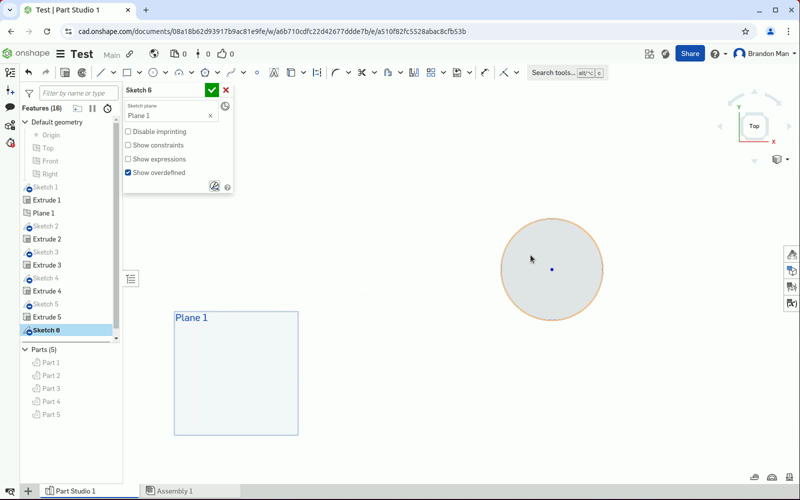
scroll(6)
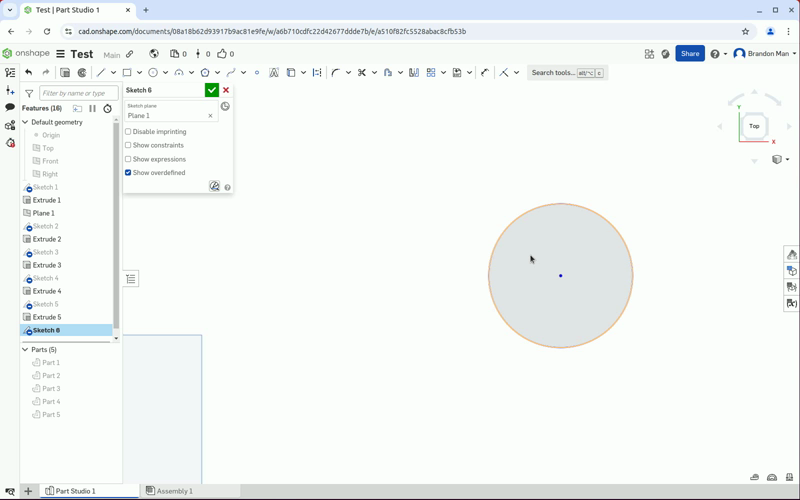
scroll(6)
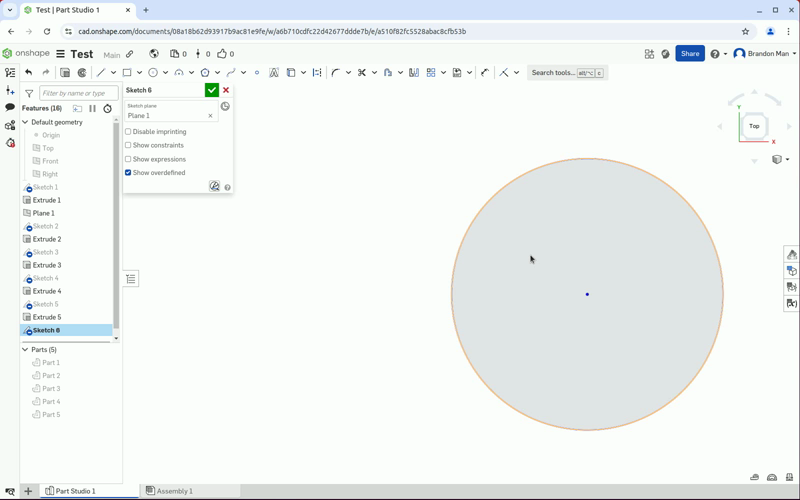
click(530, 254)
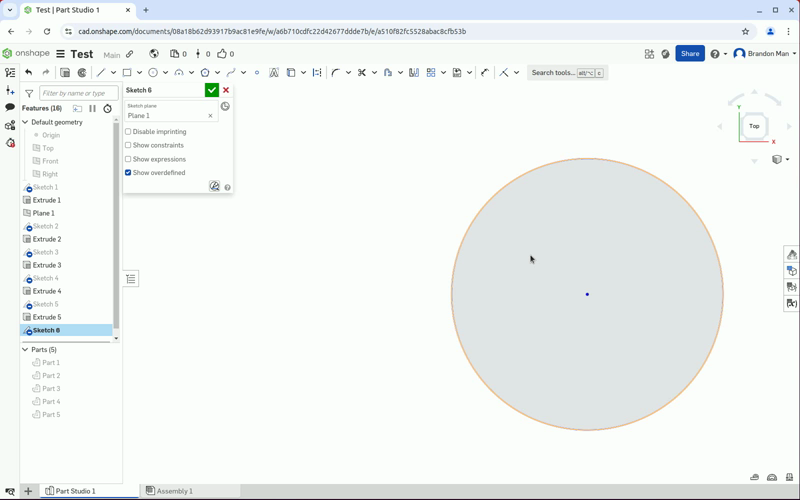
scroll(-6)
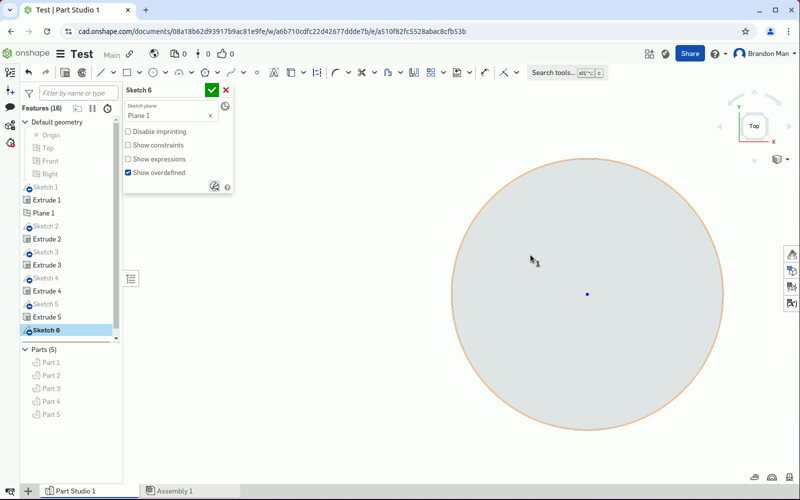
scroll(-6)
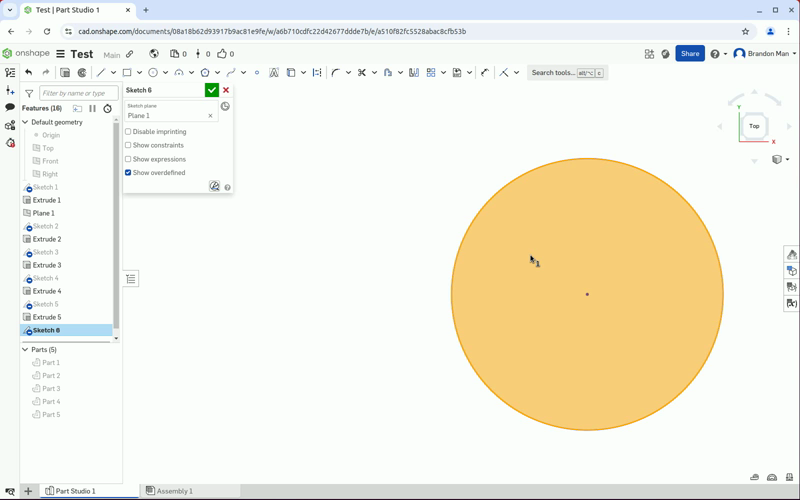
scroll(-6)
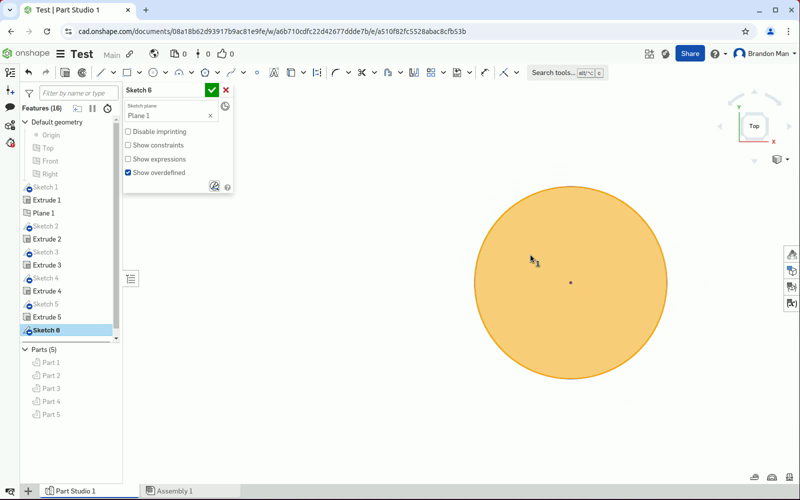
scroll(-6)
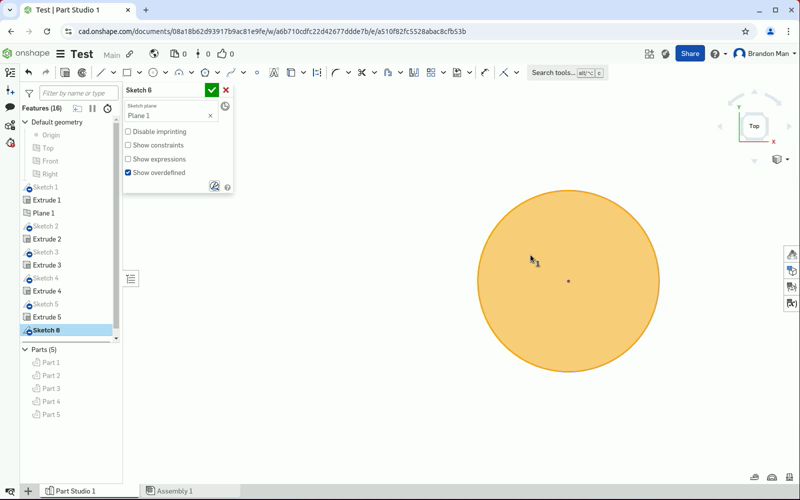
scroll(-6)
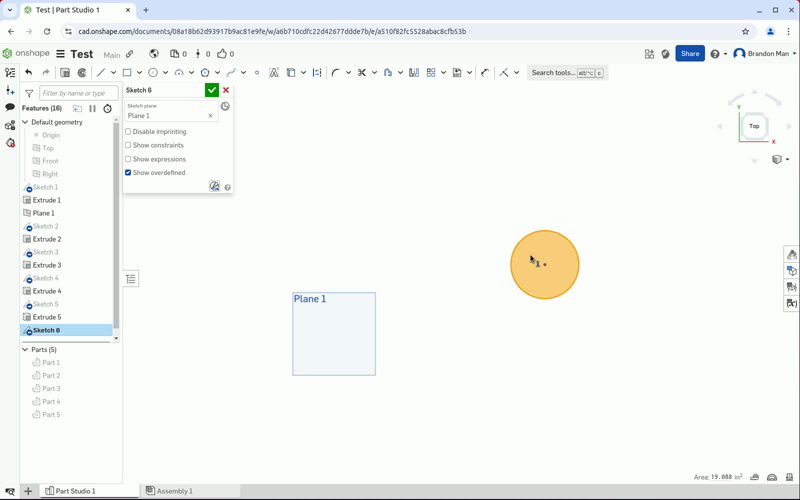
scroll(-6)
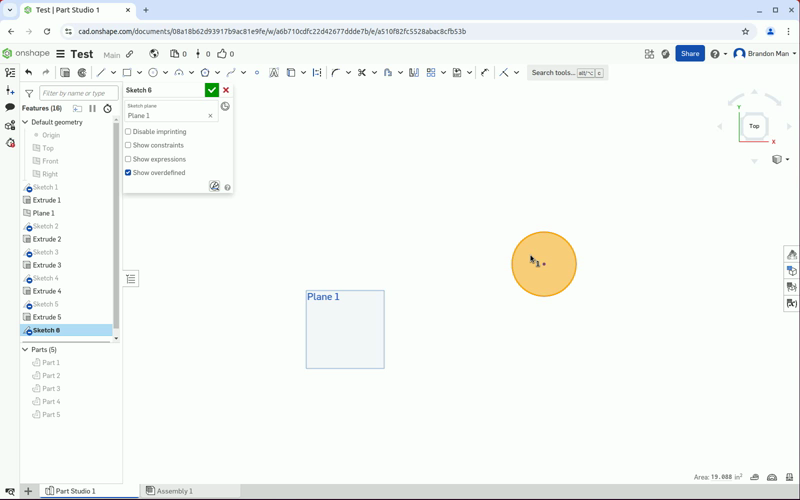
scroll(-6)
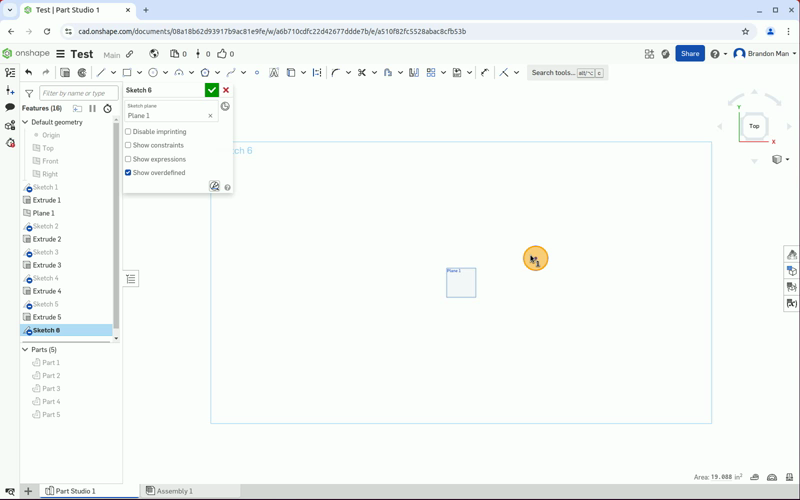
mouse_move(73, 352)
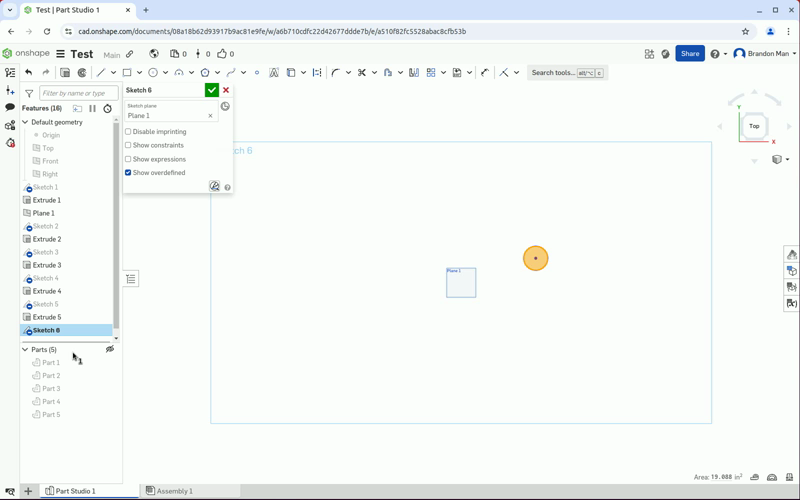
key(shift+y)
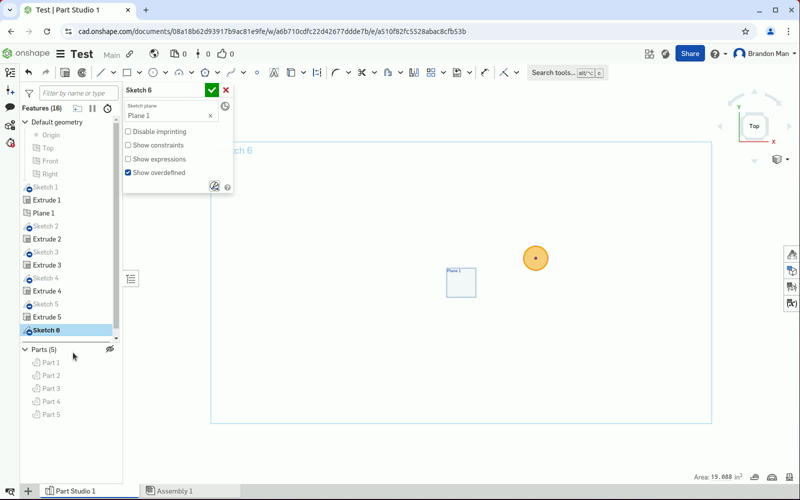
key(shift+e)
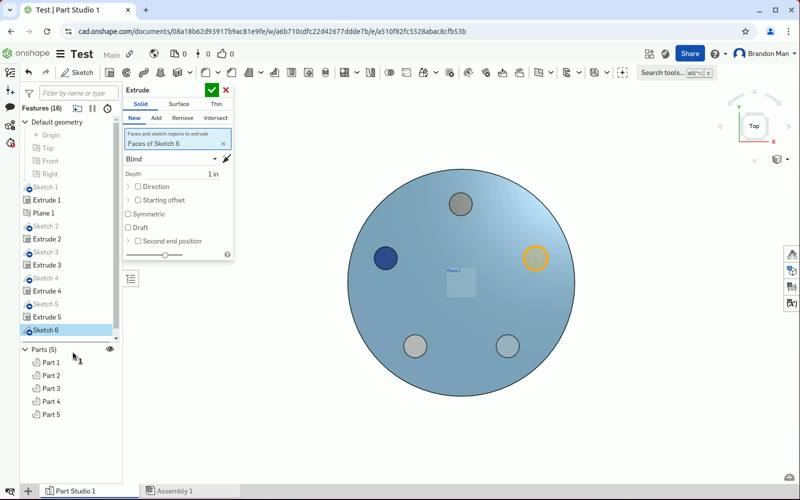
mouse_move(143, 106)
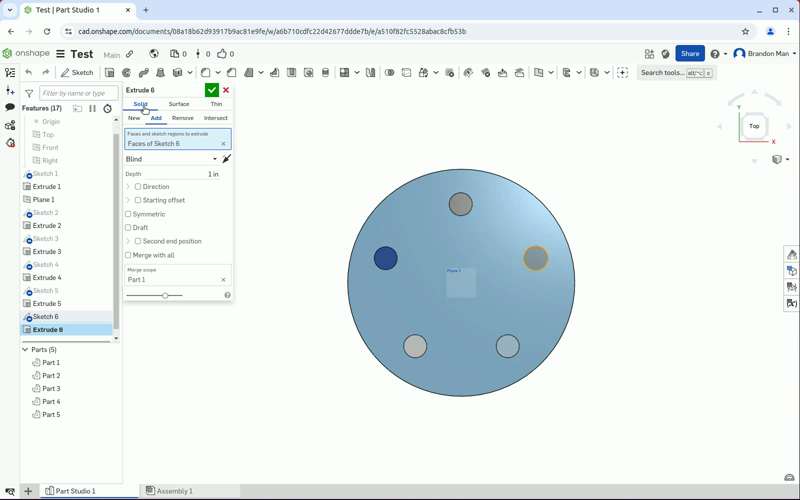
click(143, 106)
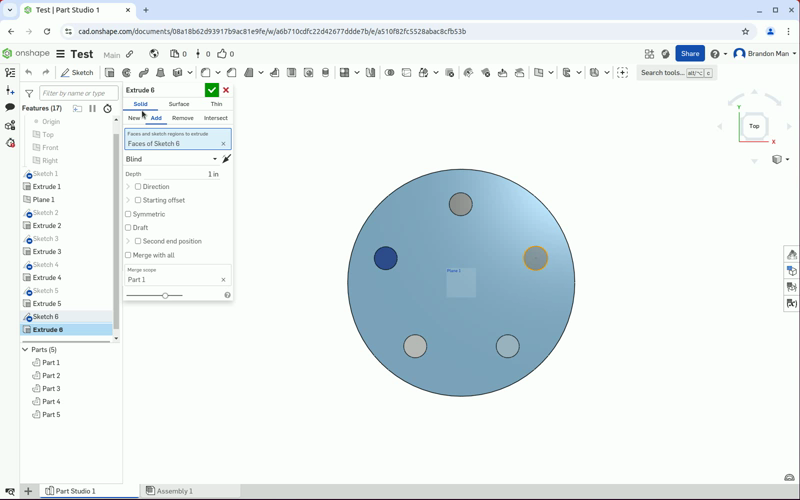
mouse_move(137, 120)
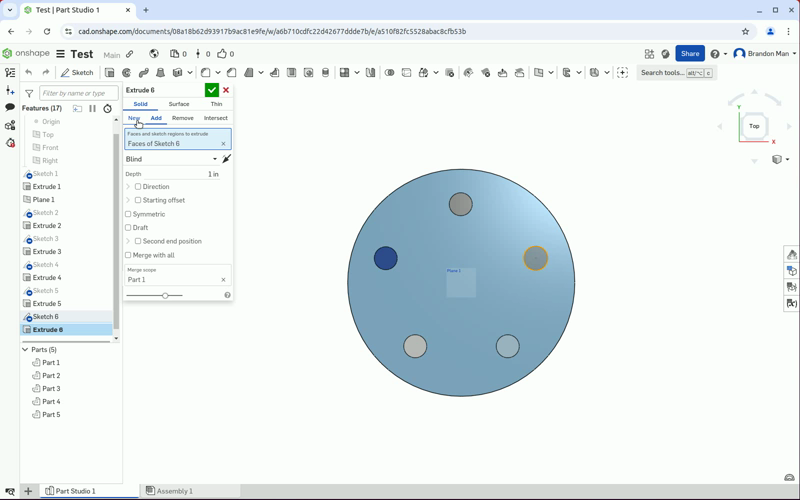
click(137, 120)
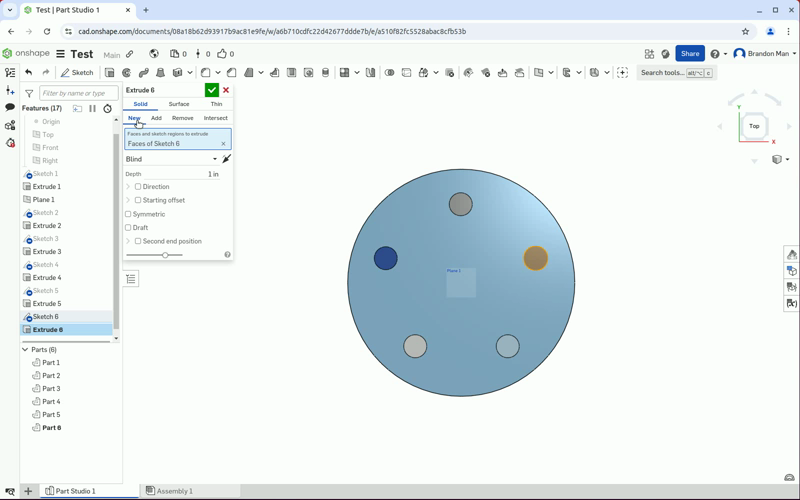
key(tab, 4)
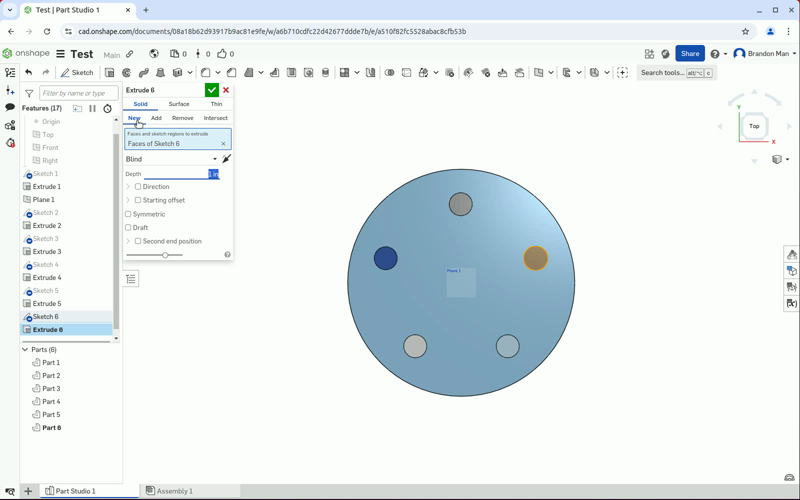
text(11.554)
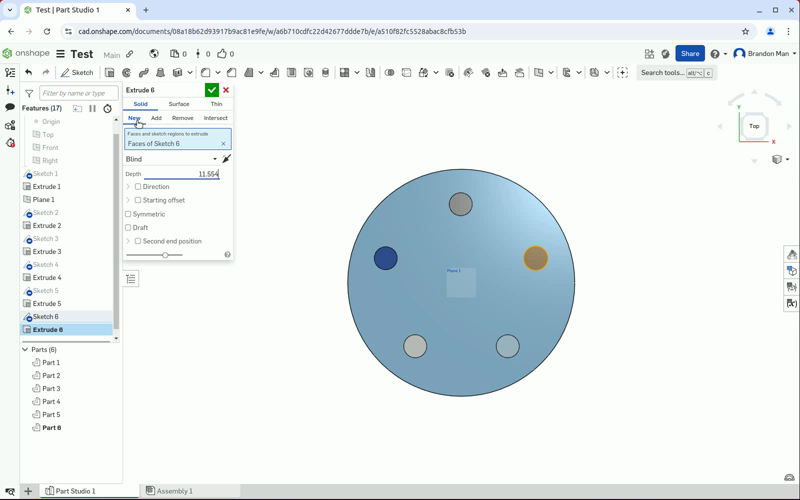
key(enter)
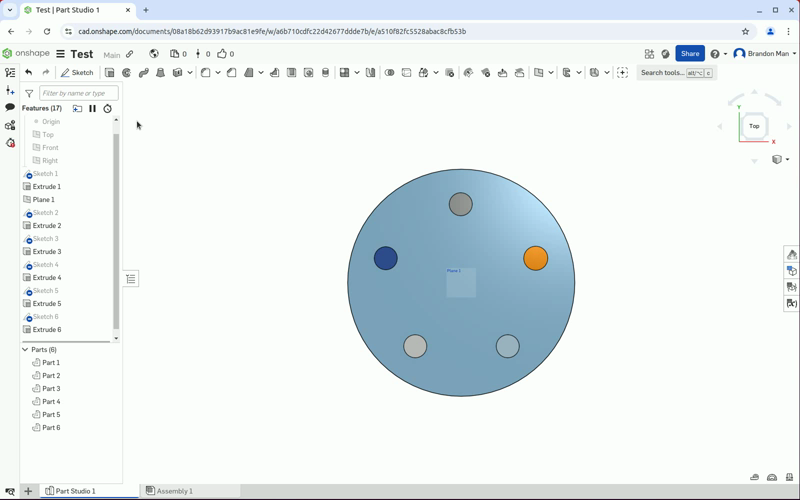
key(shift+h)
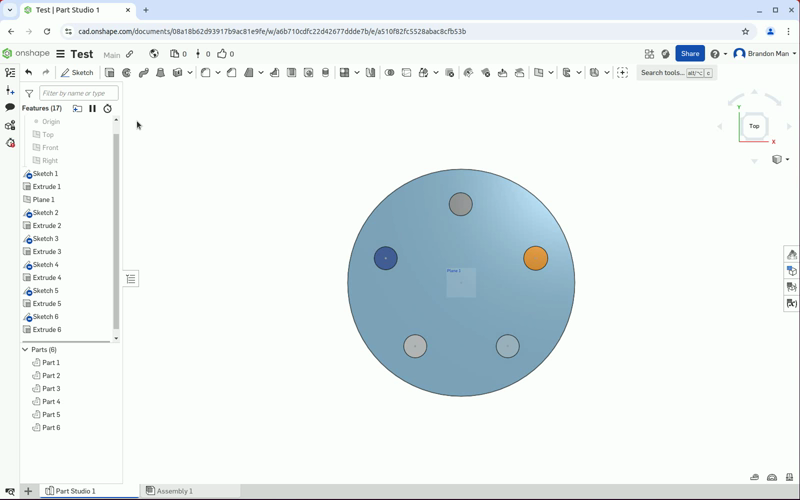
key(shift+h)
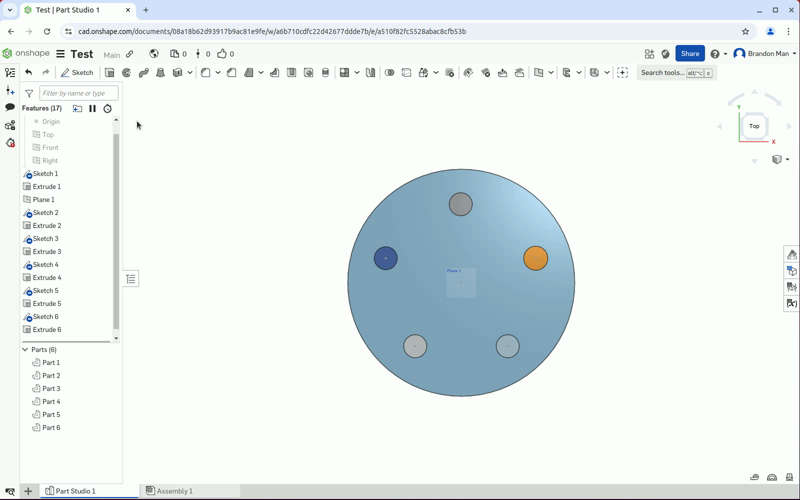
key(shift+7)
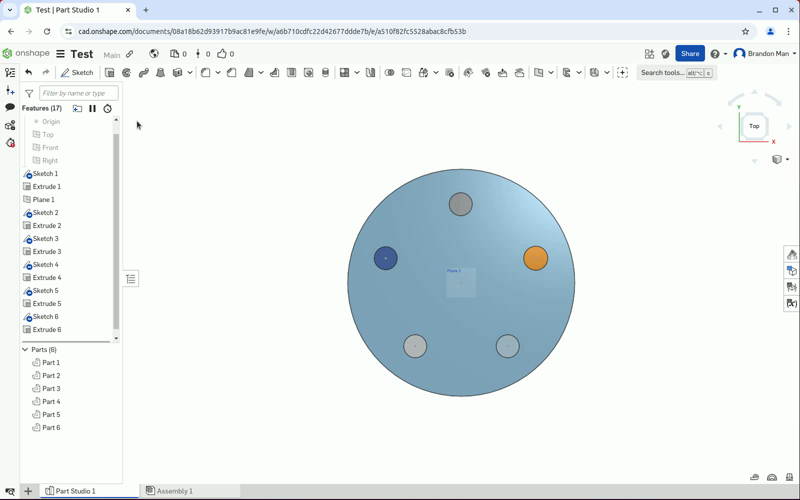
key(up, 3)
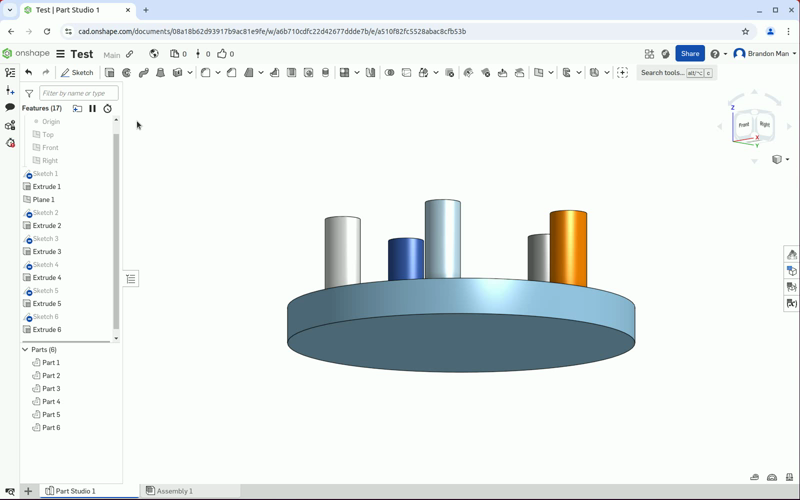
key(left, 3)
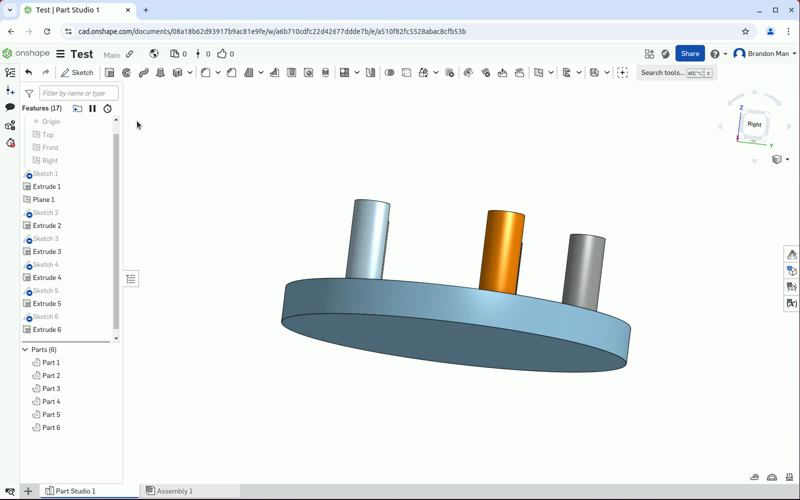
key(right, 3)
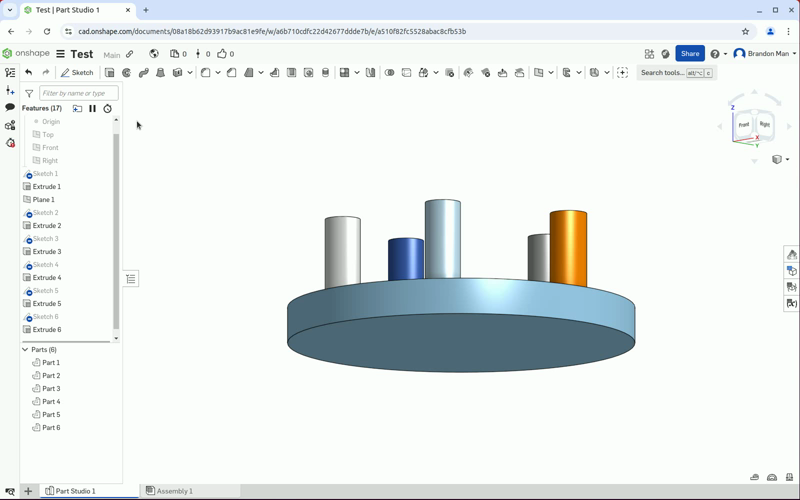
key(down, 3)
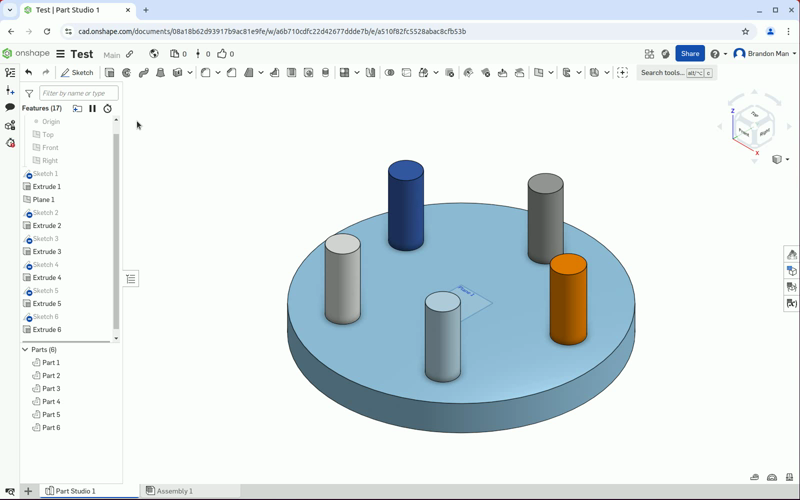
mouse_move(69, 176)
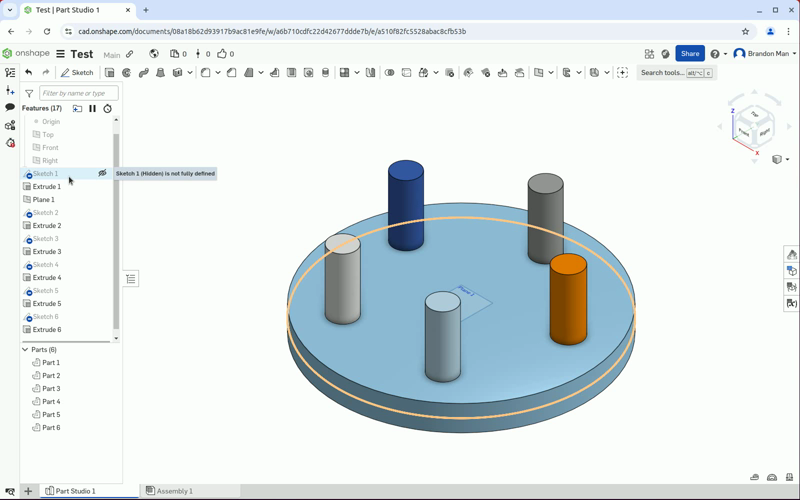
click(69, 176)